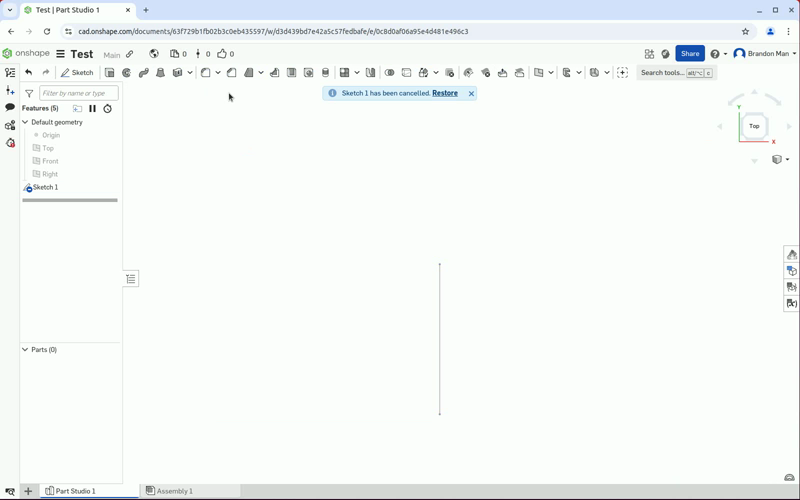
key(shift+h)
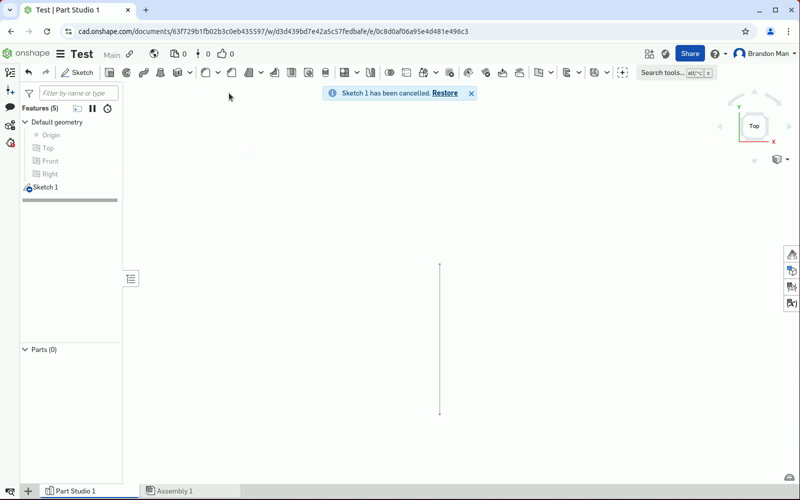
key(shift+s)
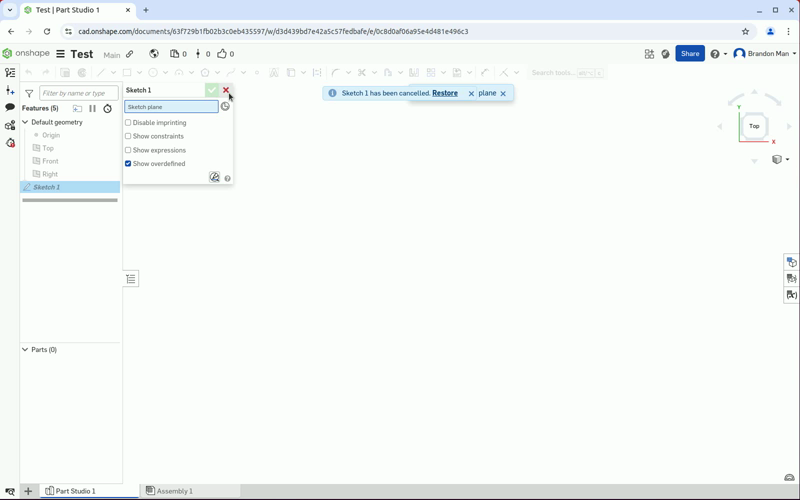
mouse_move(73, 150)
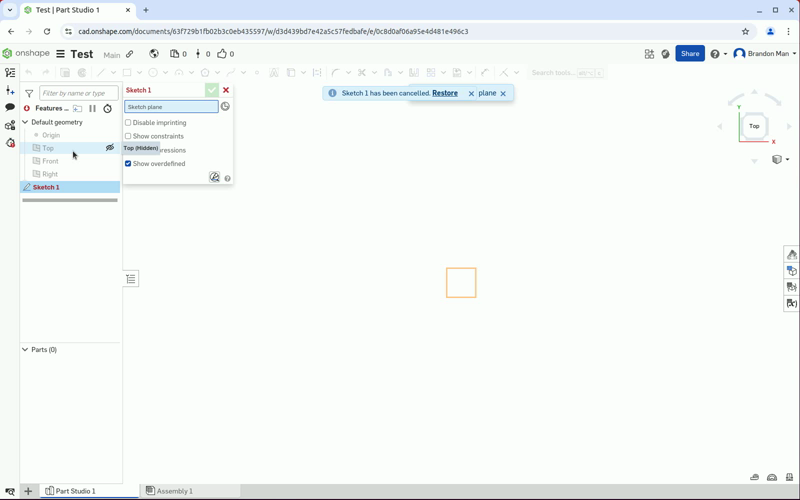
click(73, 150)
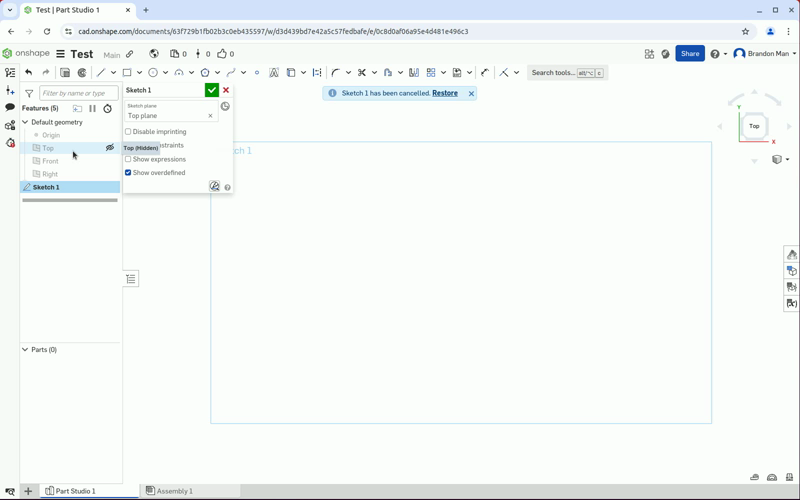
mouse_move(73, 352)
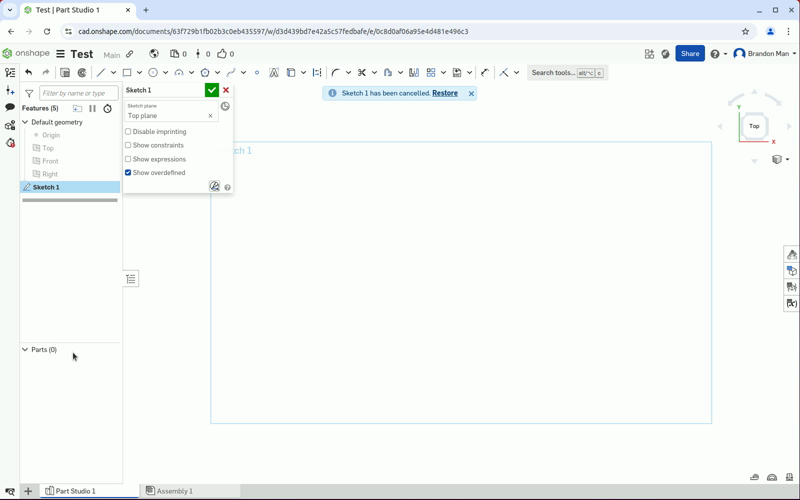
key(y)
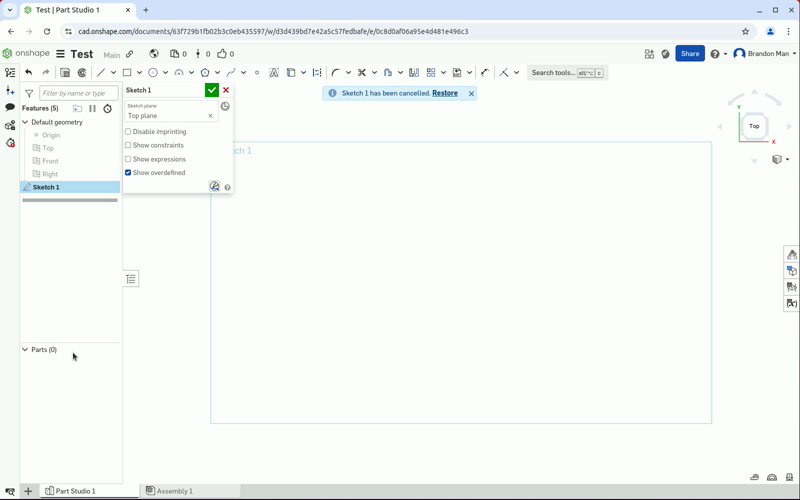
key(l)
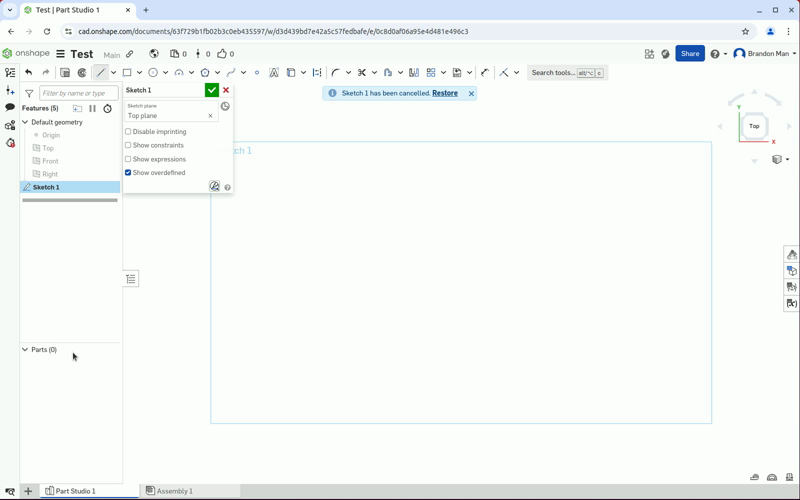
key_down(shift)
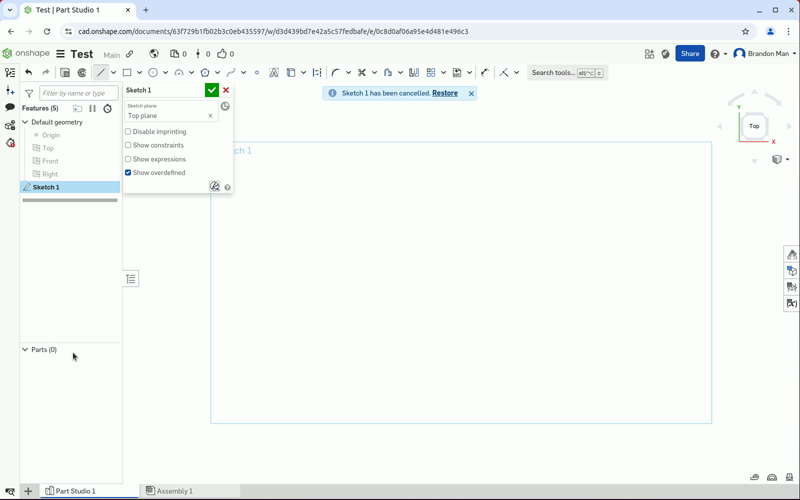
mouse_move(460, 273)
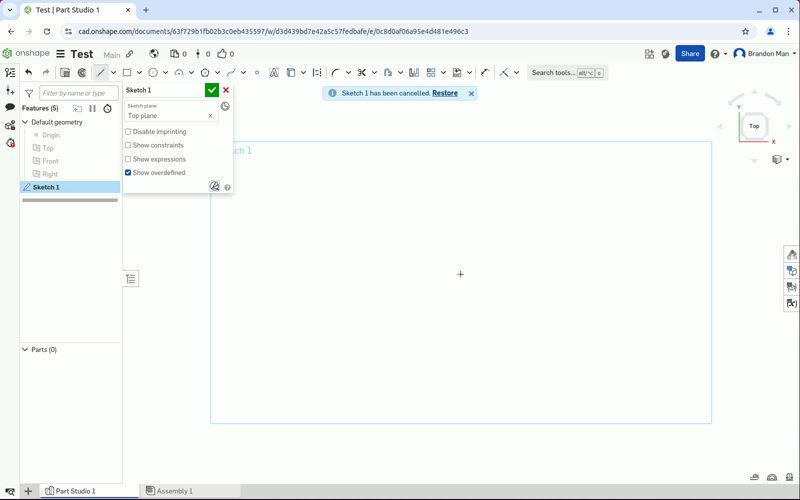
click(460, 273)
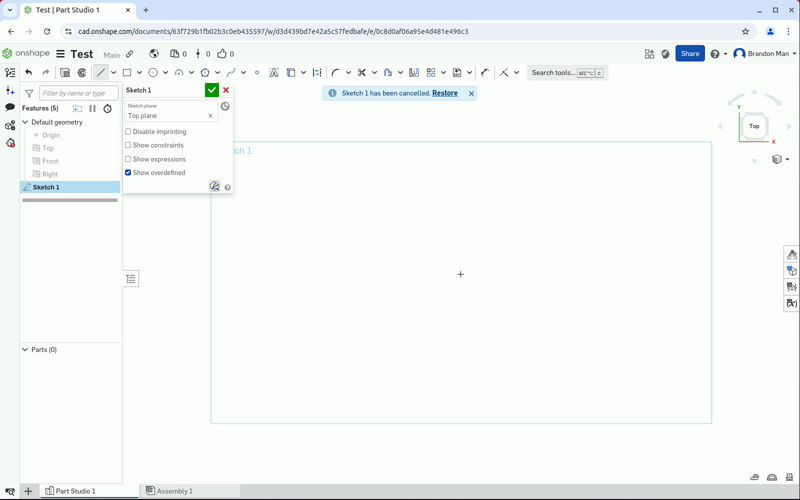
key_up(shift)
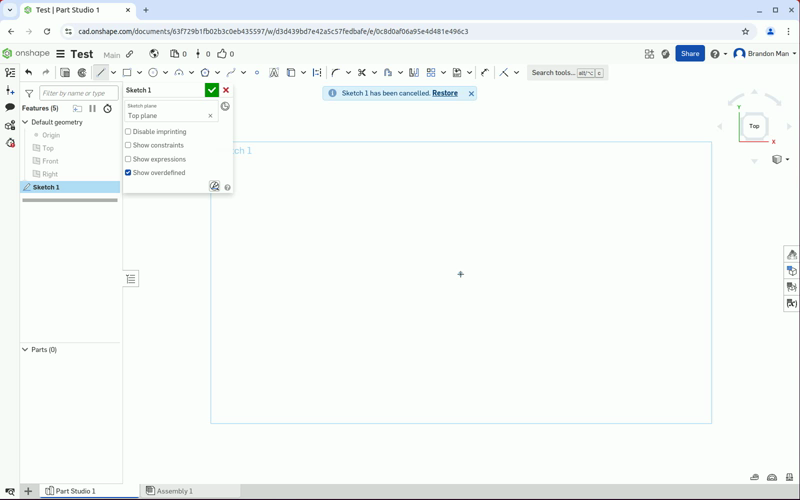
key_down(shift)
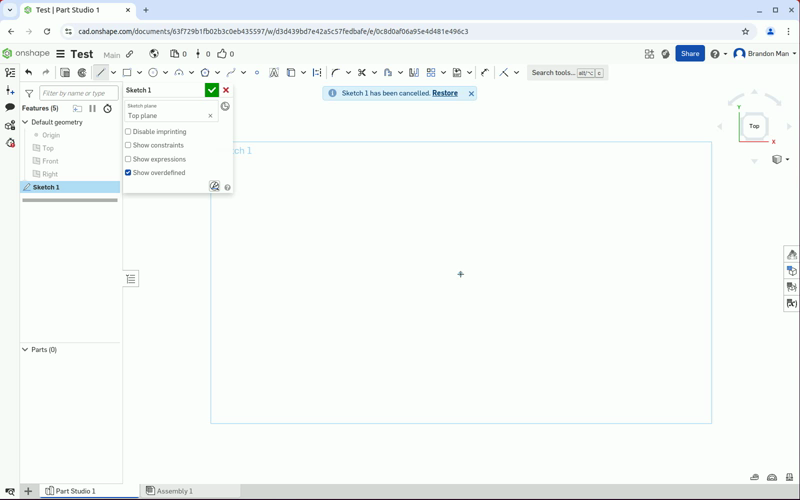
mouse_move(541, 273)
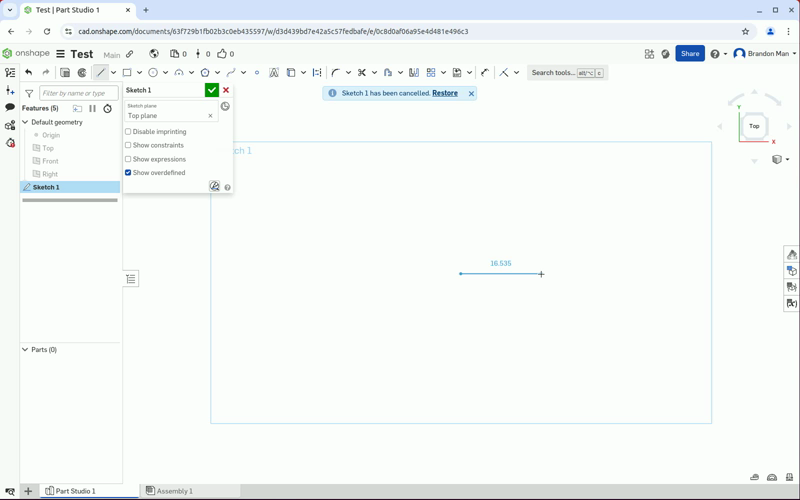
click(541, 273)
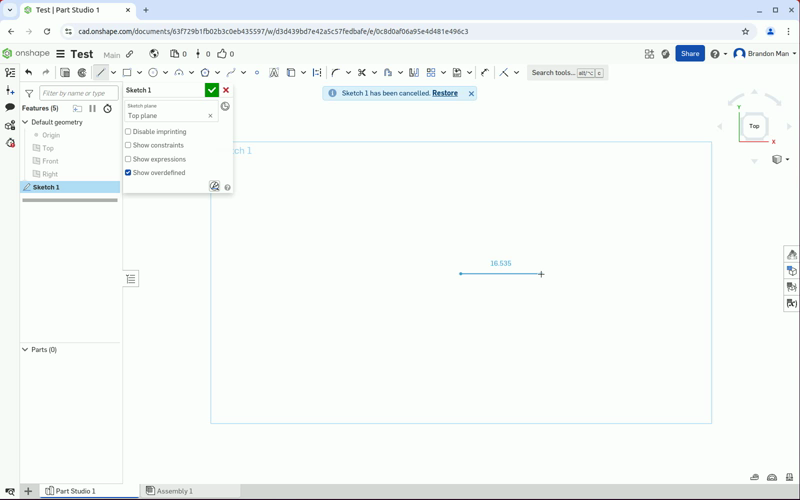
key_up(shift)
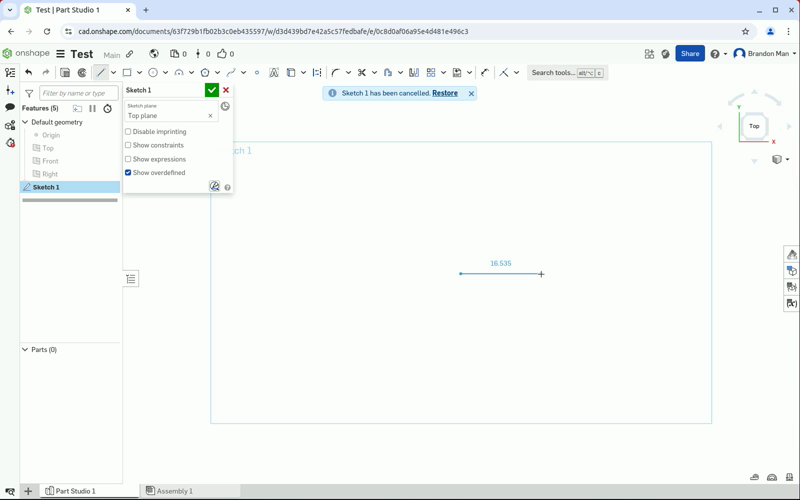
key(esc)
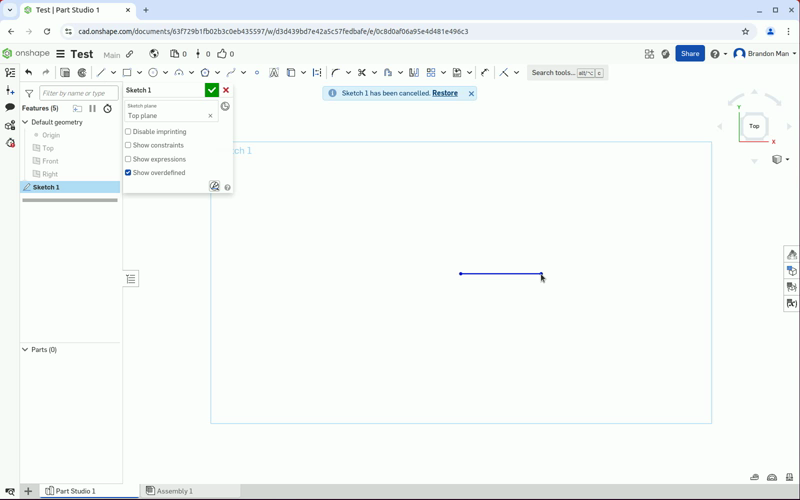
key(a)
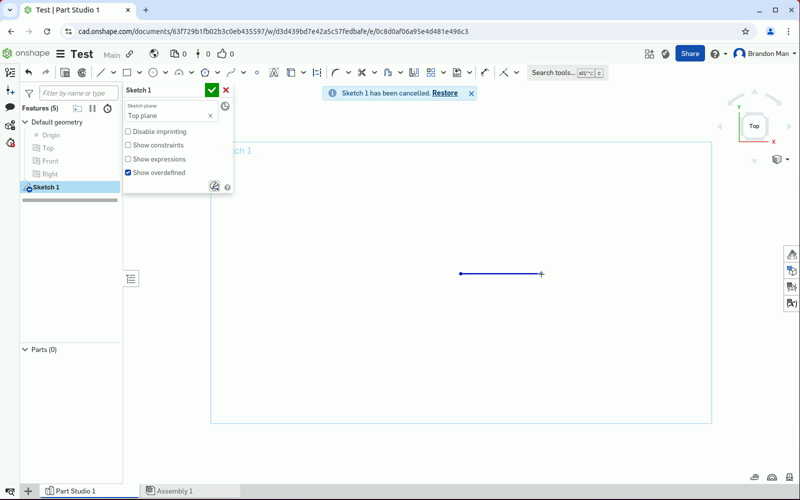
mouse_move(541, 273)
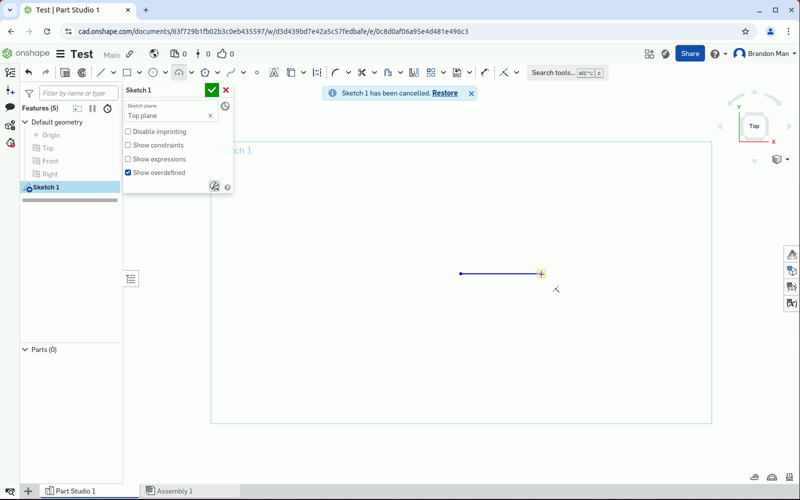
click(541, 273)
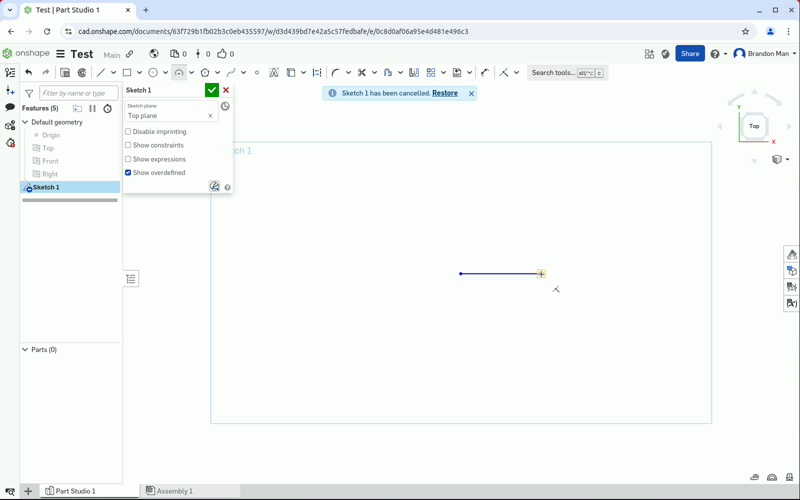
key_down(shift)
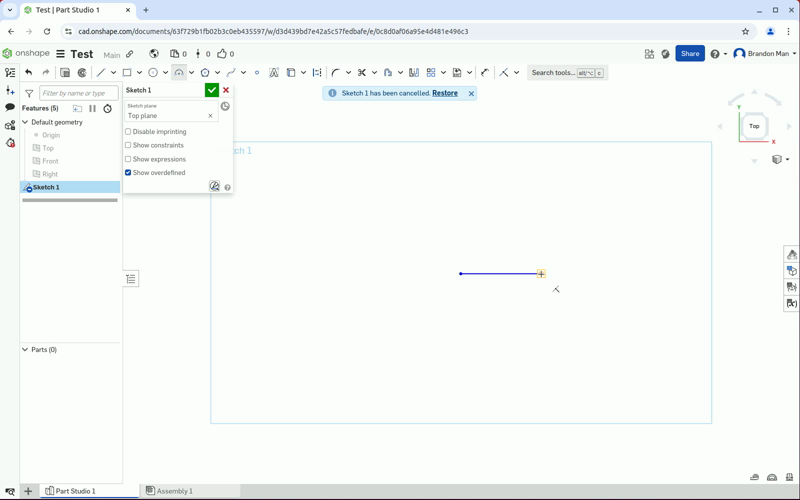
mouse_move(541, 210)
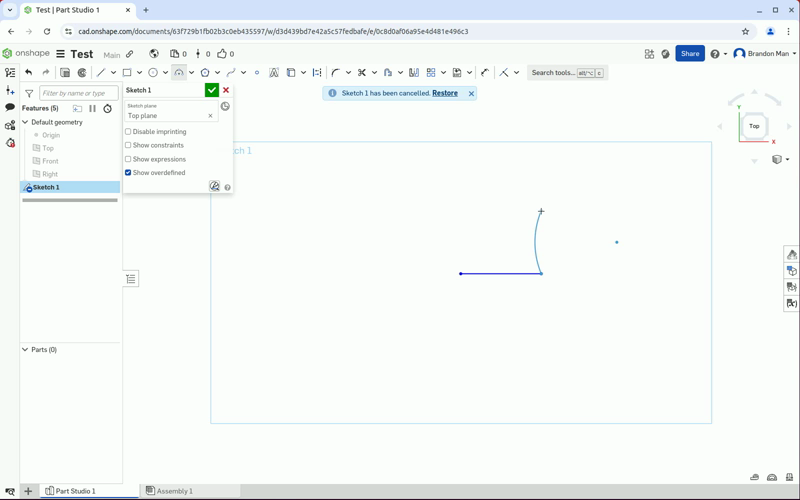
click(541, 210)
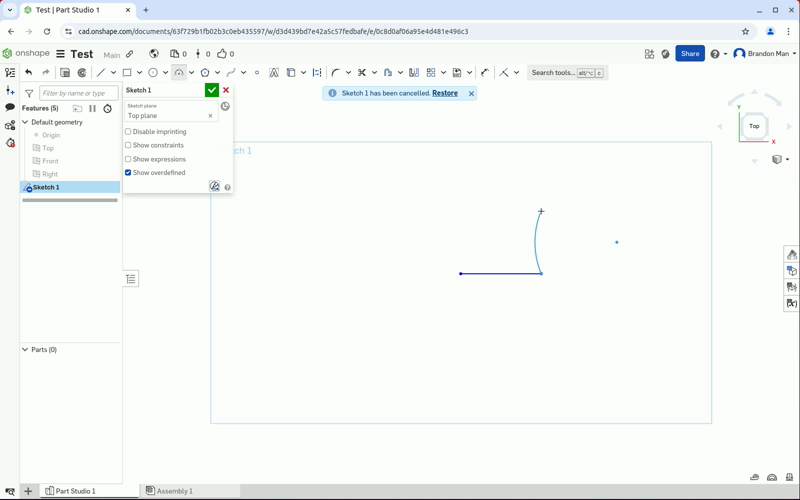
mouse_move(572, 242)
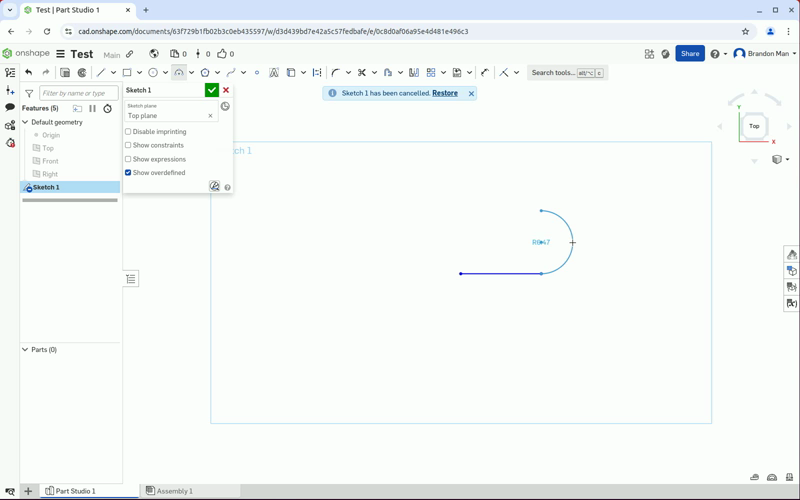
click(572, 242)
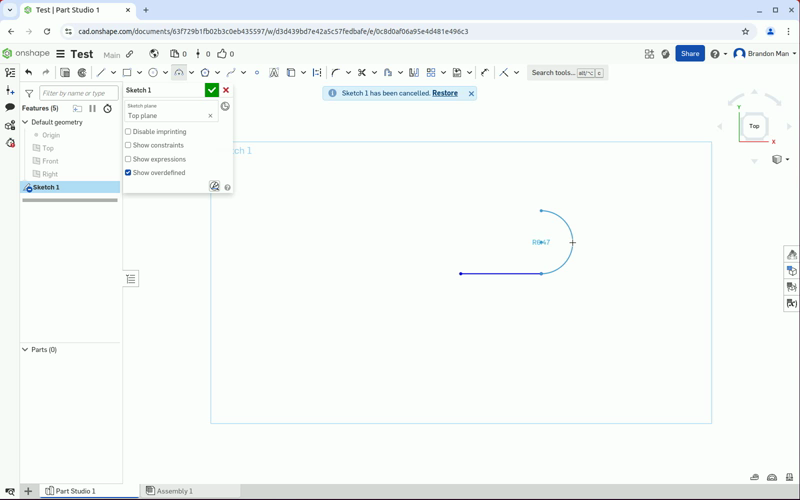
key_up(shift)
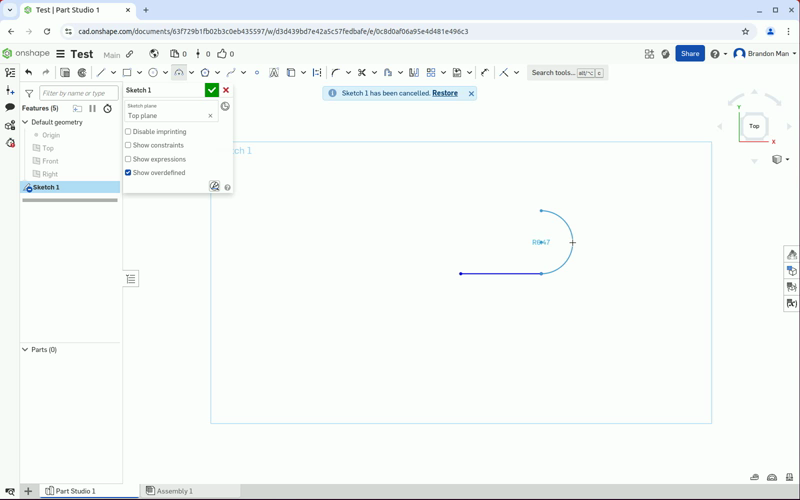
key(esc)
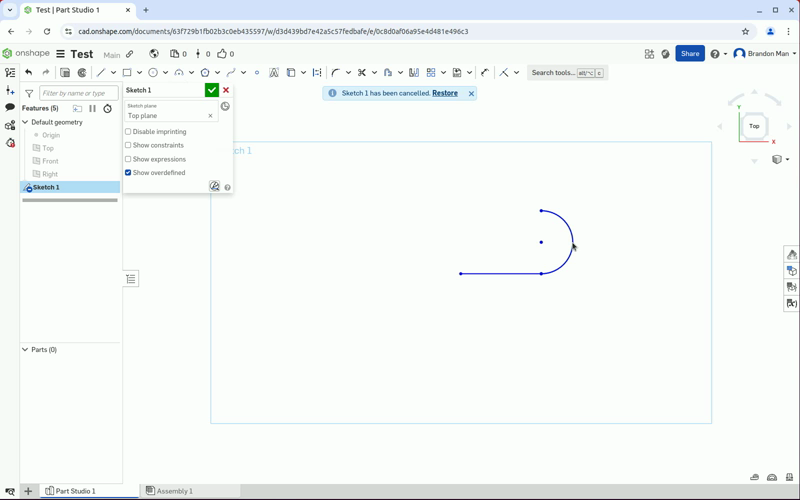
key(l)
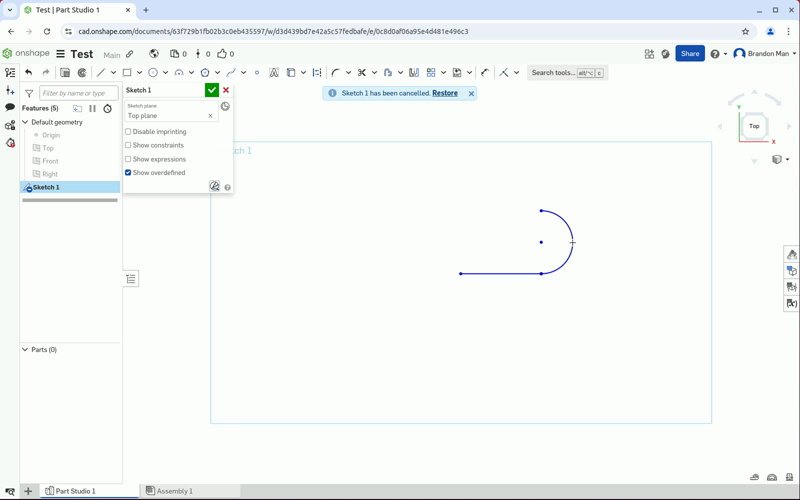
mouse_move(541, 210)
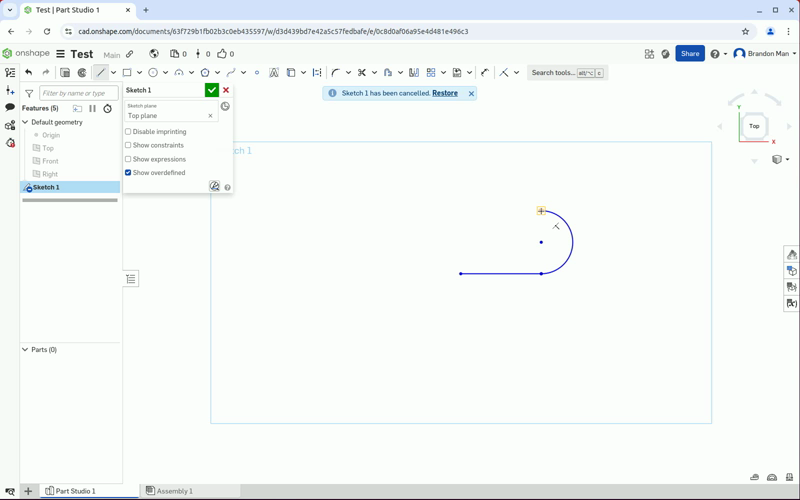
click(541, 210)
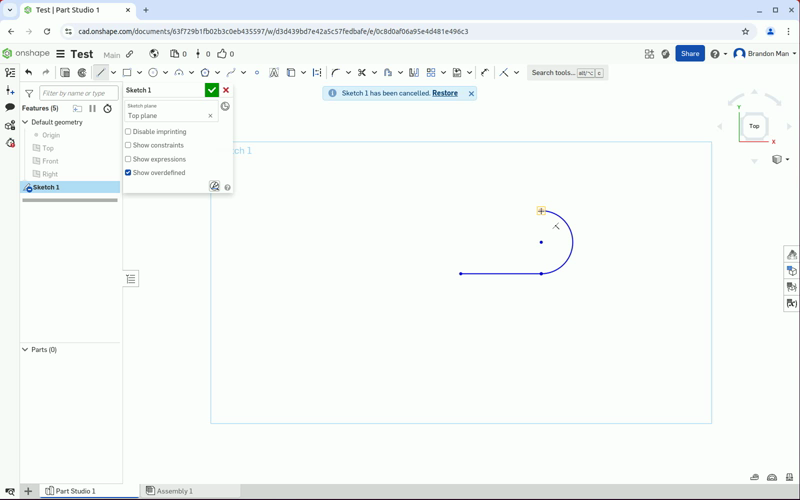
key_down(shift)
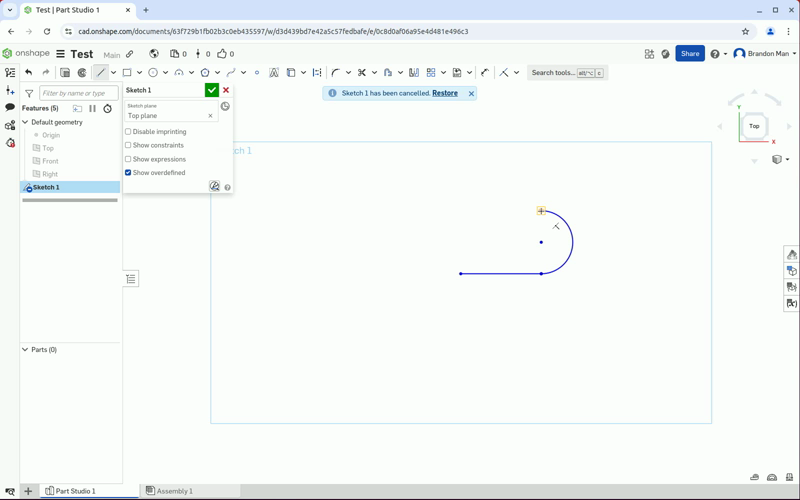
mouse_move(460, 210)
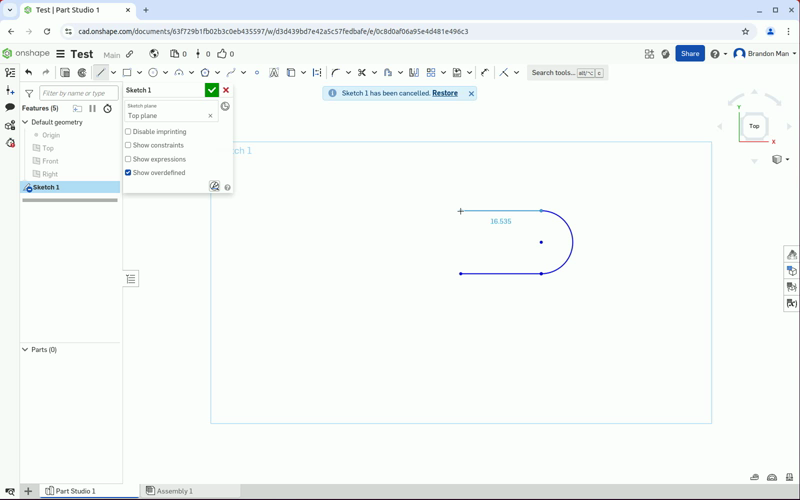
click(460, 210)
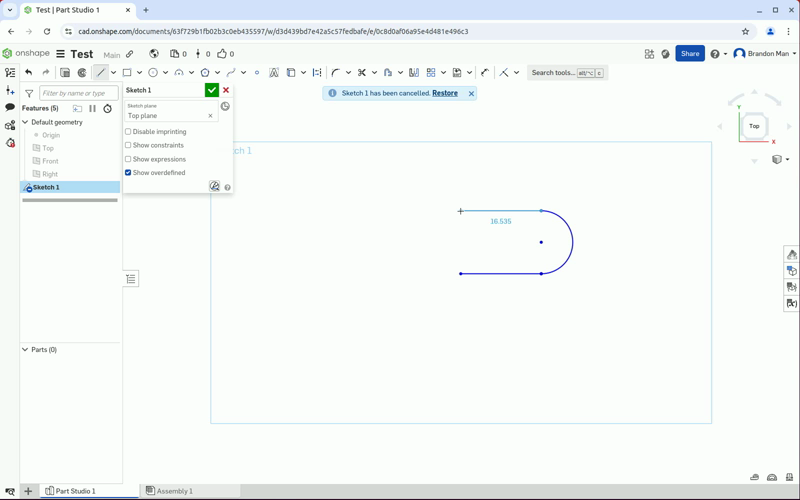
key_up(shift)
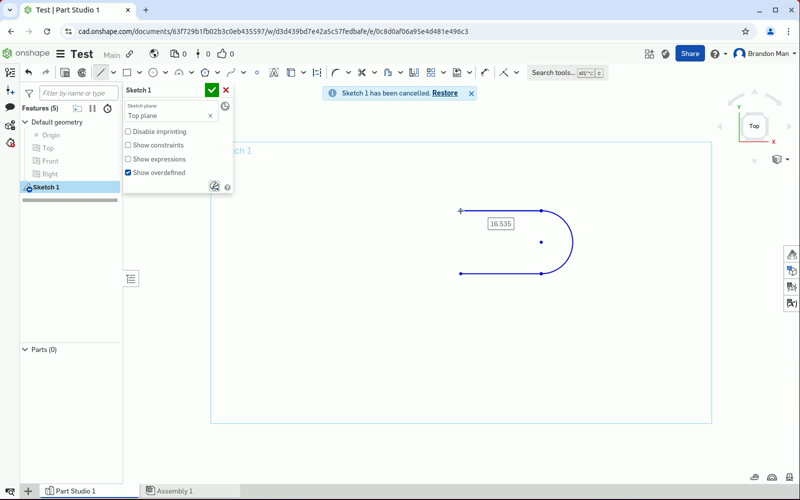
key(esc)
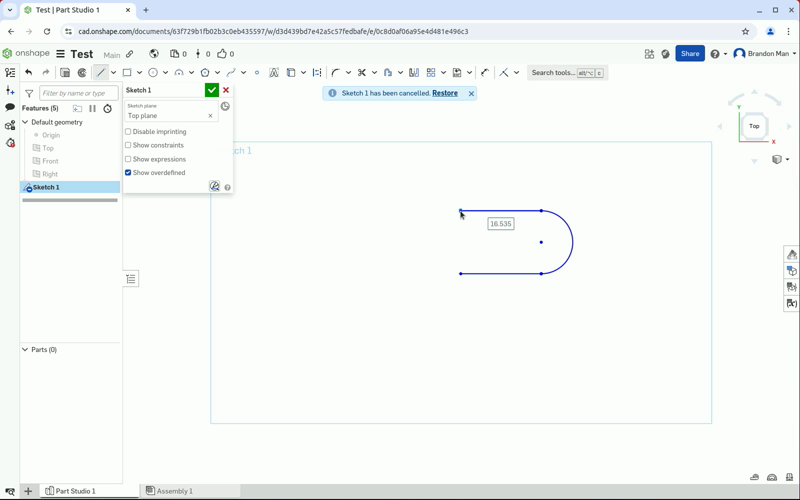
key(a)
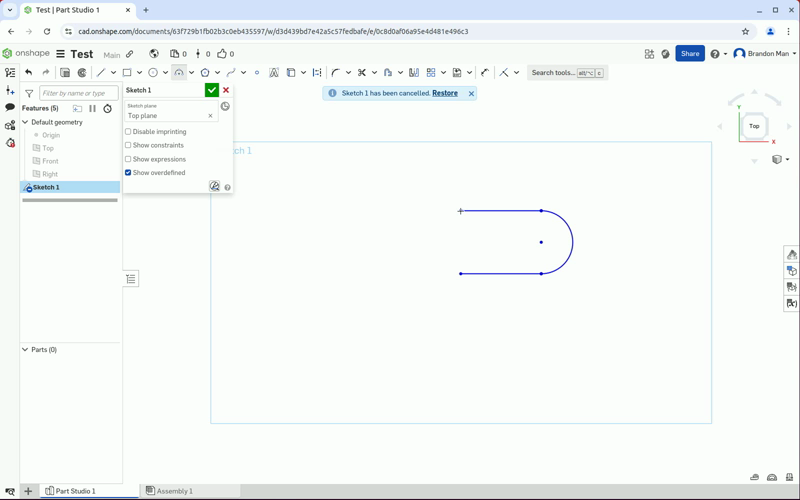
mouse_move(460, 210)
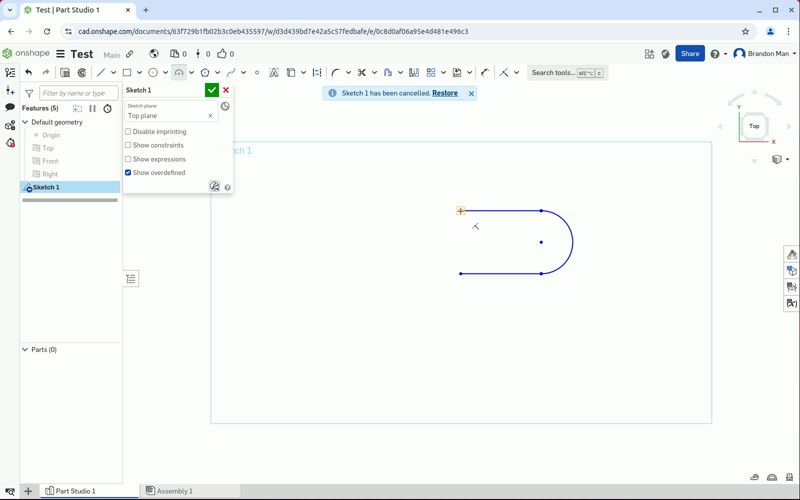
click(460, 210)
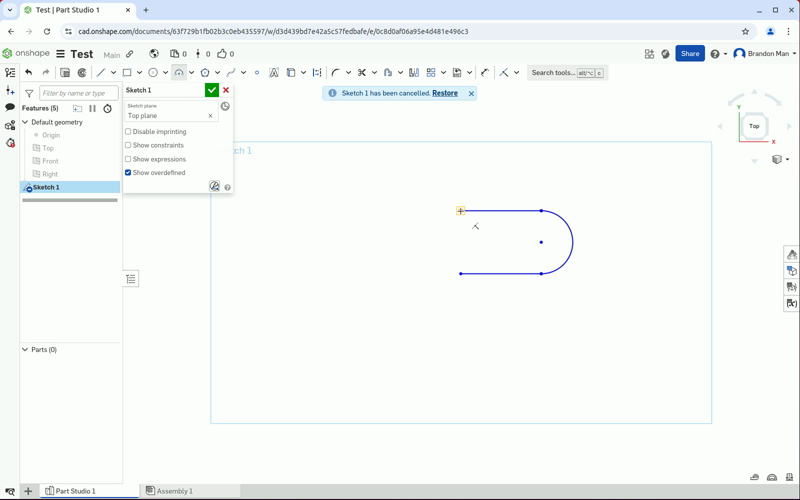
mouse_move(460, 273)
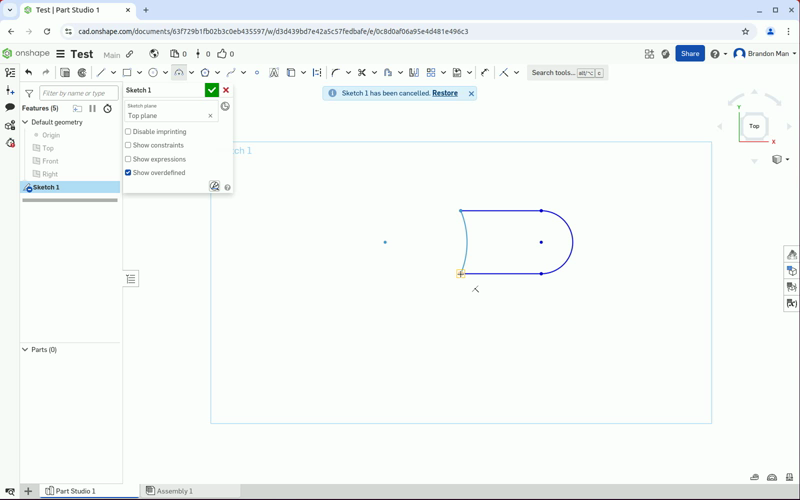
click(460, 273)
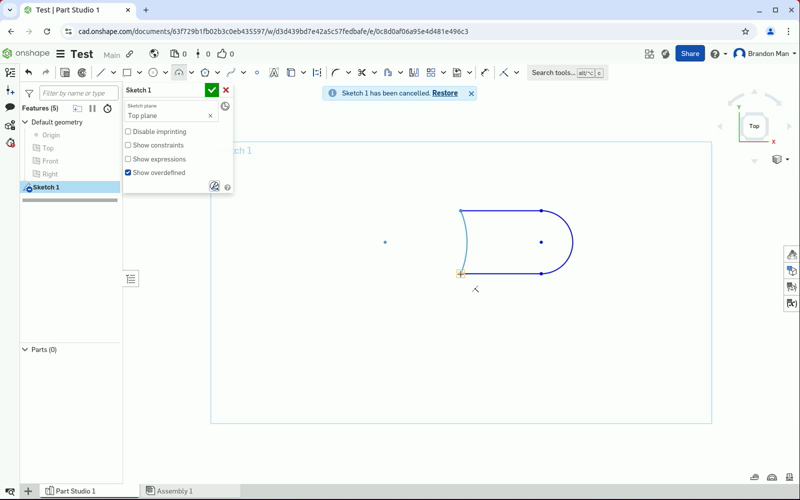
key_down(shift)
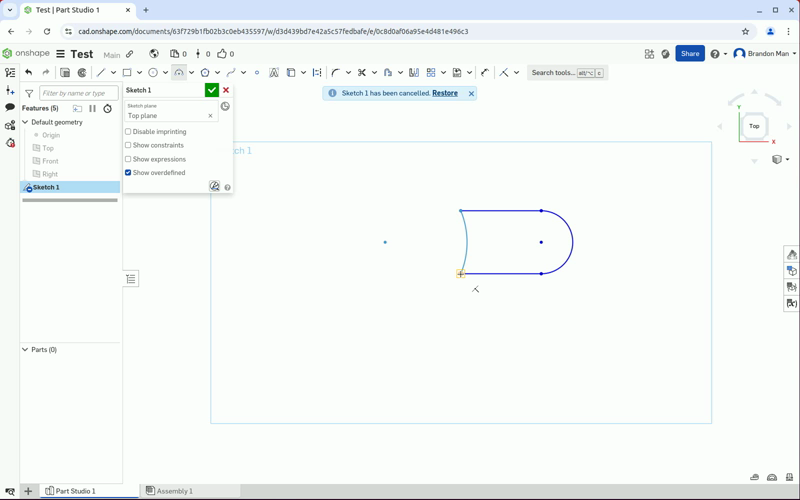
mouse_move(429, 242)
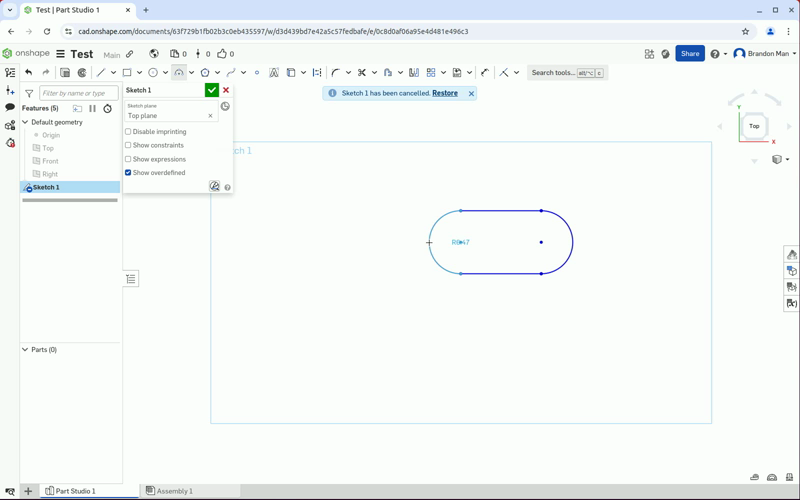
click(429, 242)
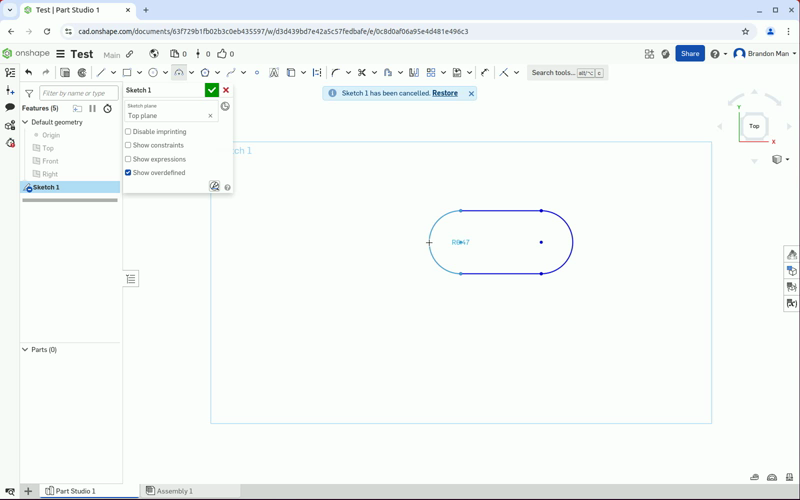
key_up(shift)
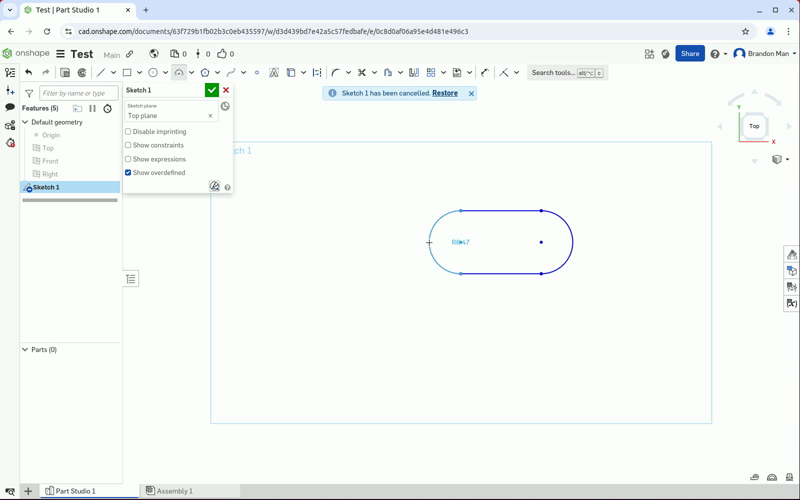
key(esc)
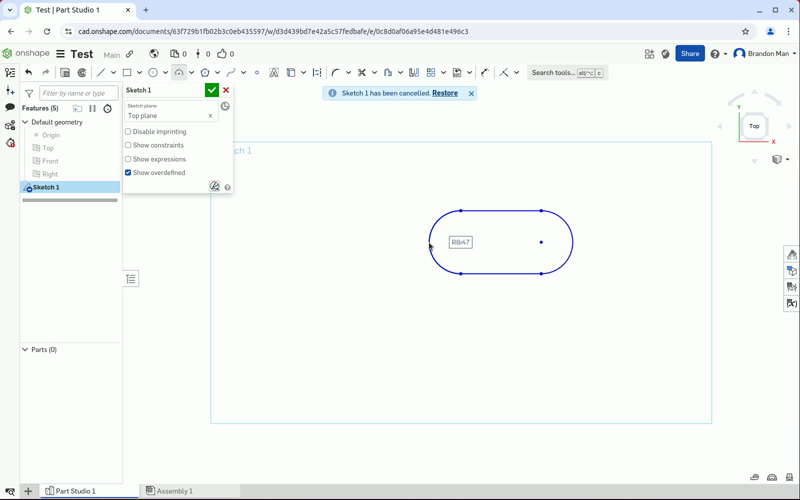
key(c)
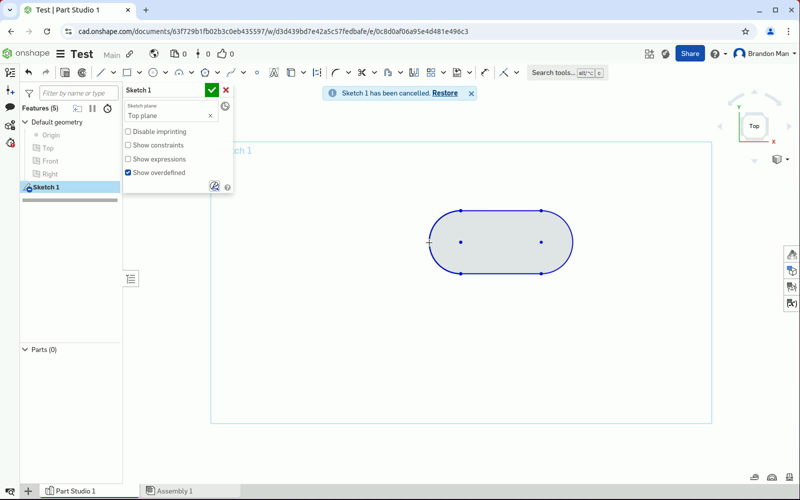
key_down(shift)
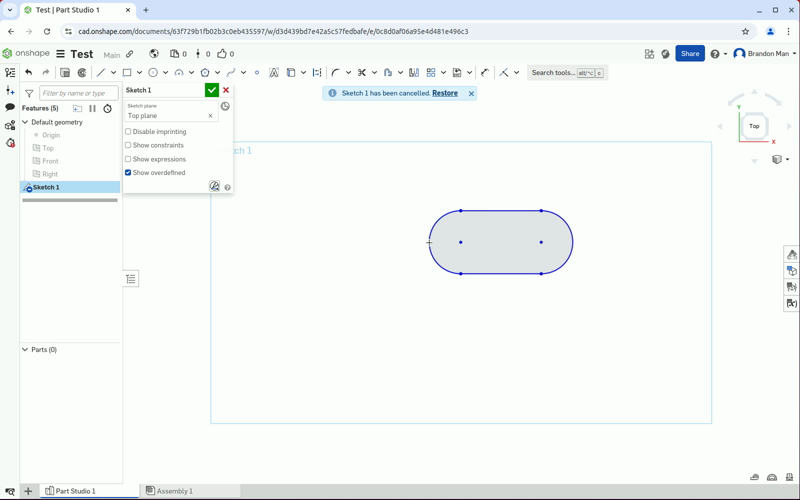
mouse_move(446, 241)
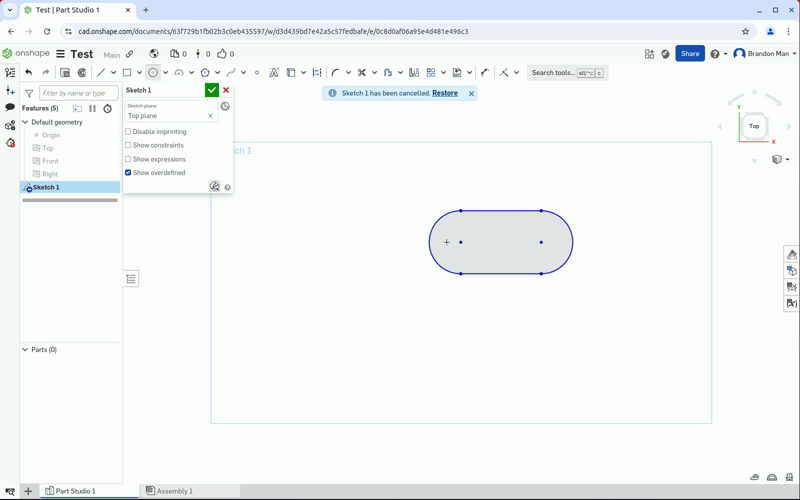
click(446, 241)
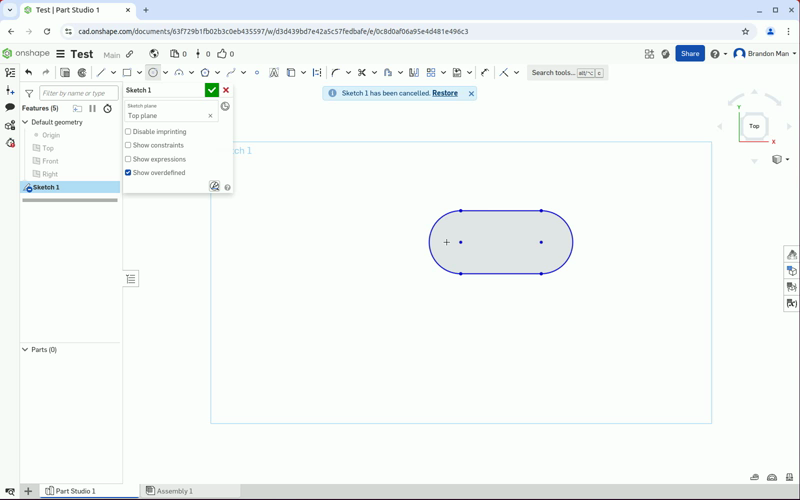
key_up(shift)
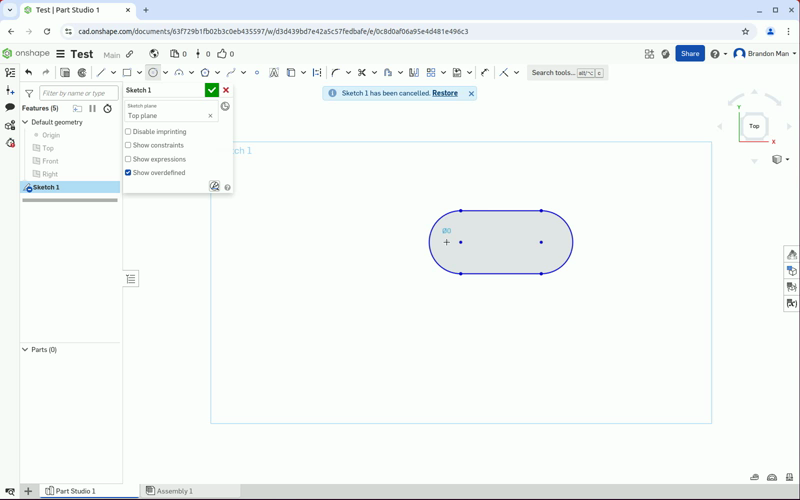
mouse_move(451, 241)
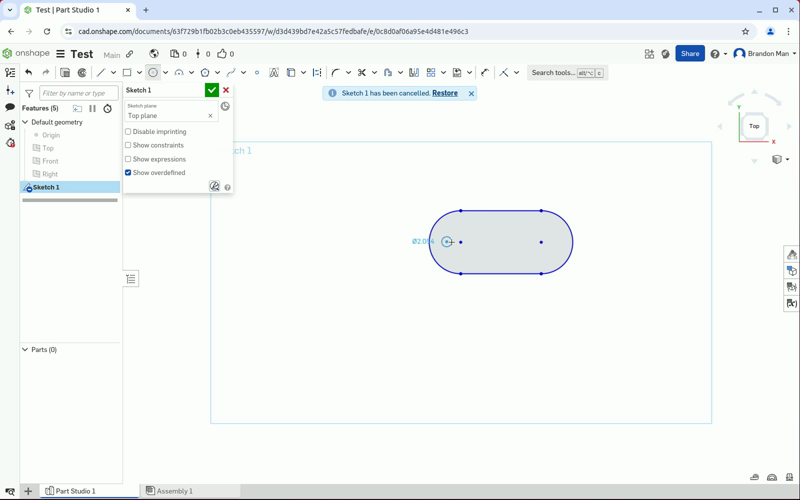
click(451, 241)
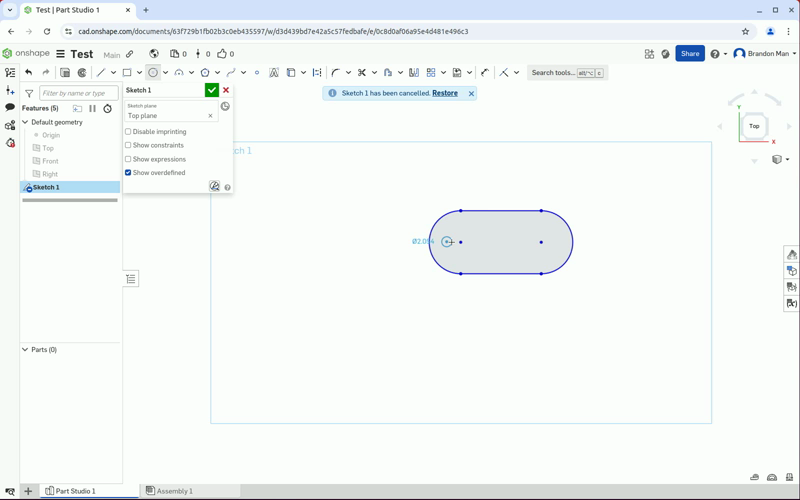
key(esc)
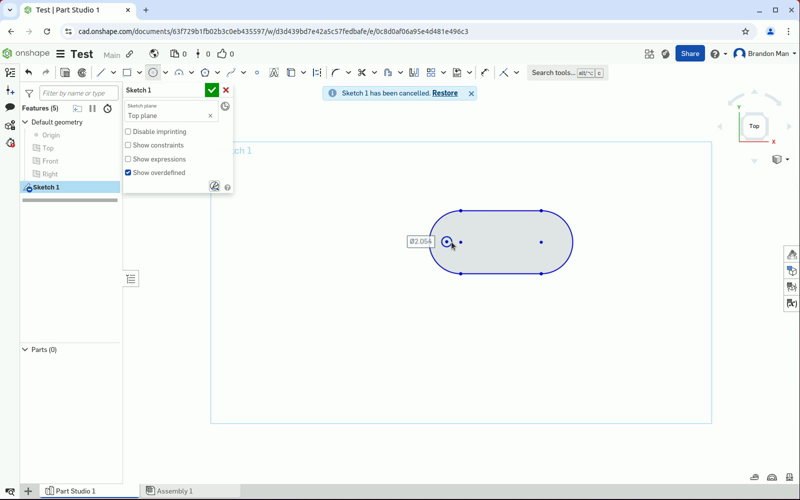
key(c)
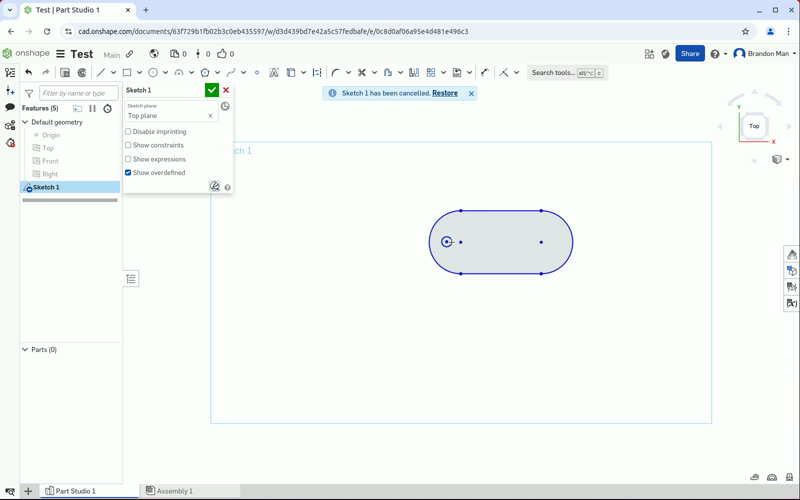
key_down(shift)
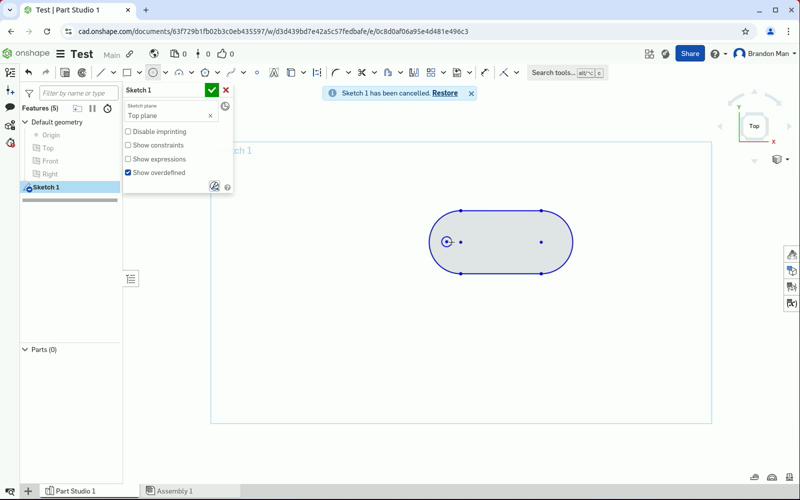
mouse_move(501, 241)
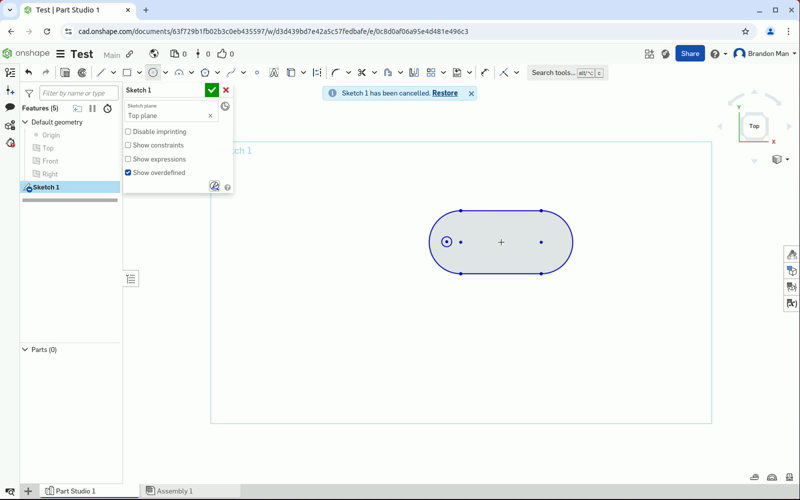
click(501, 241)
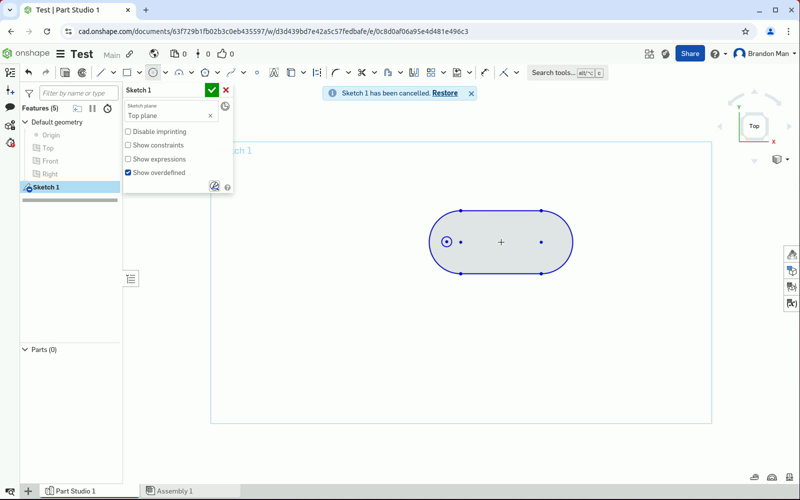
key_up(shift)
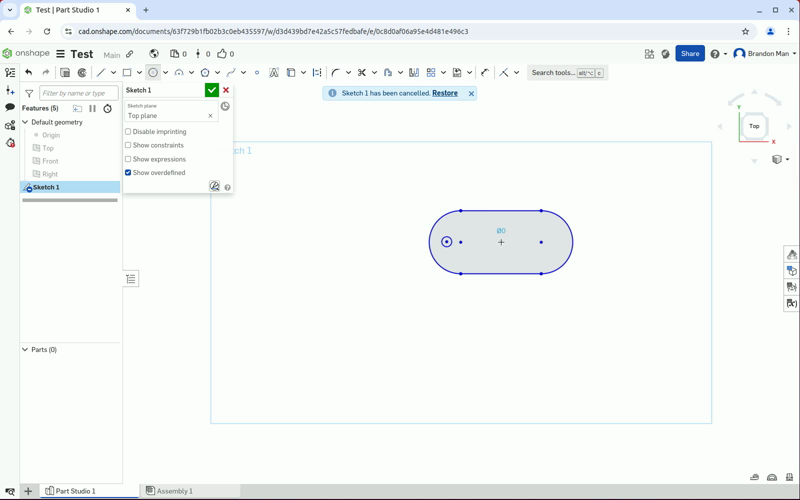
mouse_move(525, 241)
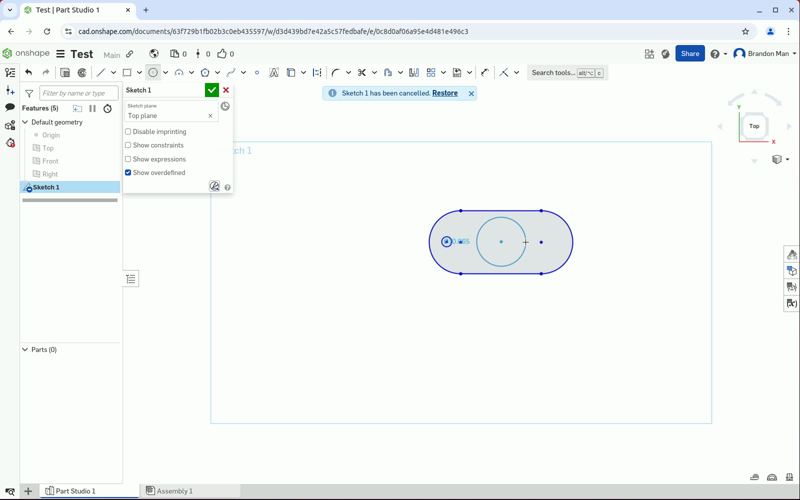
click(525, 241)
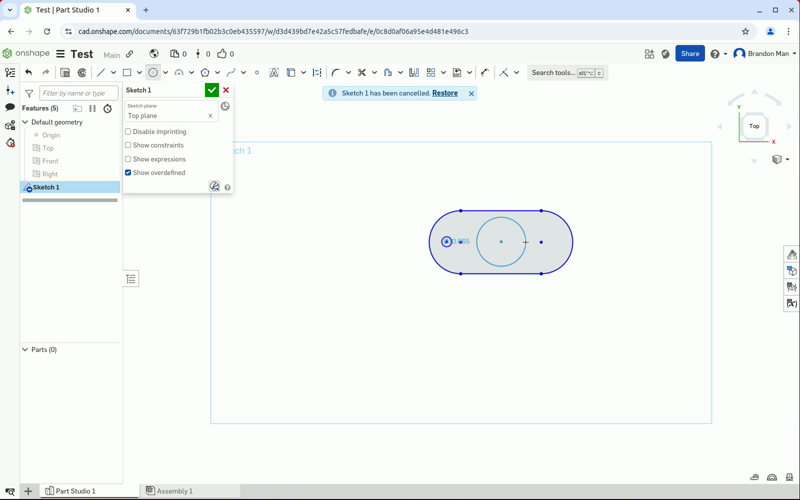
key(esc)
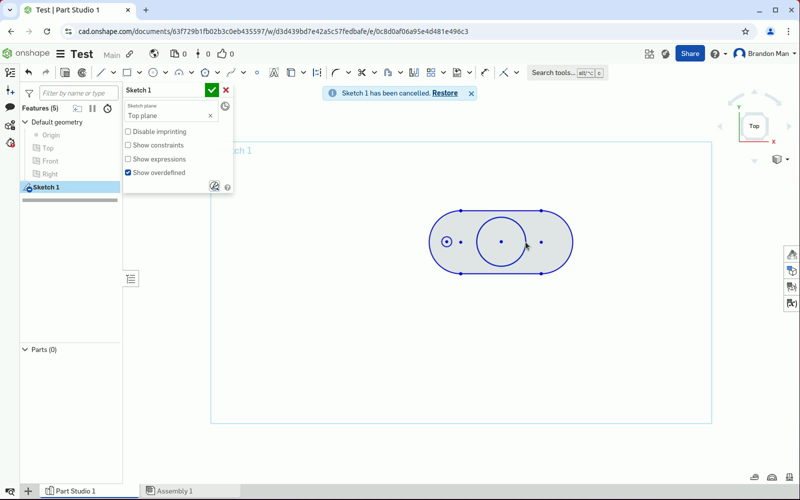
key(c)
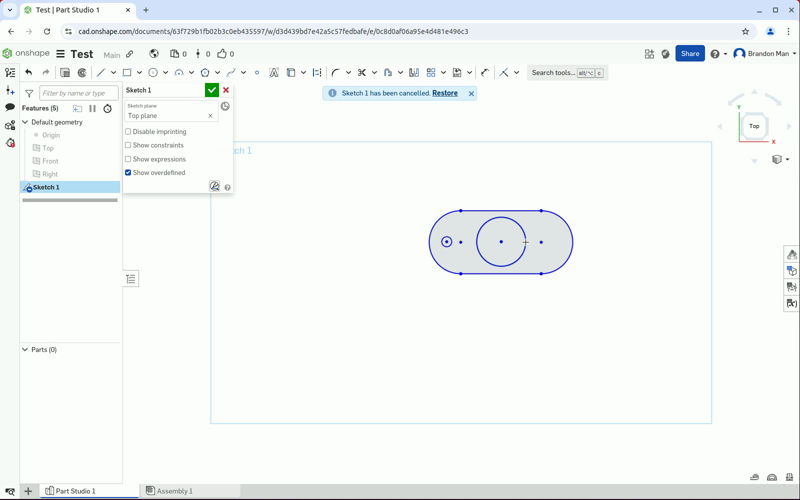
key_down(shift)
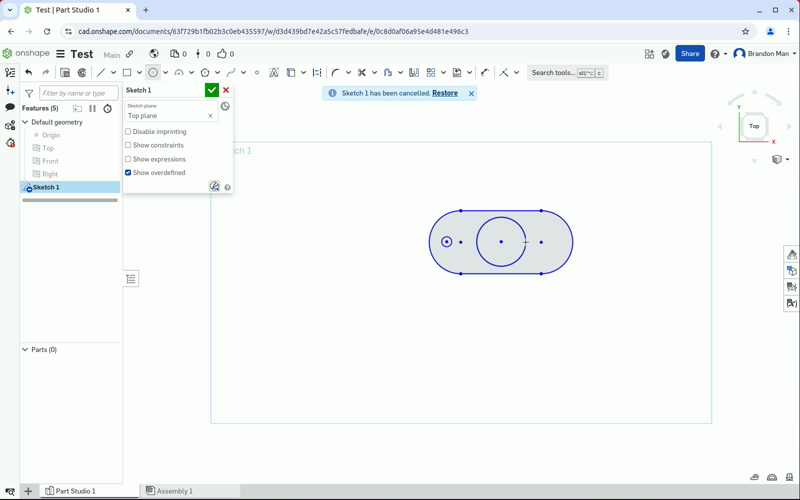
mouse_move(552, 241)
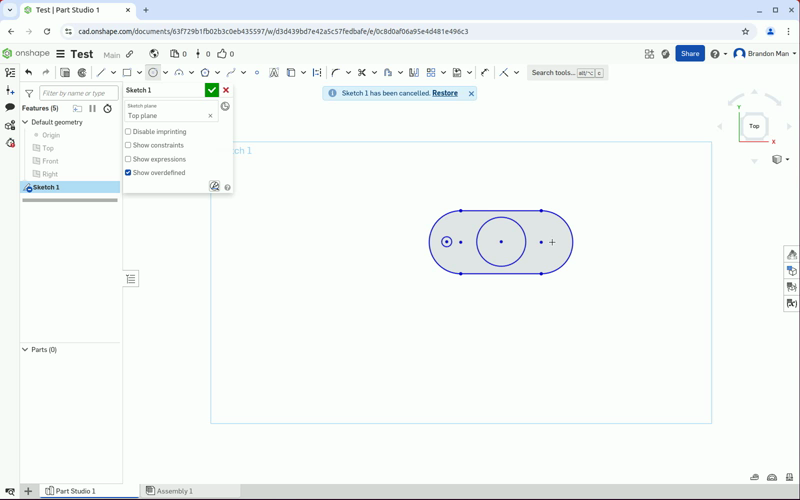
click(552, 241)
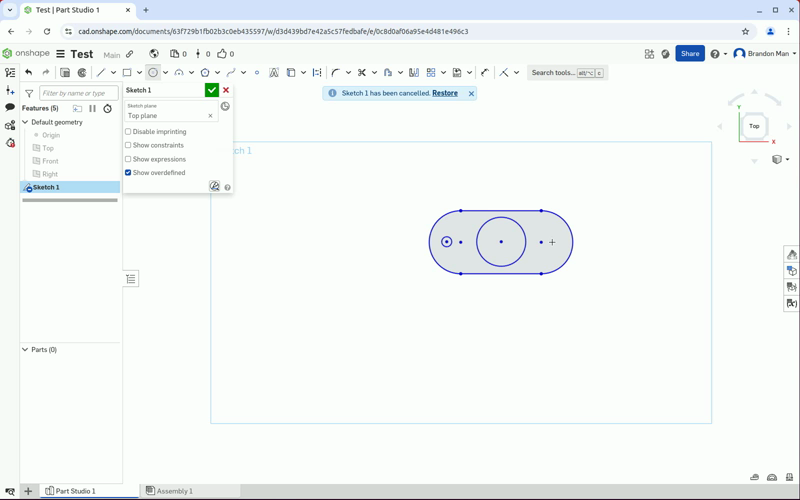
key_up(shift)
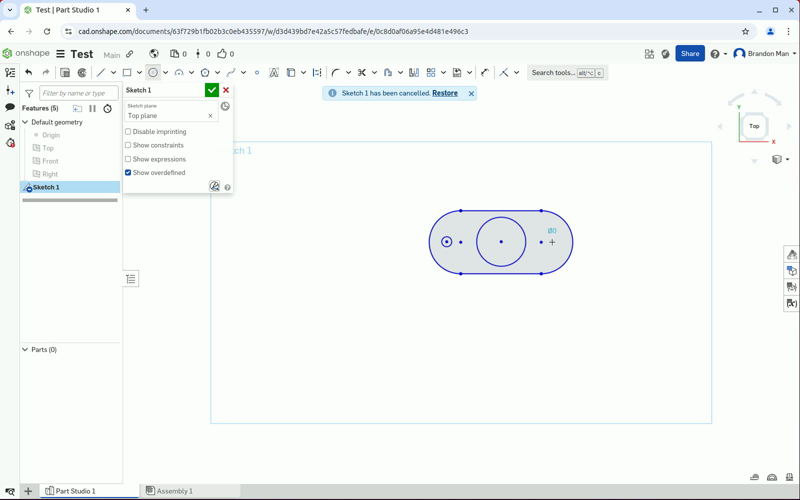
mouse_move(556, 241)
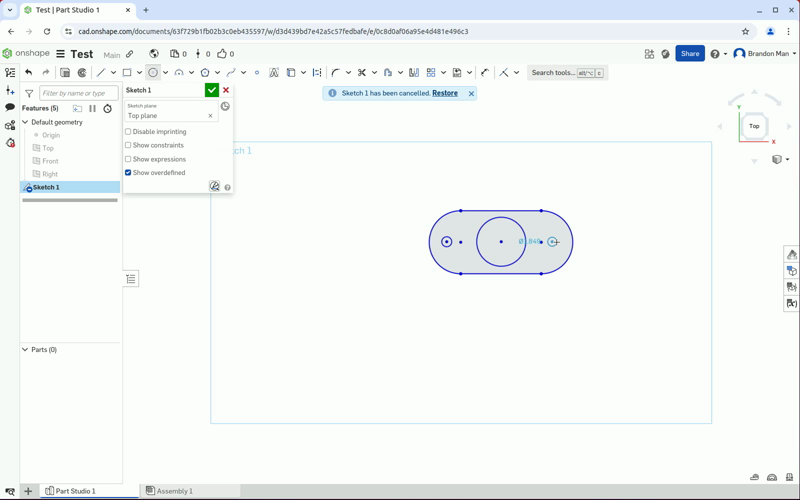
click(556, 241)
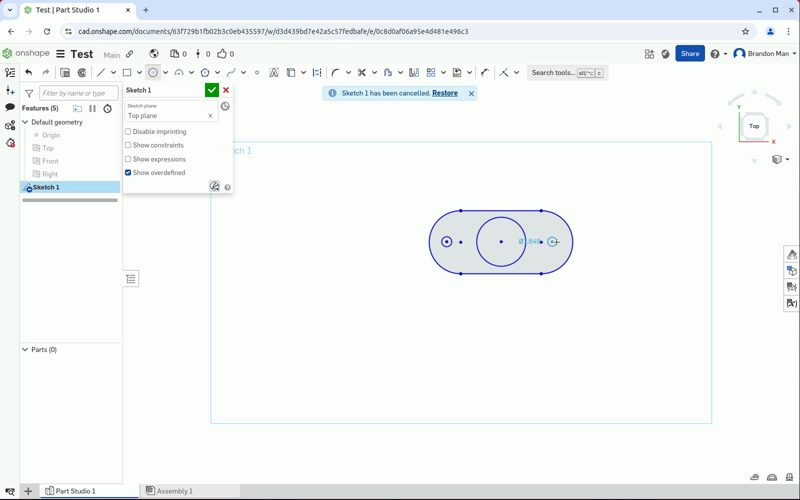
key(esc)
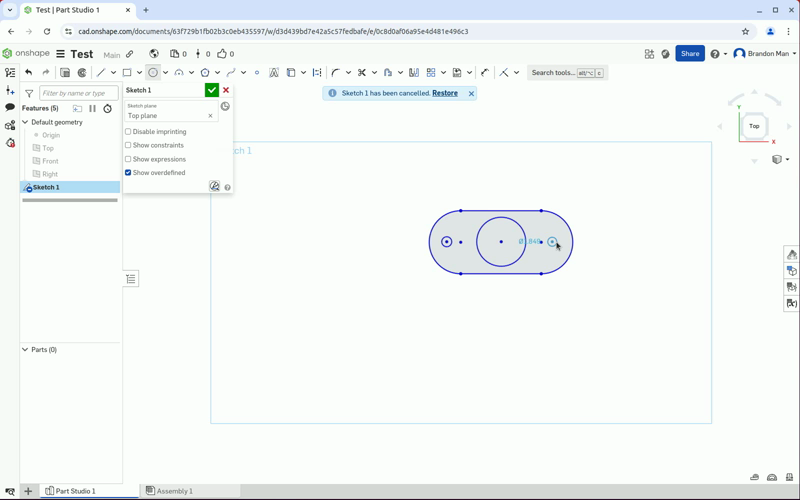
mouse_move(473, 257)
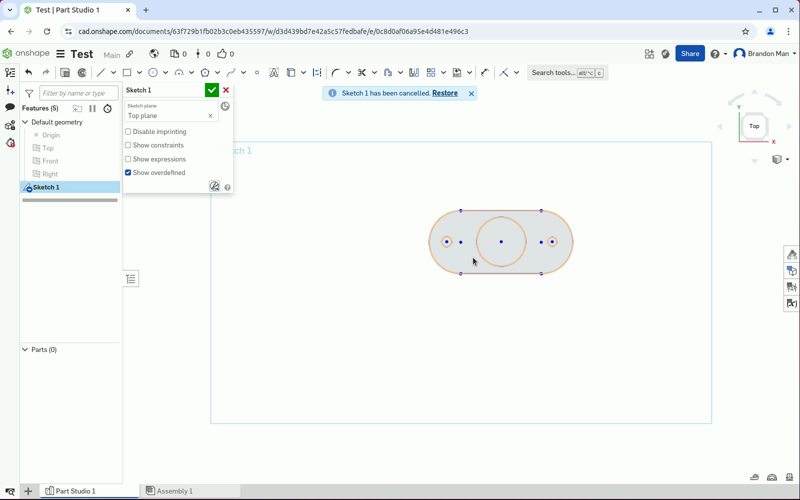
click(473, 257)
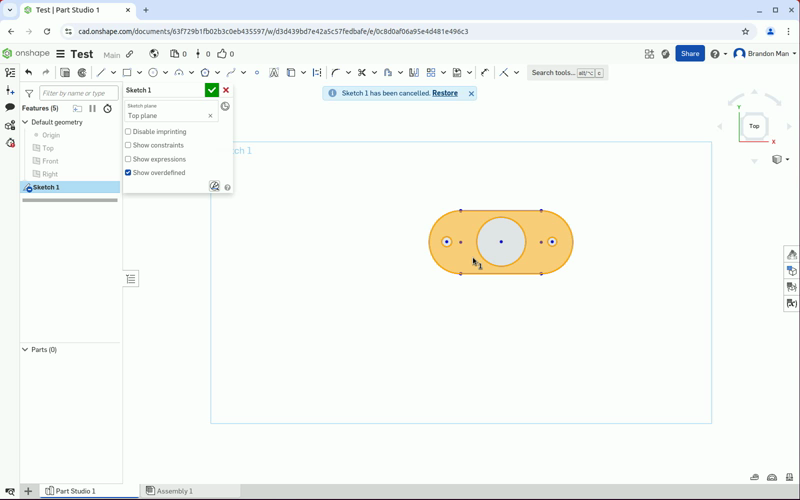
mouse_move(73, 352)
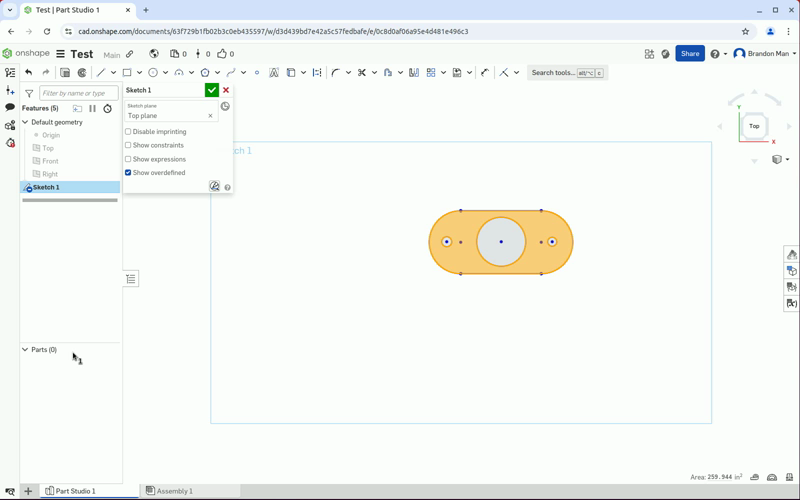
key(shift+y)
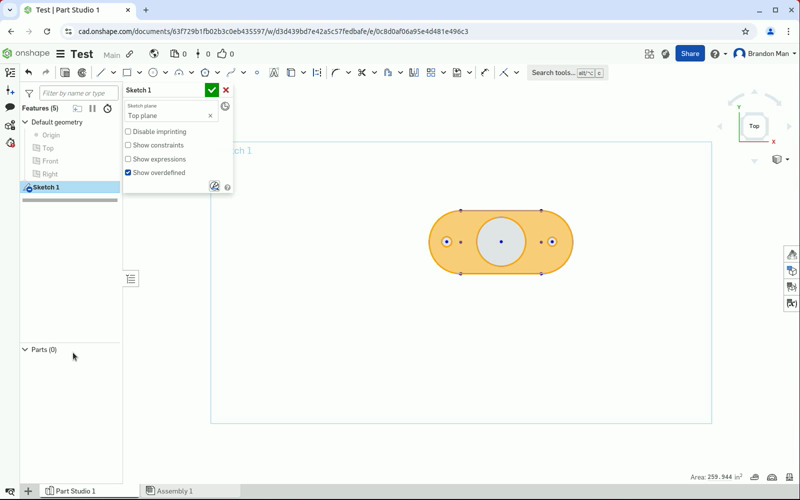
key(shift+e)
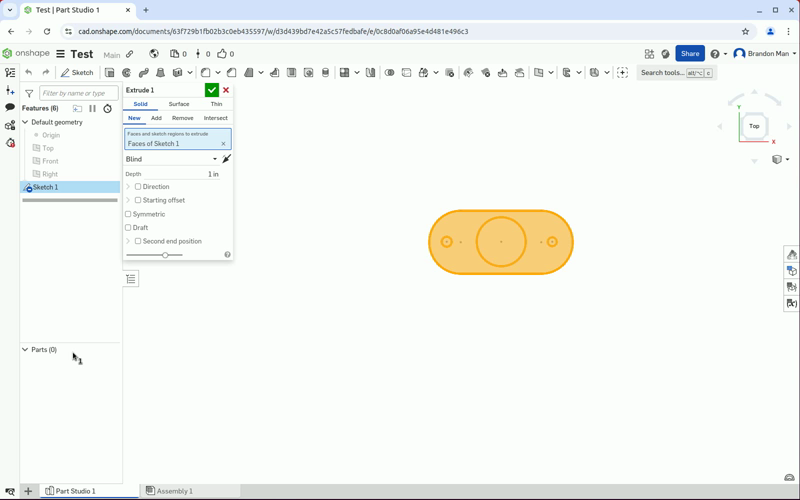
mouse_move(143, 106)
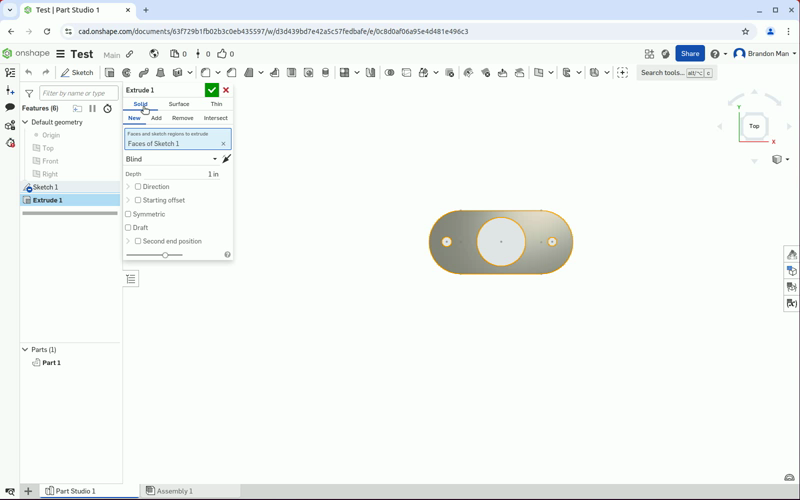
click(143, 106)
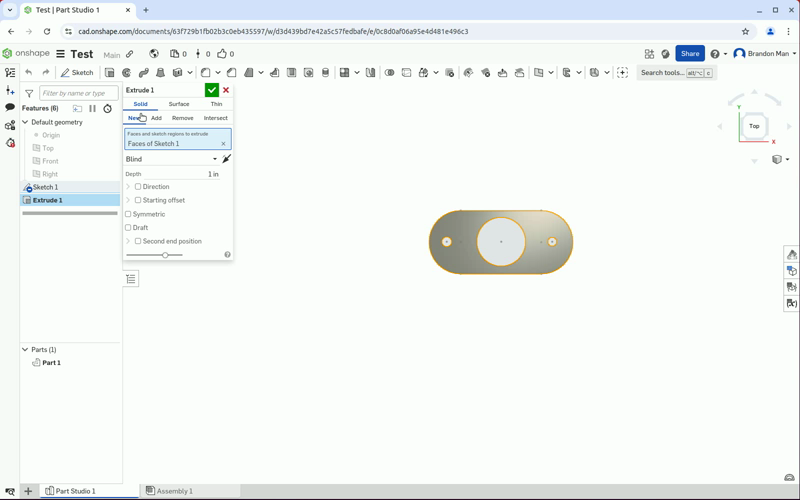
mouse_move(137, 120)
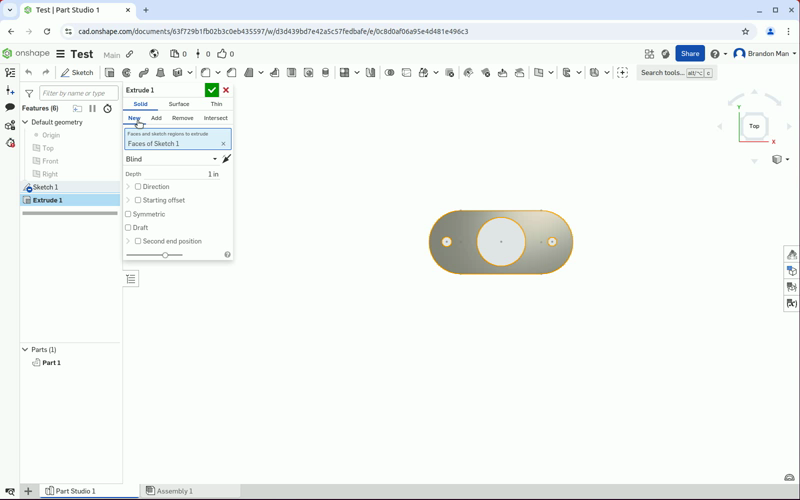
click(137, 120)
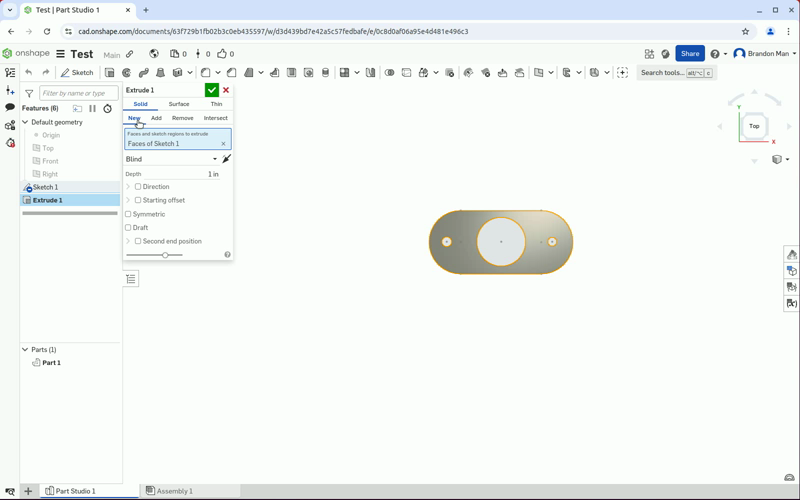
key(tab, 4)
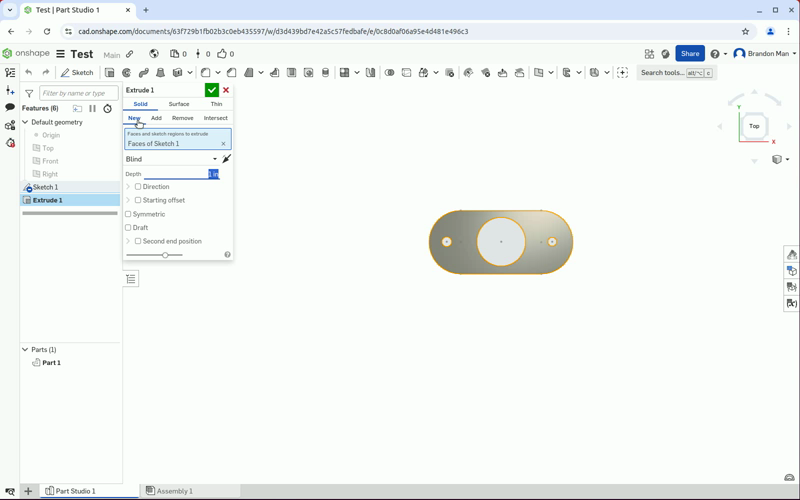
text(6.258)
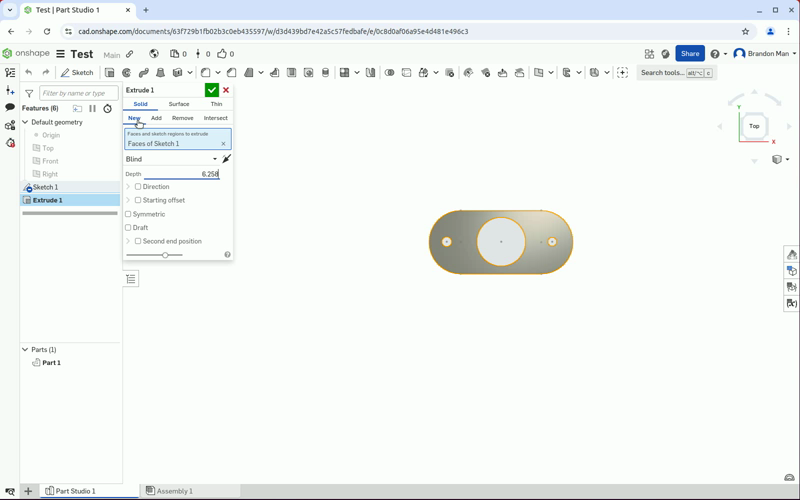
key(enter)
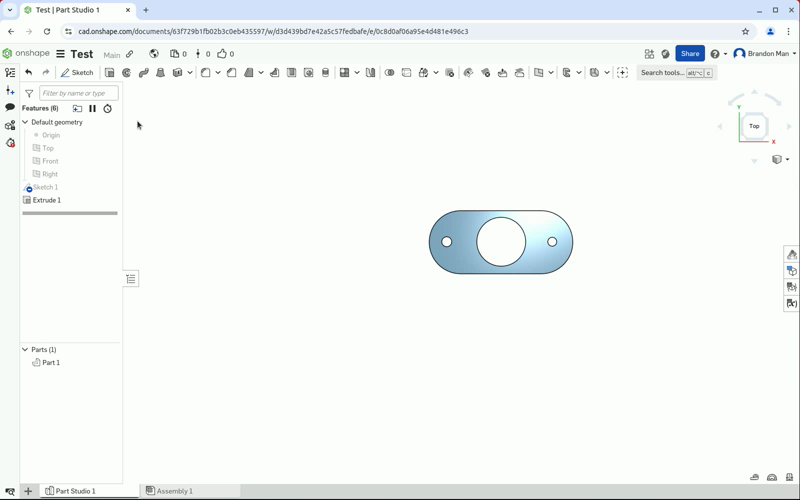
key(shift+h)
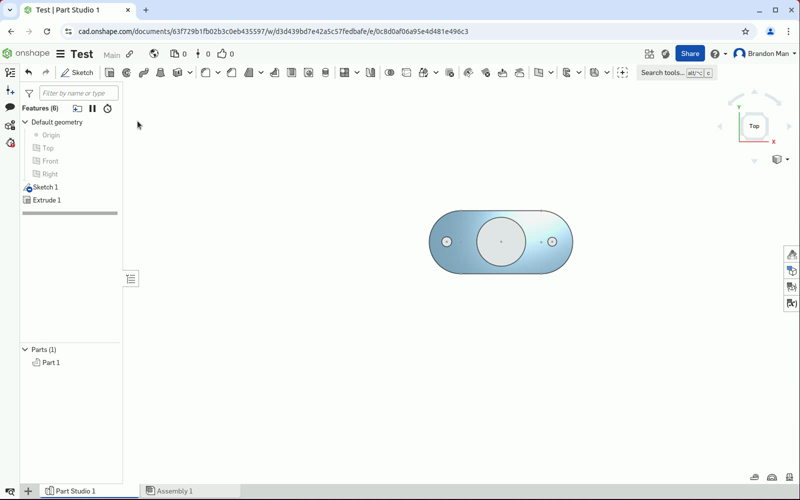
key(shift+h)
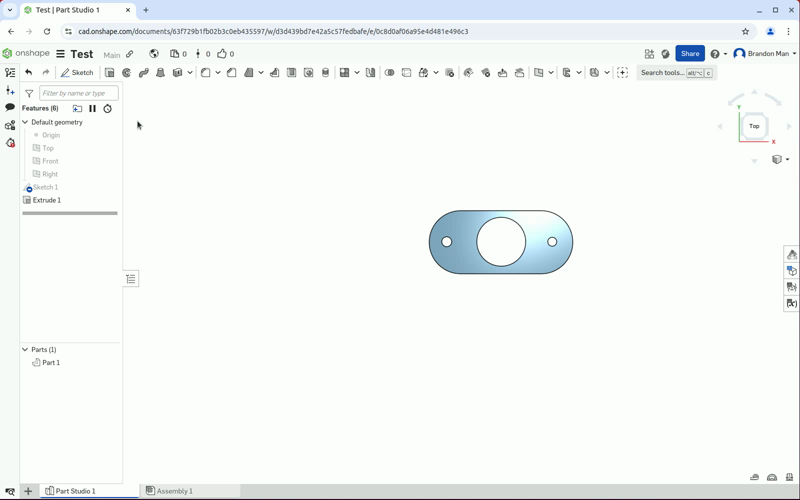
mouse_move(73, 189)
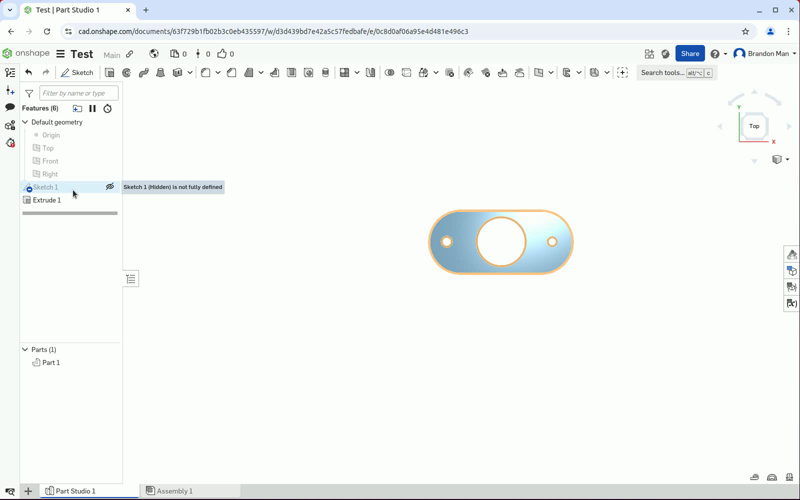
click(73, 189)
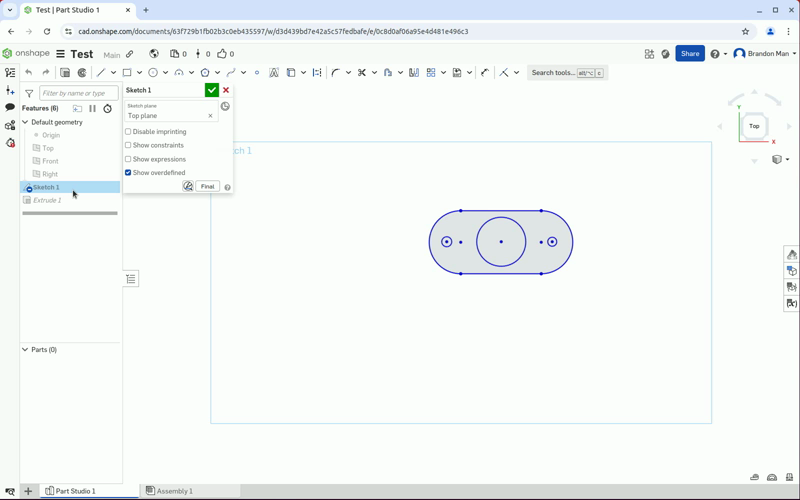
mouse_move(229, 92)
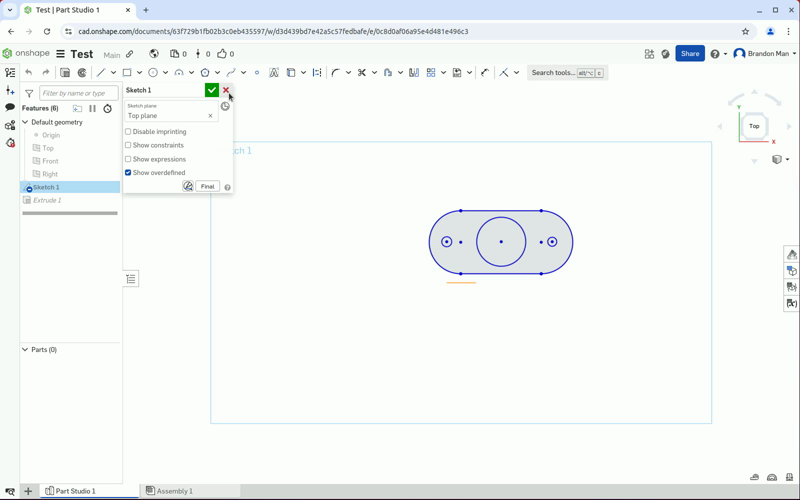
click(229, 92)
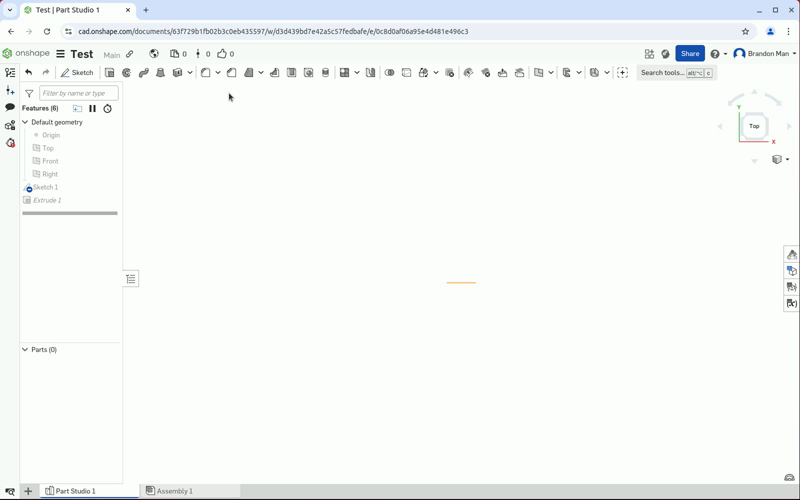
mouse_move(541, 75)
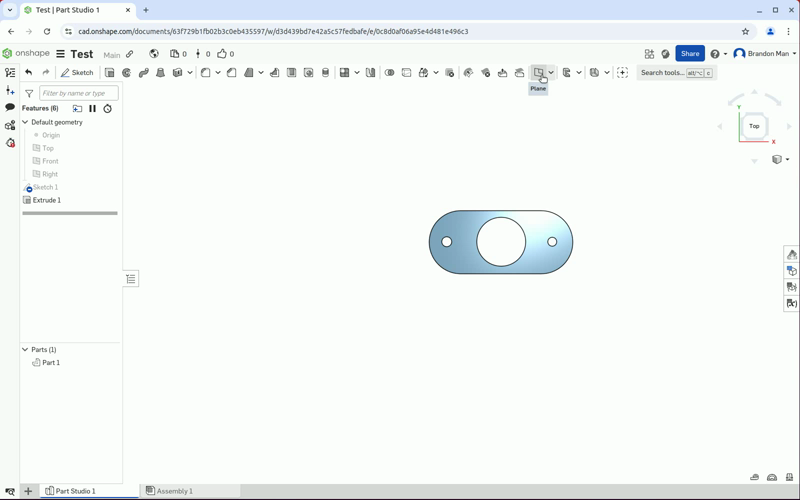
click(541, 75)
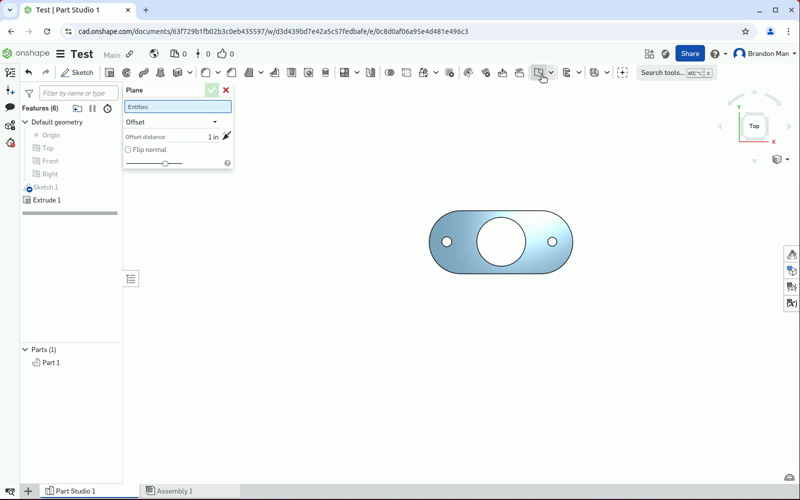
mouse_move(73, 150)
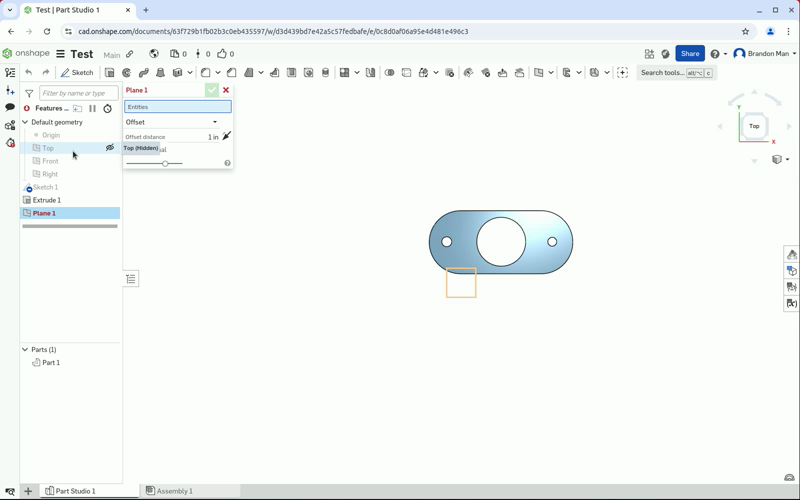
click(73, 150)
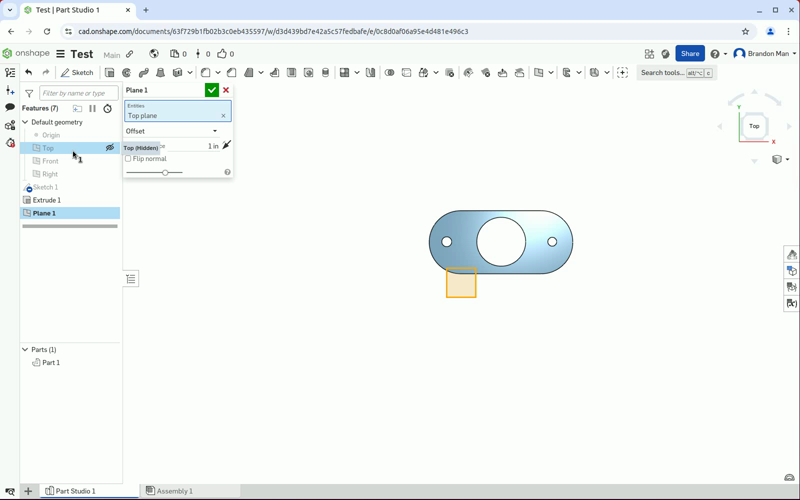
key(tab, 2)
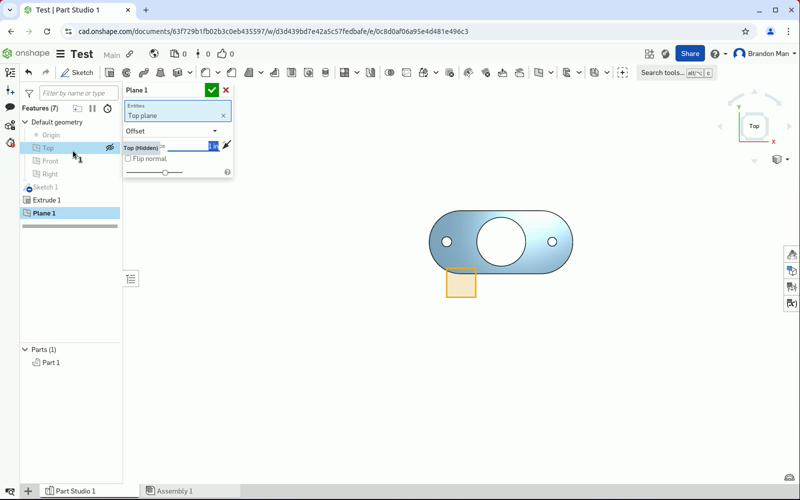
text(6.255)
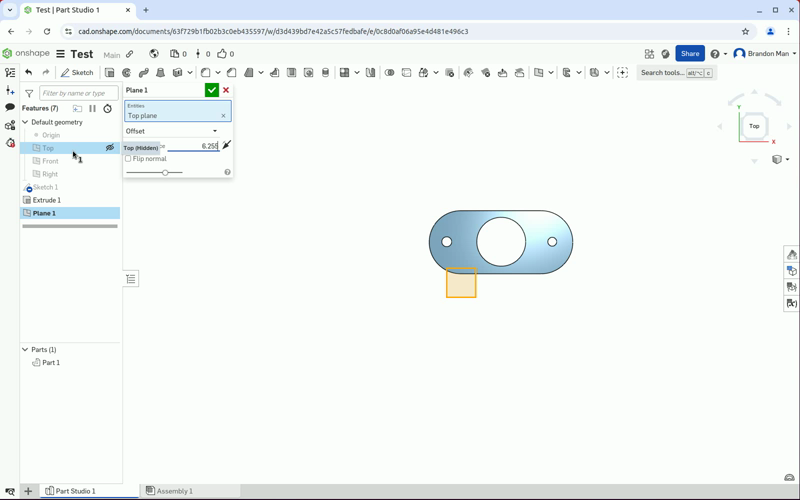
key(enter, 2)
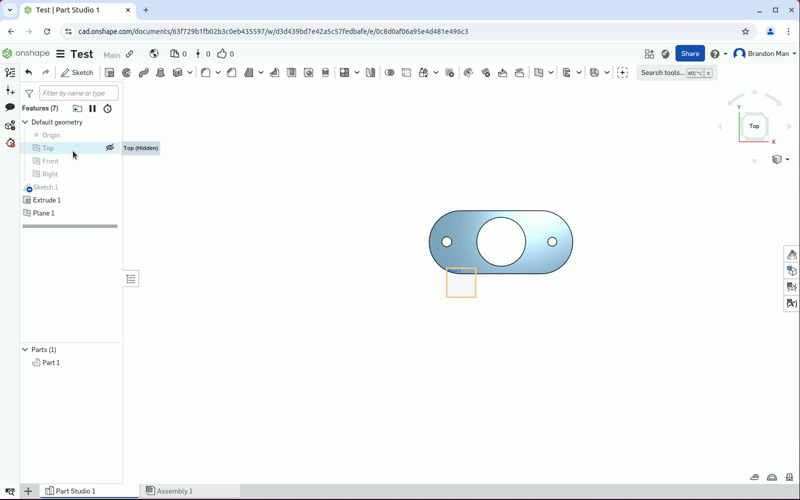
key(shift+s)
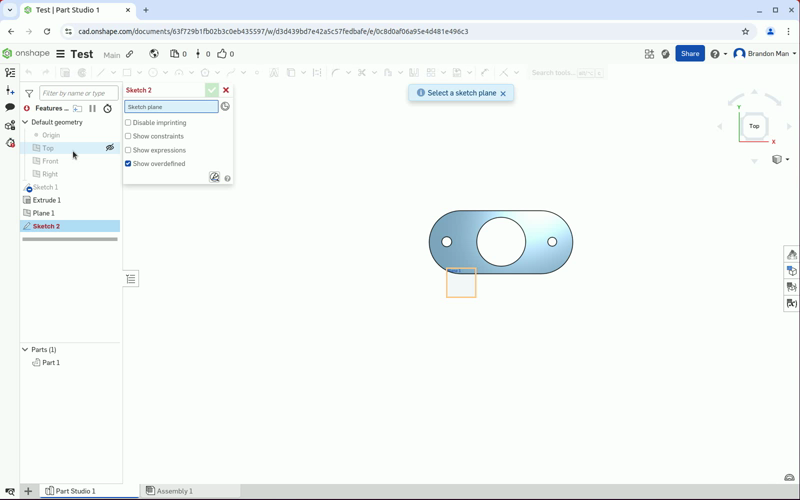
mouse_move(73, 215)
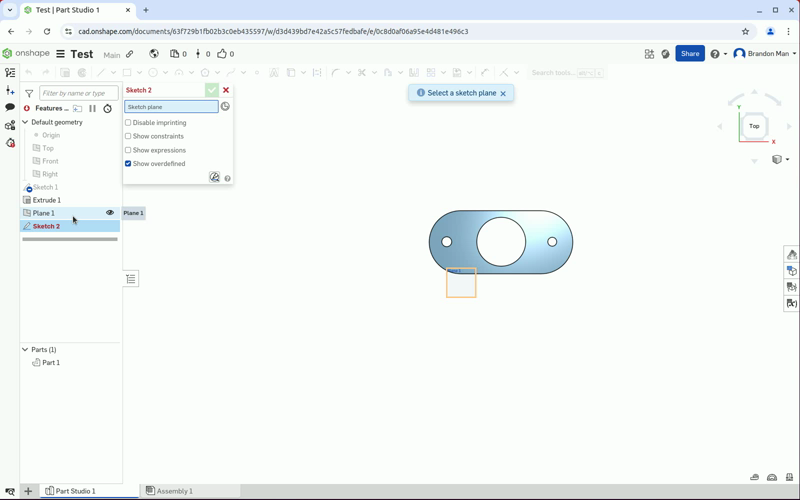
click(73, 215)
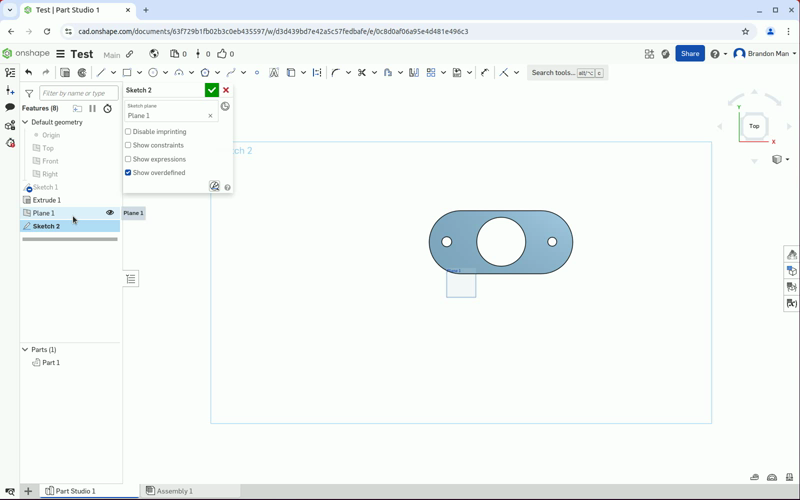
mouse_move(73, 352)
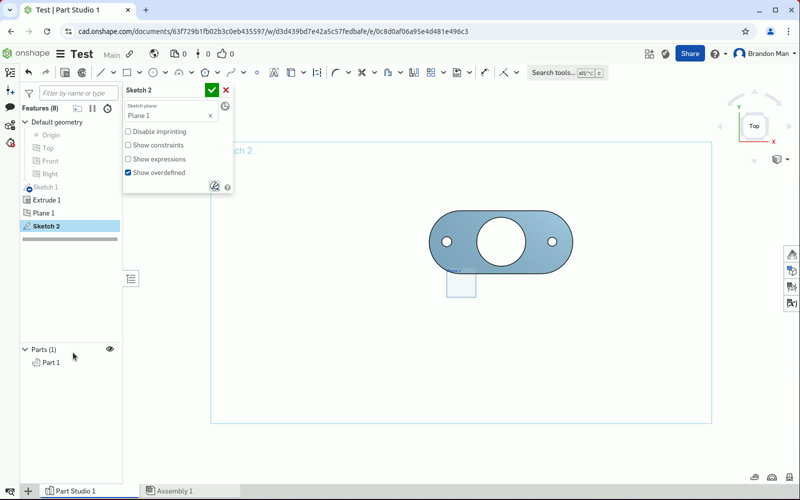
key(y)
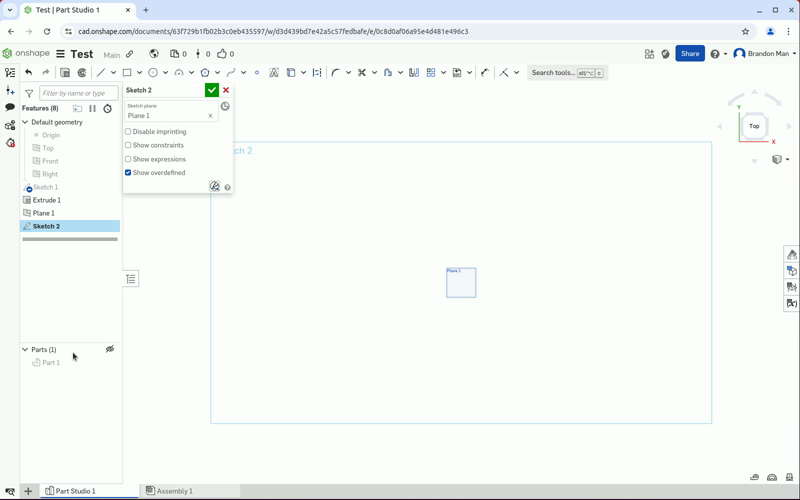
key(c)
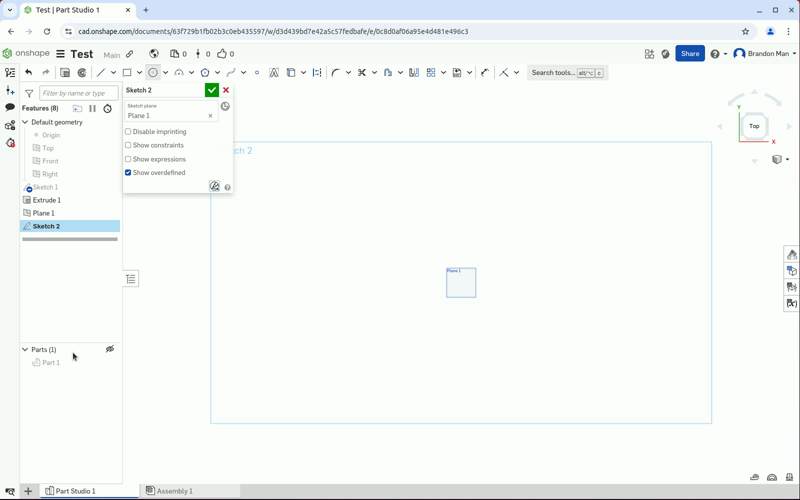
key_down(shift)
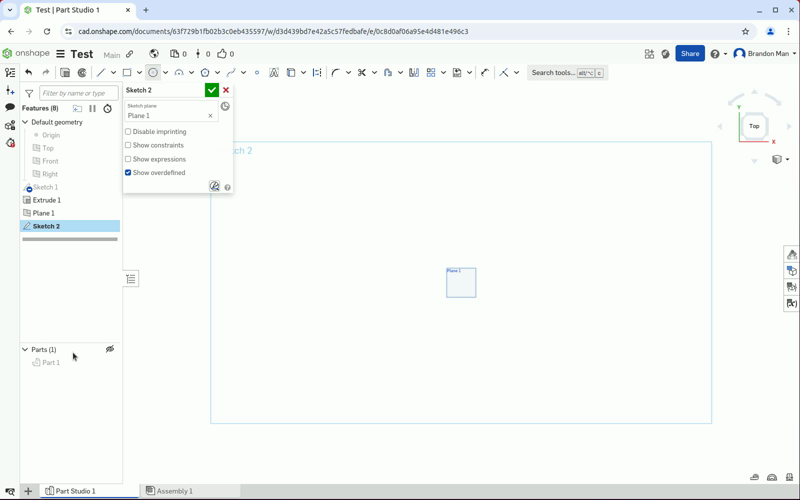
mouse_move(446, 241)
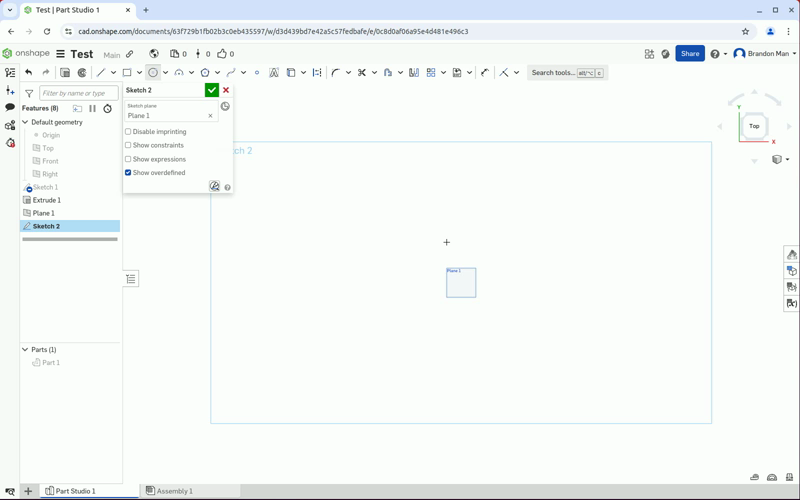
click(446, 241)
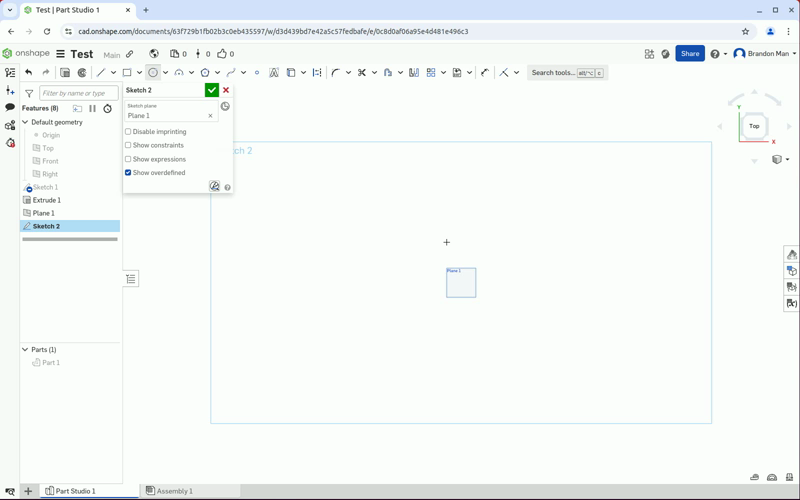
key_up(shift)
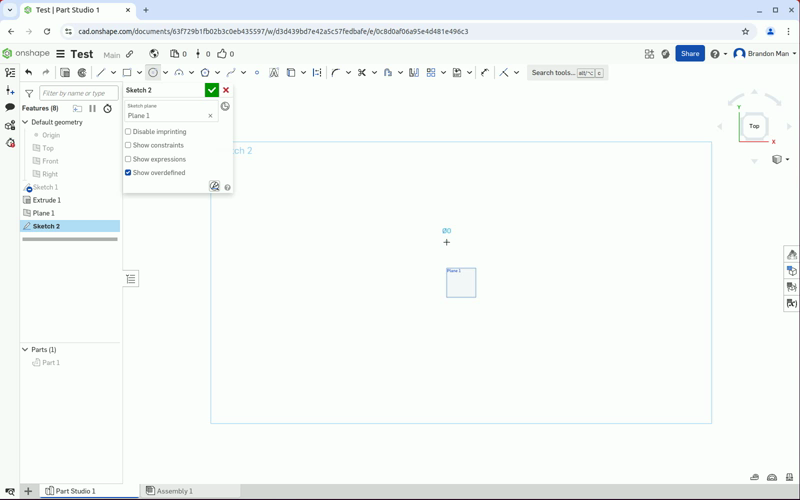
mouse_move(458, 241)
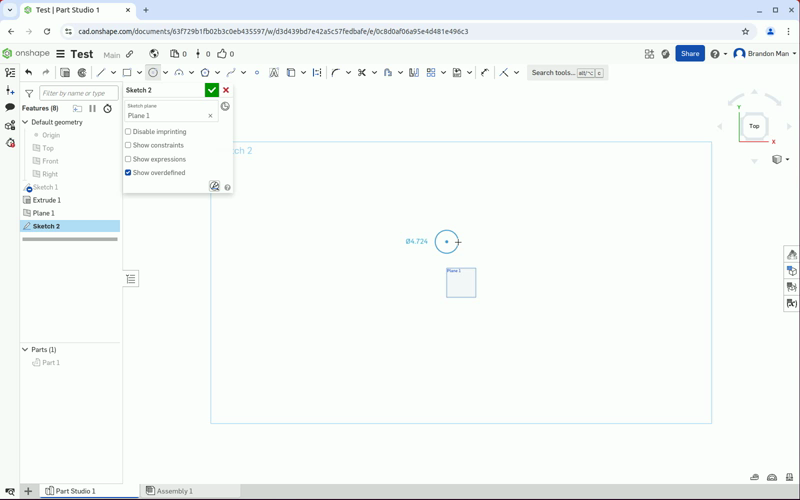
click(458, 241)
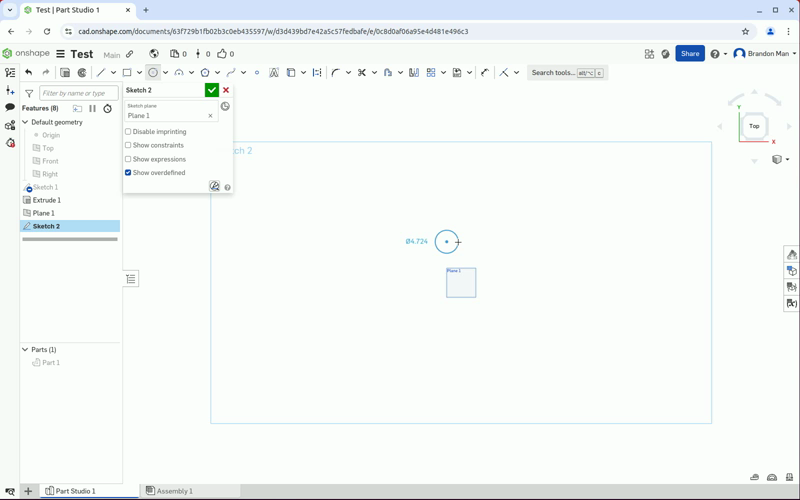
key(esc)
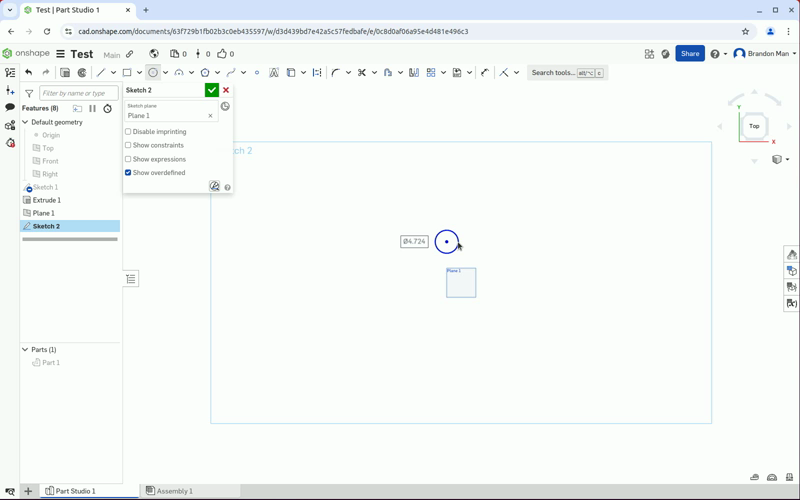
key(c)
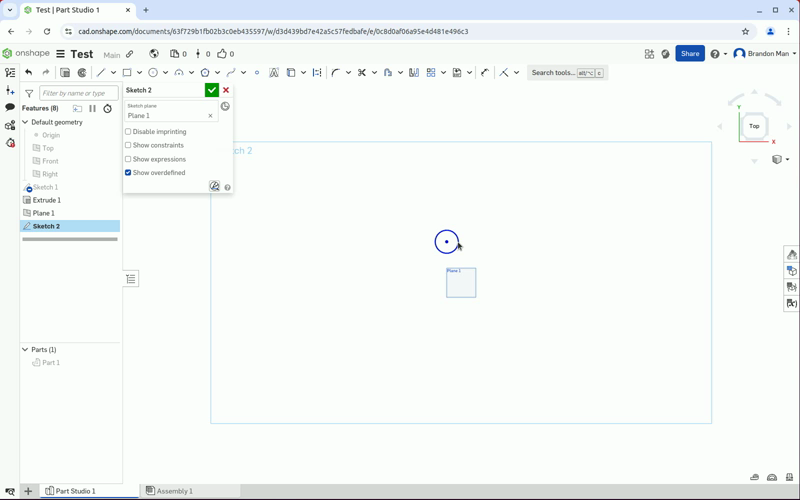
key_down(shift)
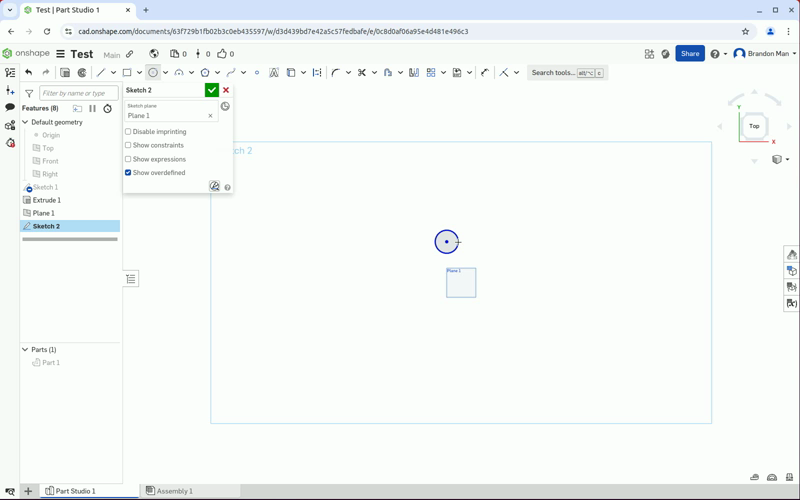
mouse_move(446, 241)
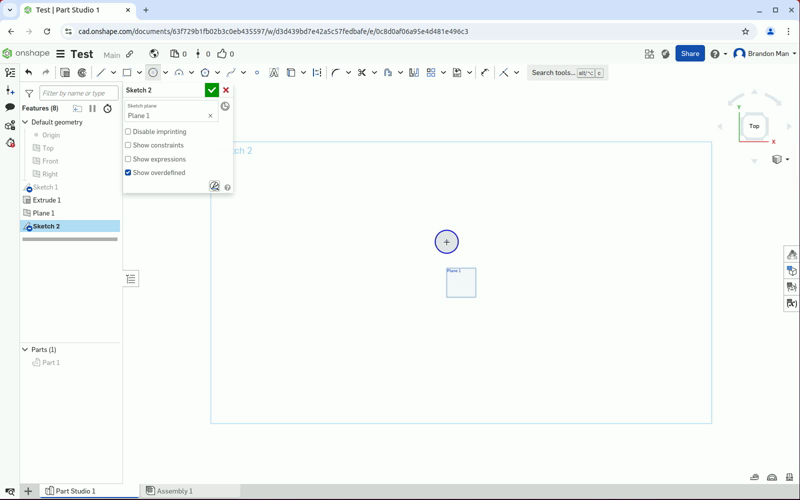
click(446, 241)
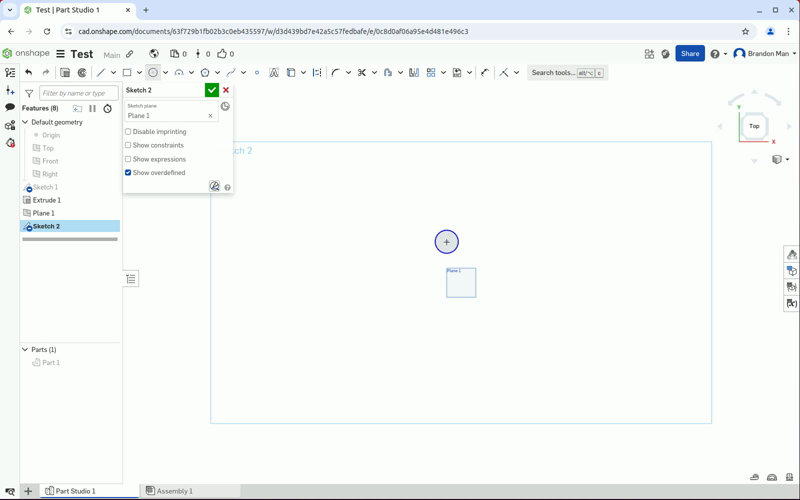
key_up(shift)
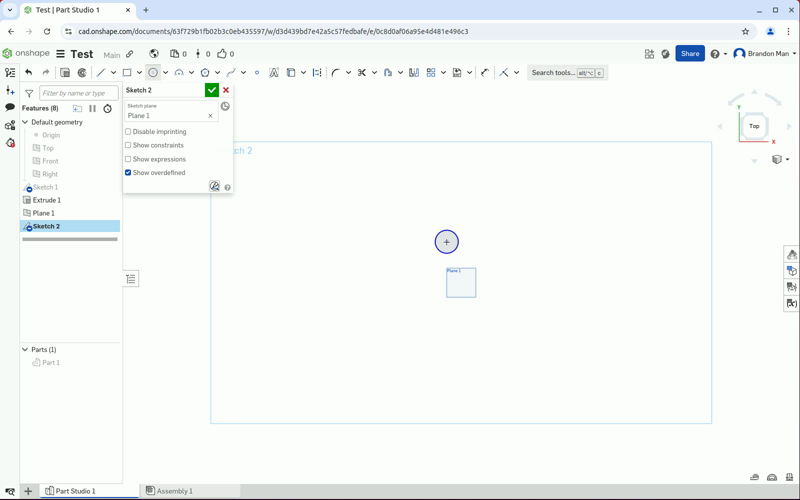
mouse_move(452, 241)
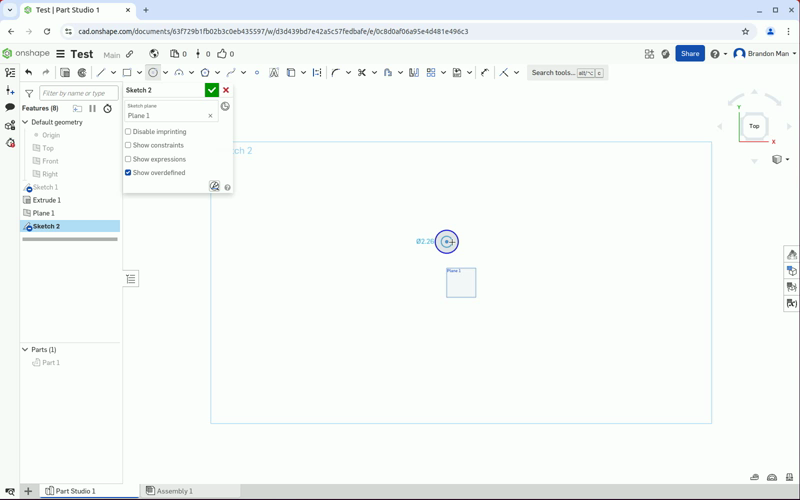
click(452, 241)
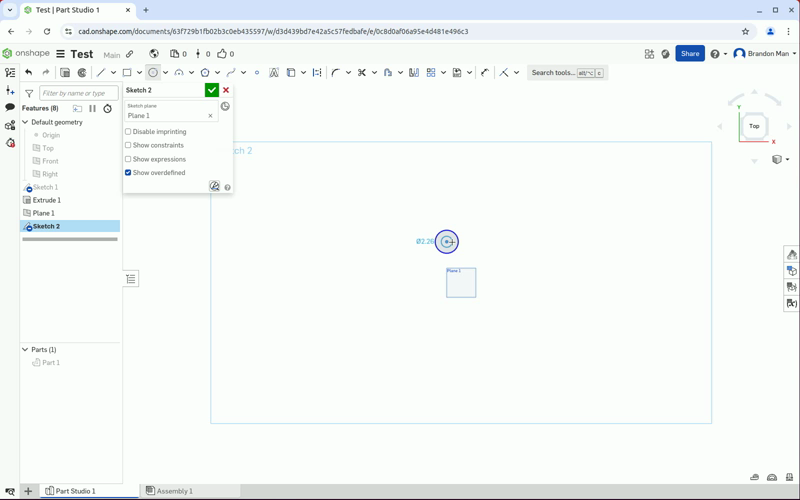
key(esc)
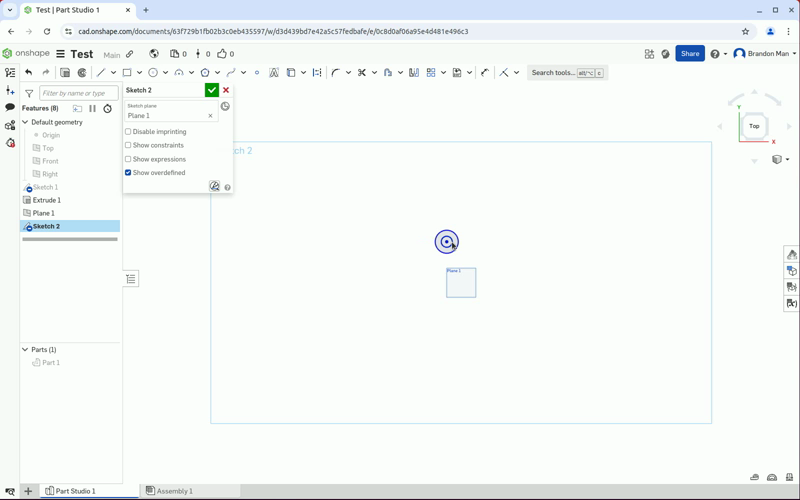
mouse_move(450, 236)
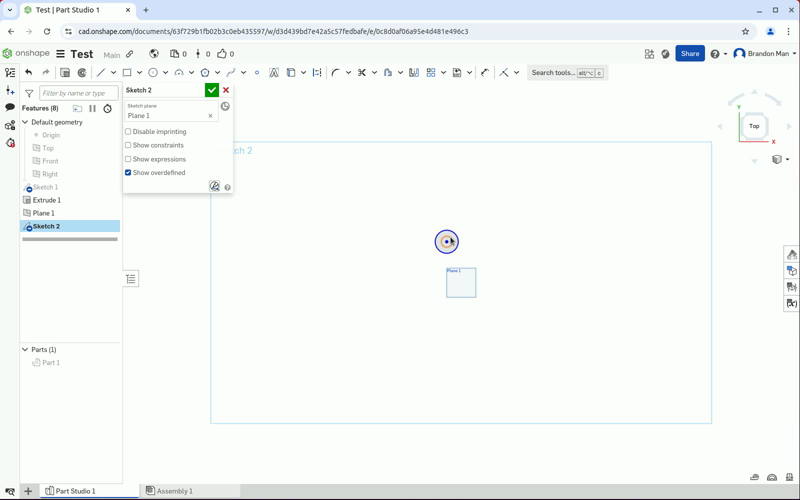
scroll(6)
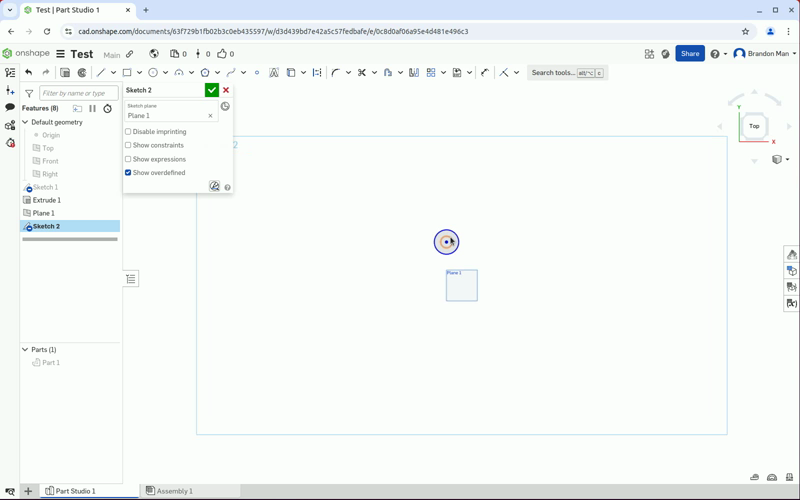
scroll(6)
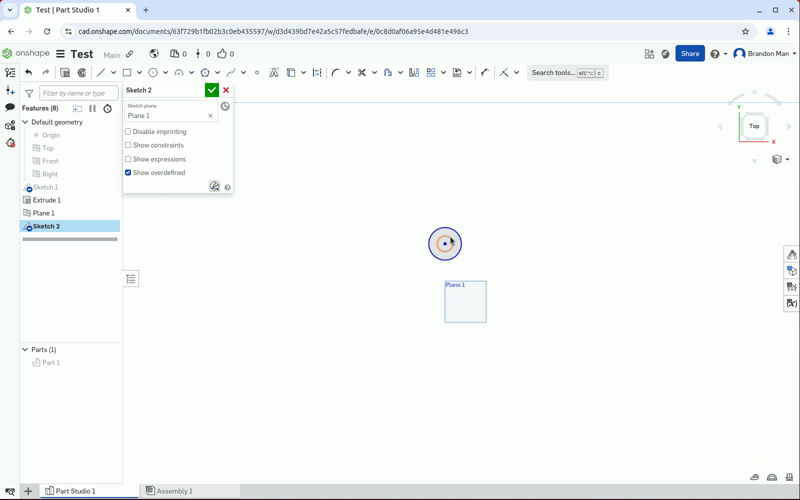
scroll(6)
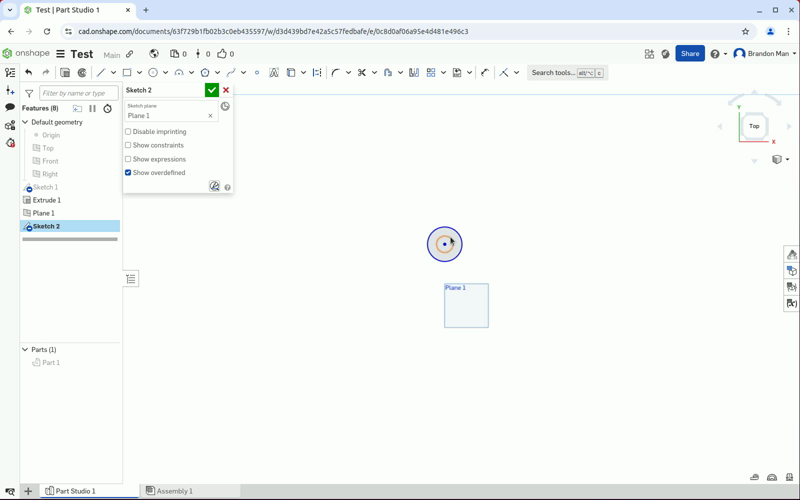
scroll(6)
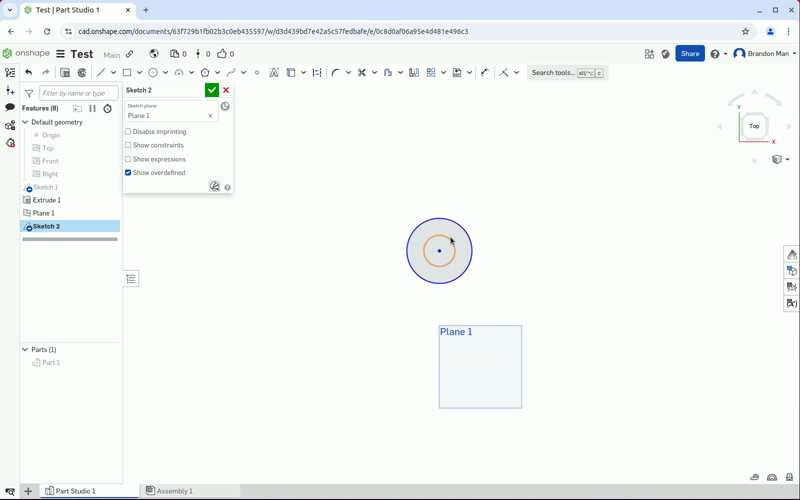
scroll(6)
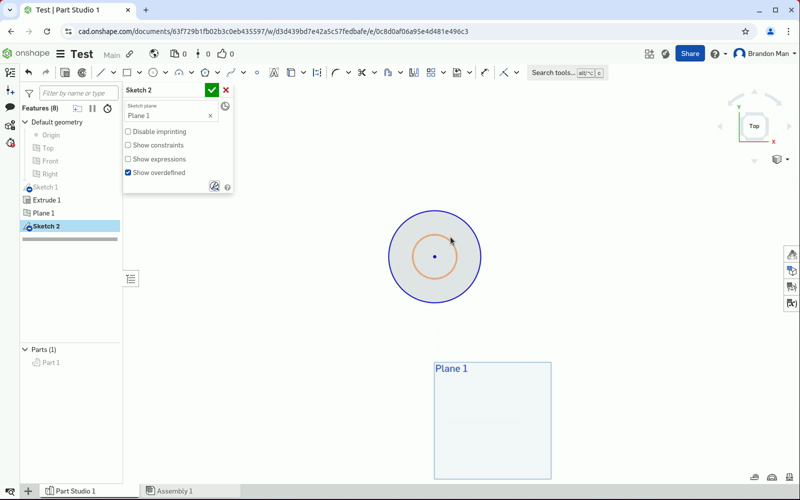
scroll(6)
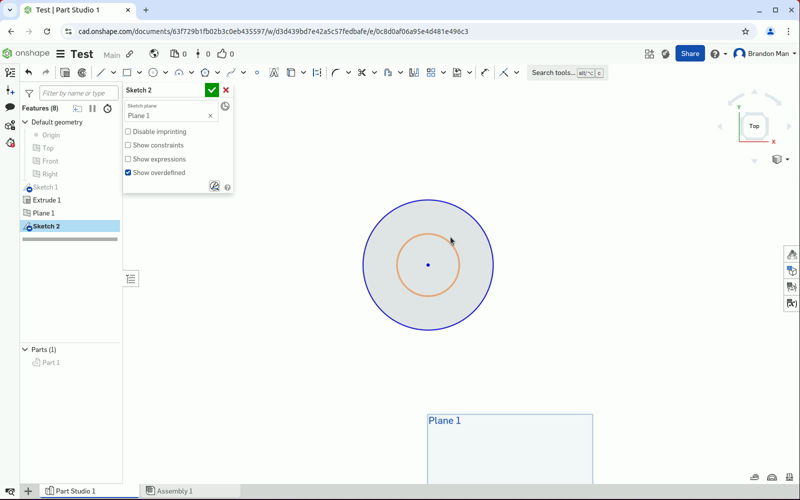
scroll(6)
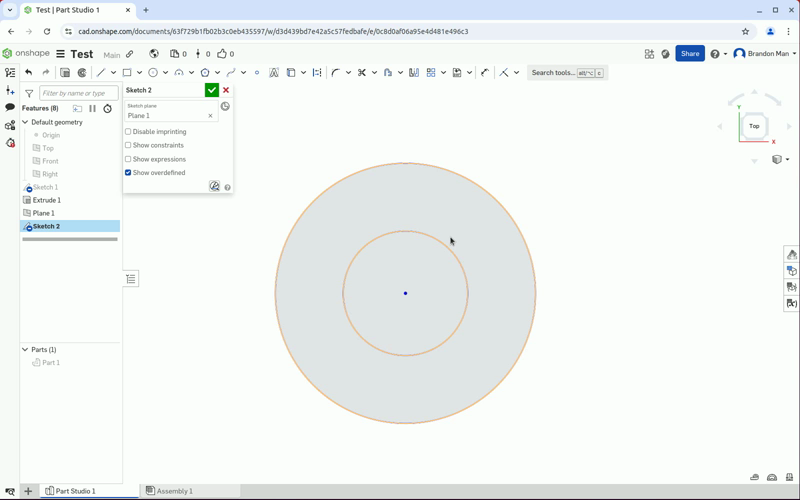
click(450, 236)
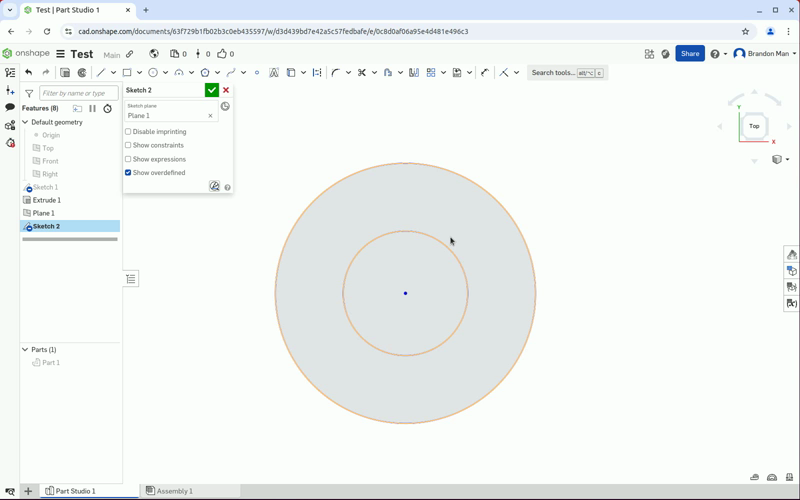
scroll(-6)
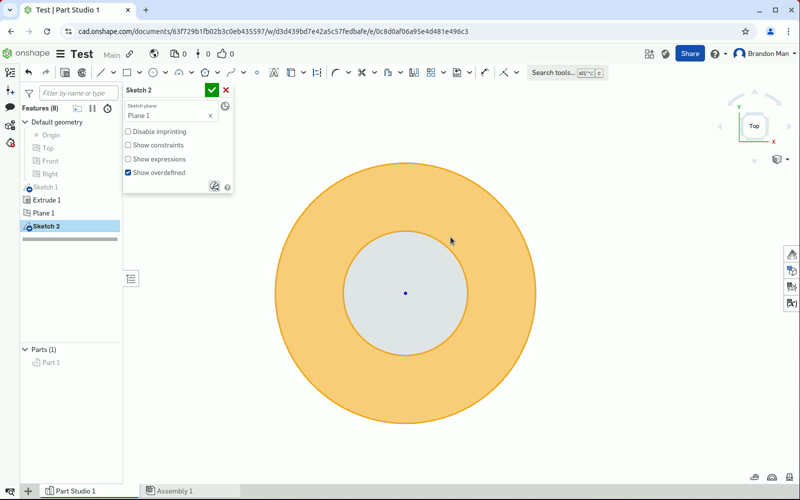
scroll(-6)
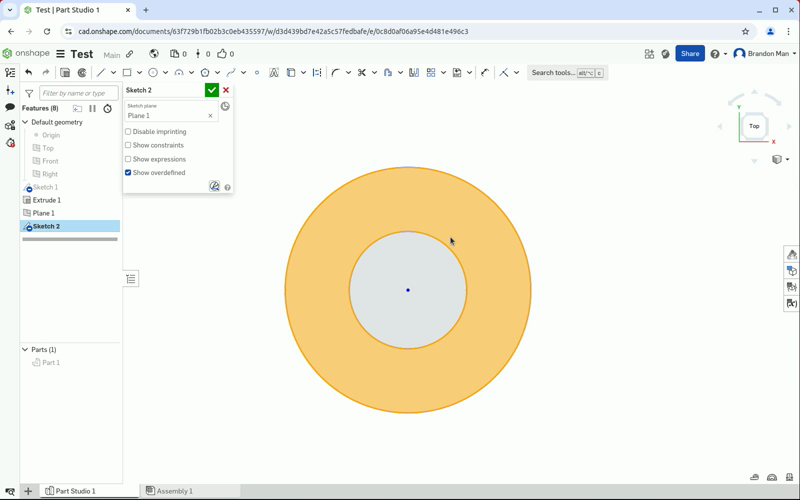
scroll(-6)
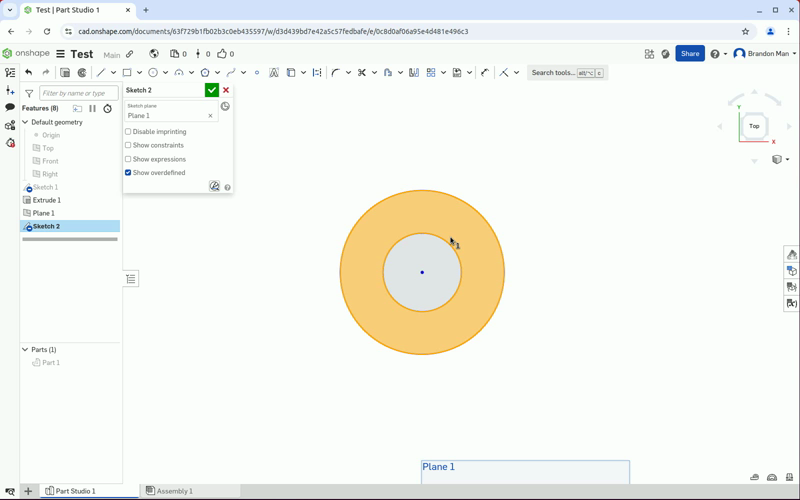
scroll(-6)
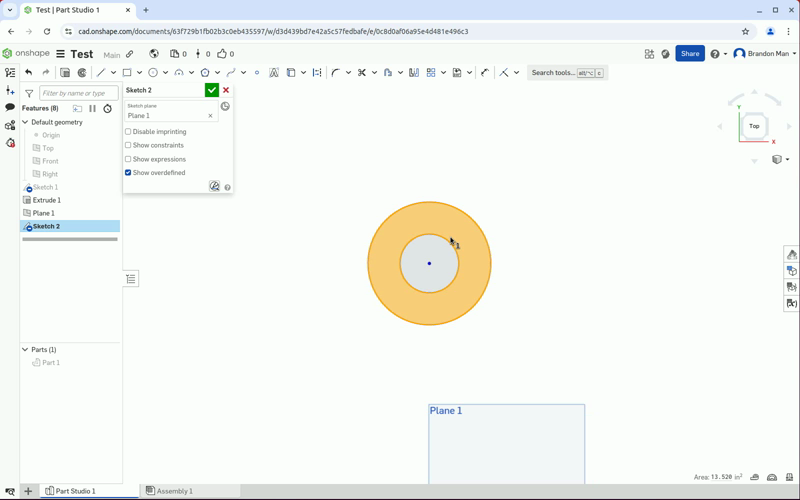
scroll(-6)
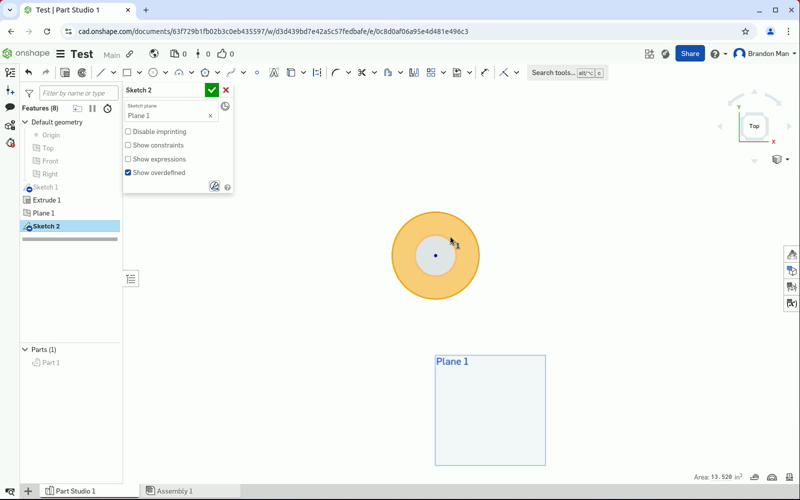
scroll(-6)
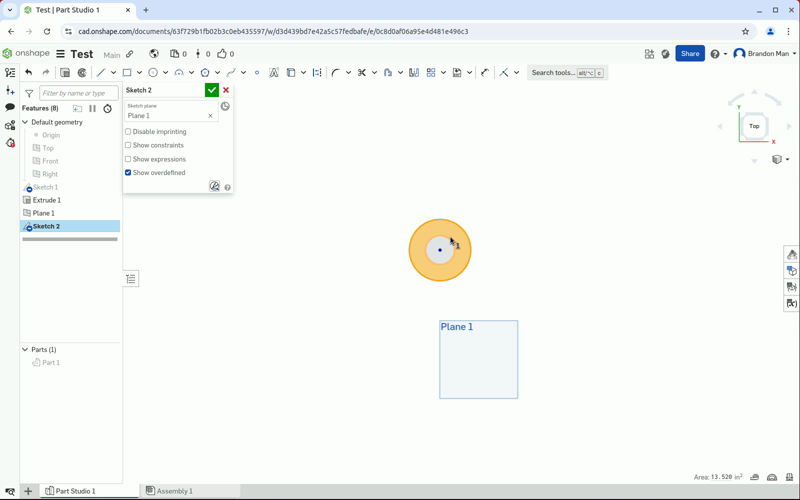
scroll(-6)
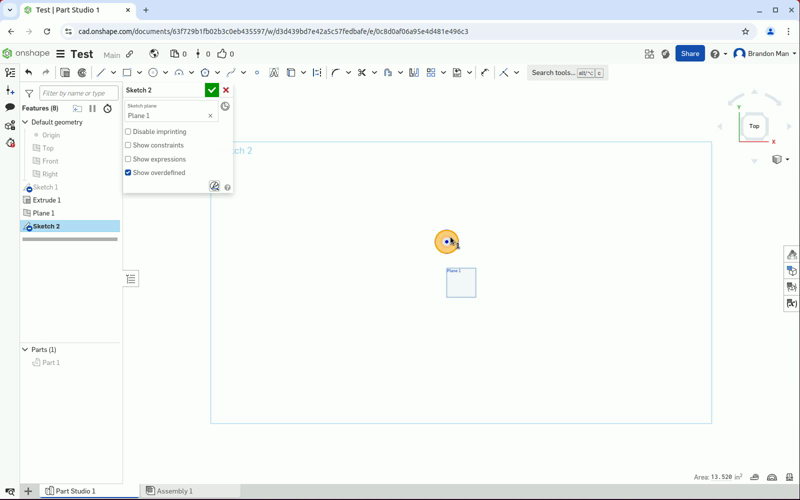
mouse_move(73, 352)
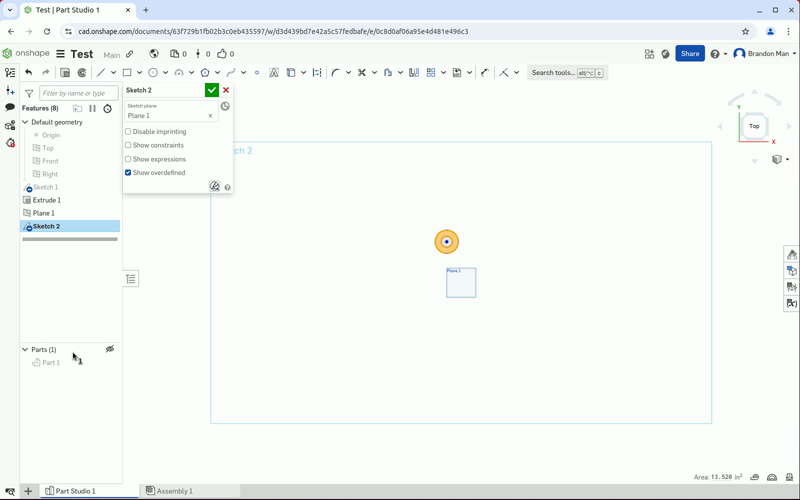
key(shift+y)
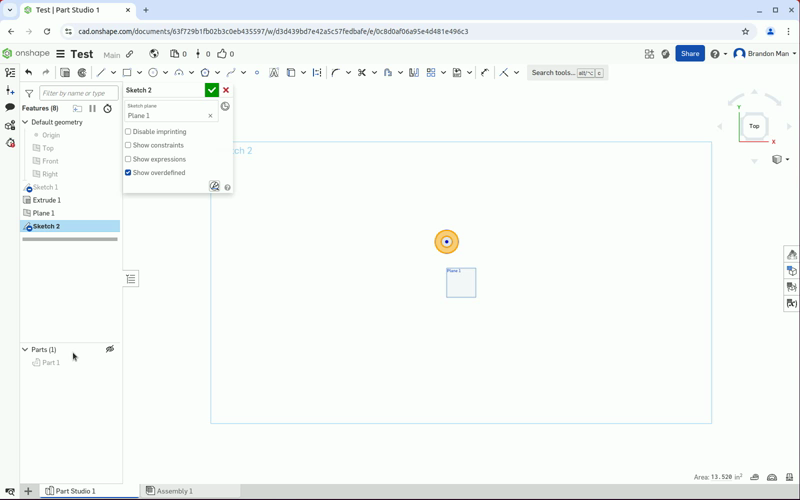
key(shift+e)
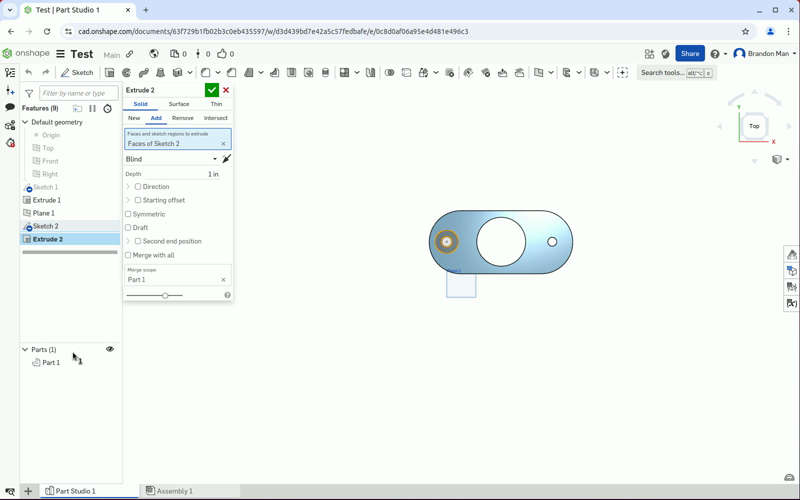
mouse_move(143, 106)
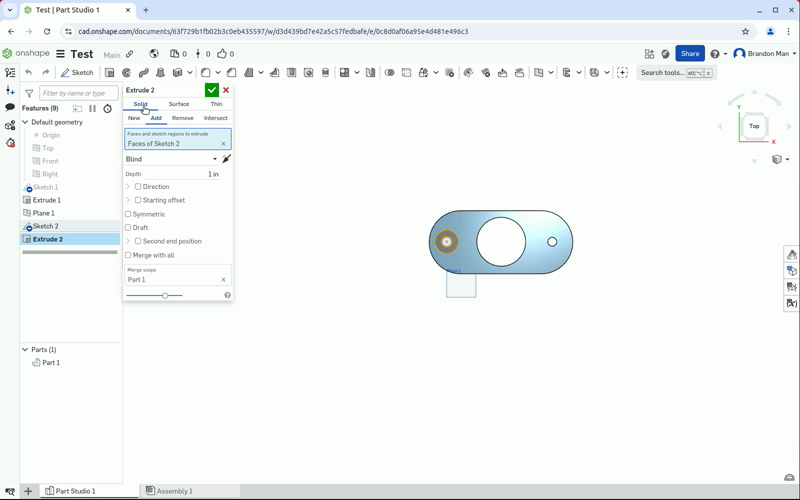
click(143, 106)
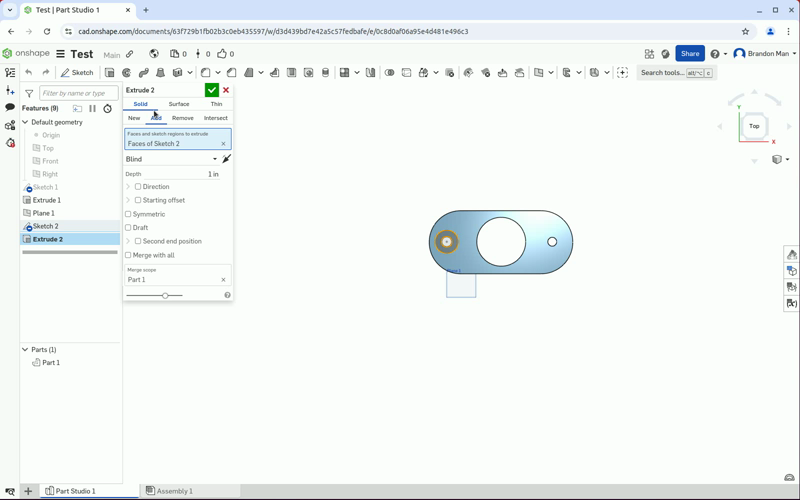
mouse_move(186, 120)
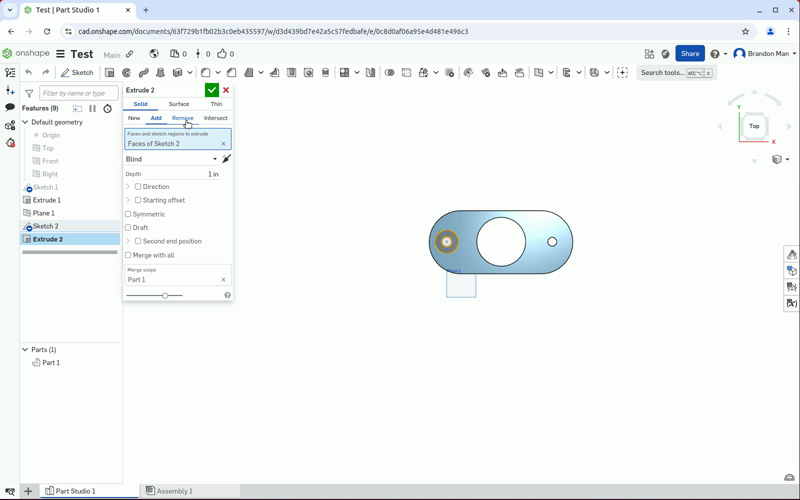
click(186, 120)
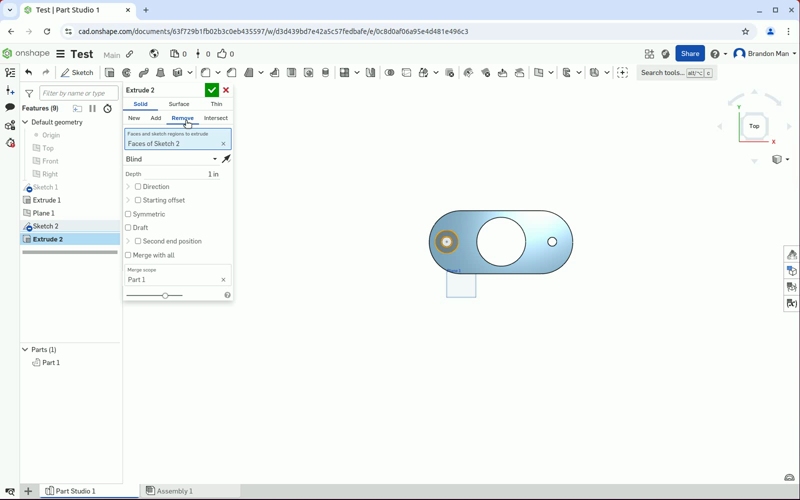
key(tab, 4)
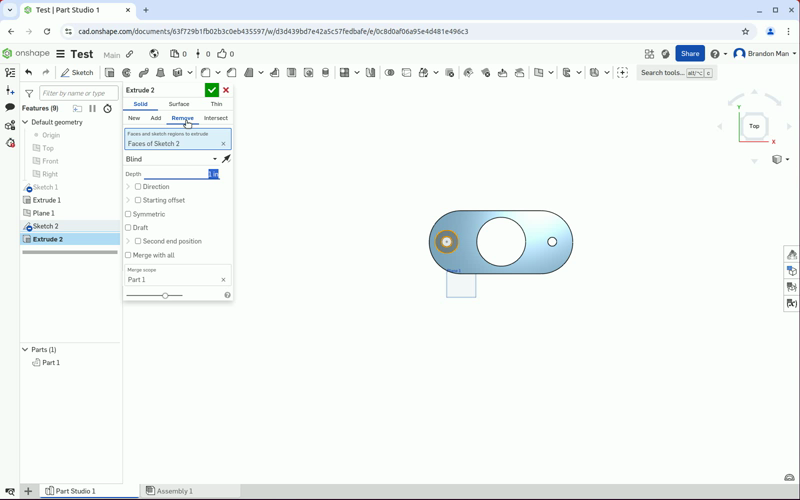
text(4.092)
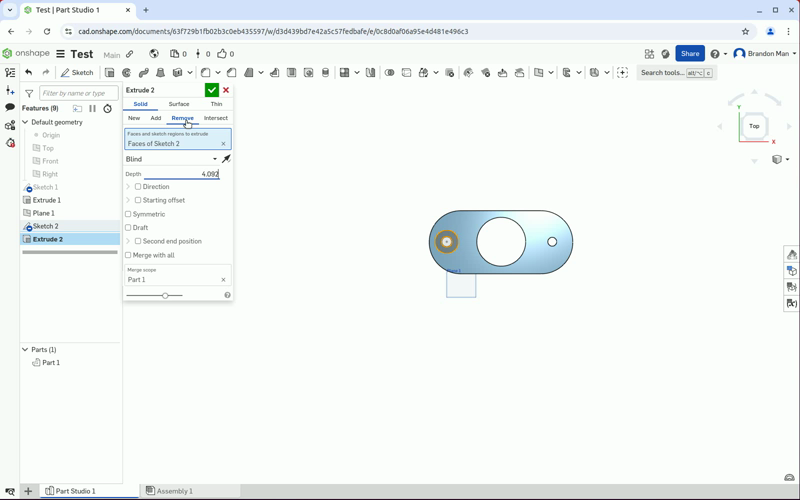
key(tab, 6)
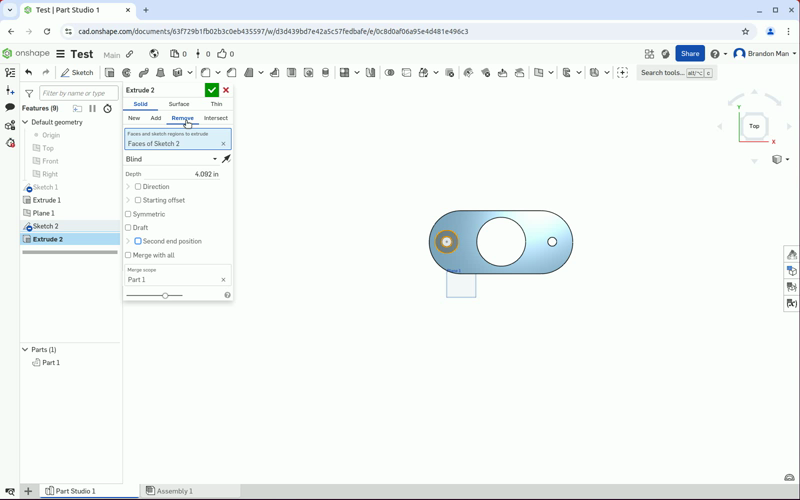
key(space)
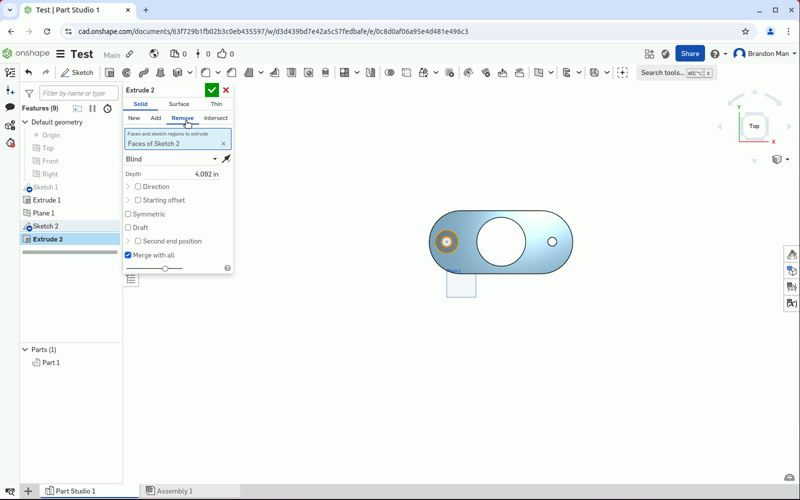
key(enter)
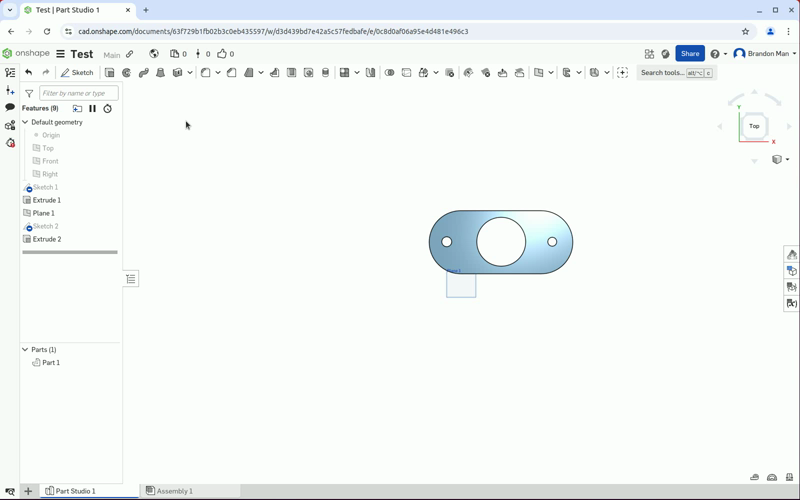
key(shift+h)
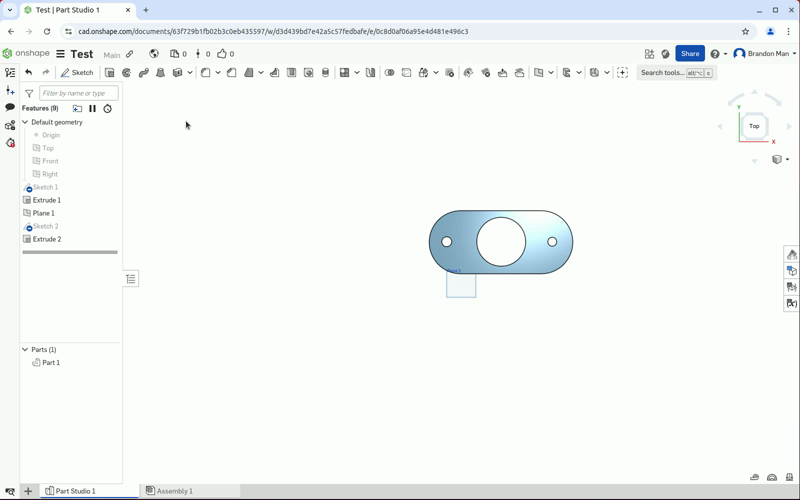
key(shift+h)
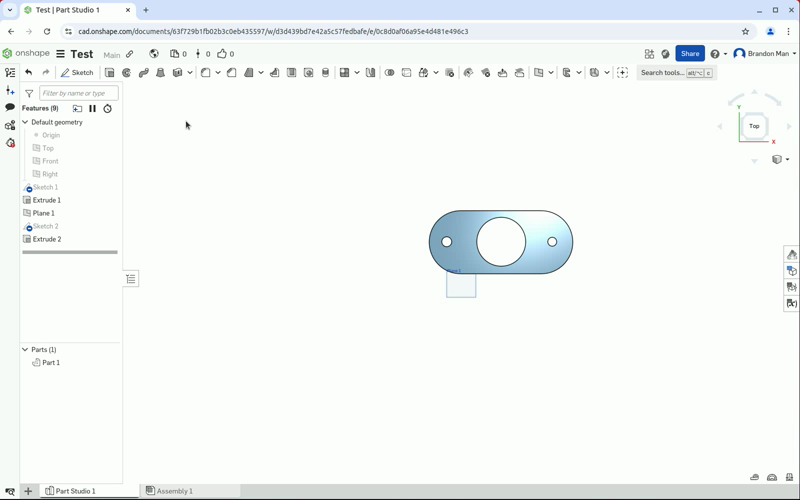
mouse_move(73, 189)
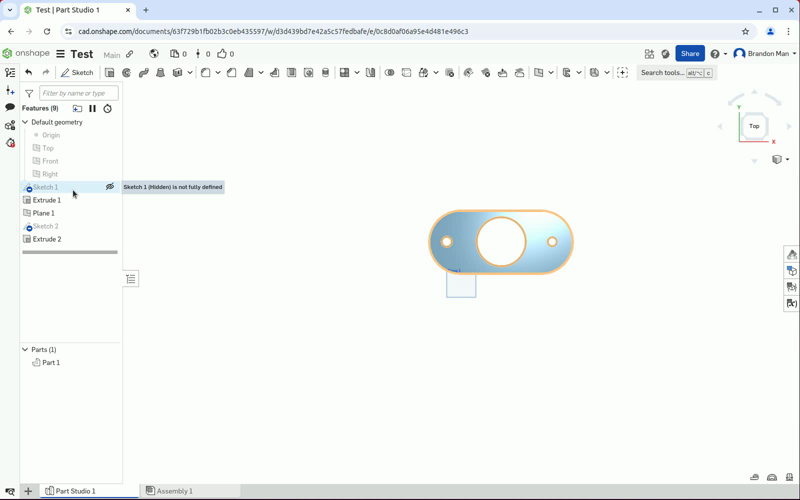
click(73, 189)
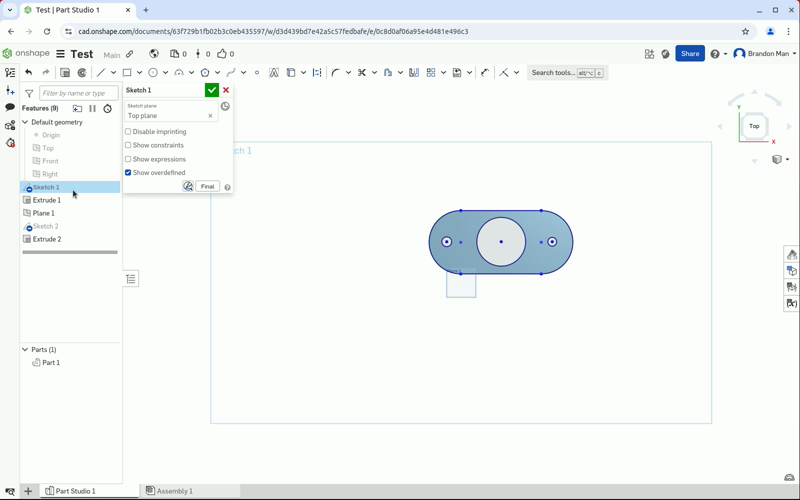
mouse_move(229, 92)
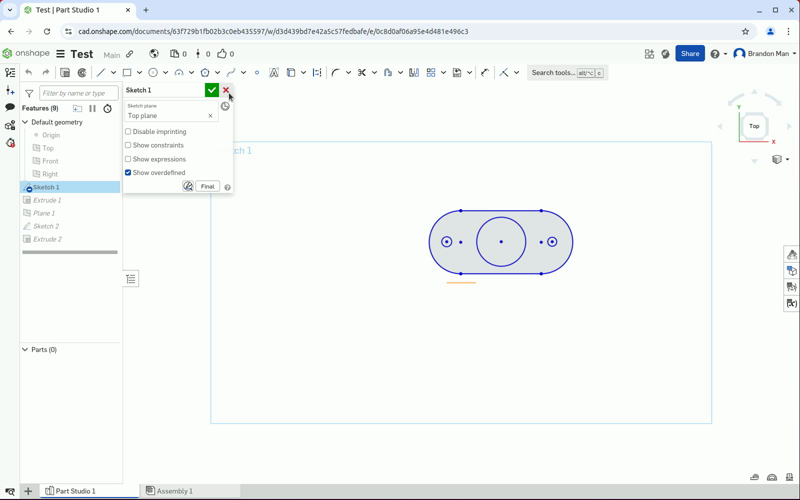
click(229, 92)
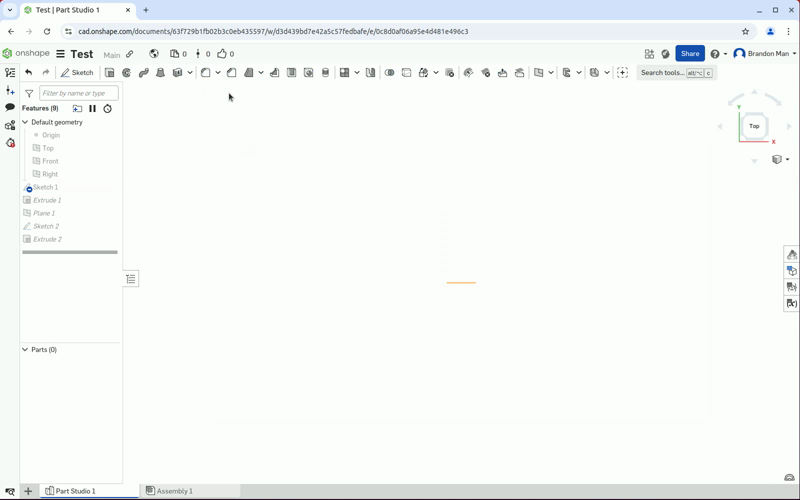
key(shift+s)
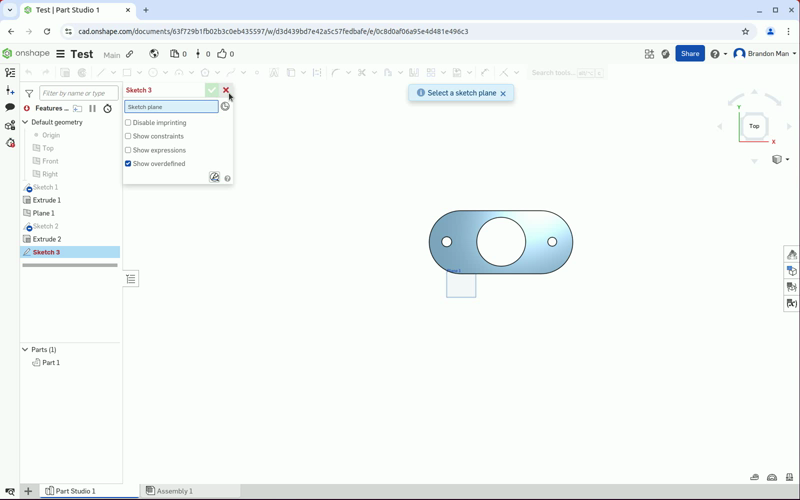
mouse_move(73, 215)
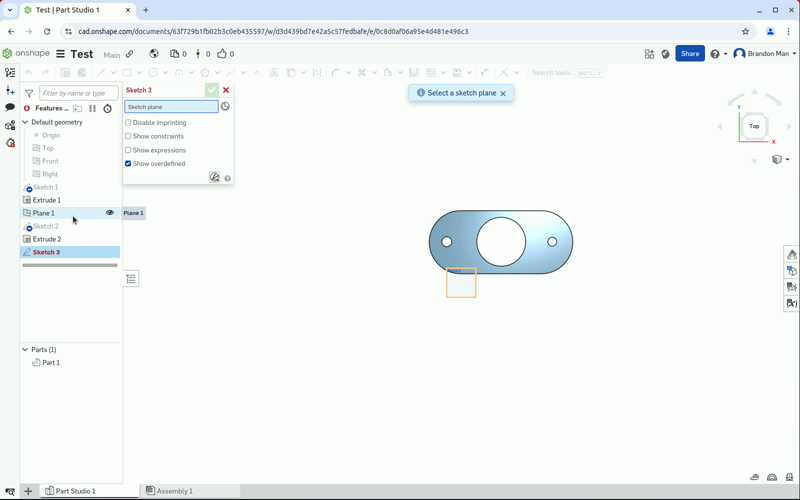
click(73, 215)
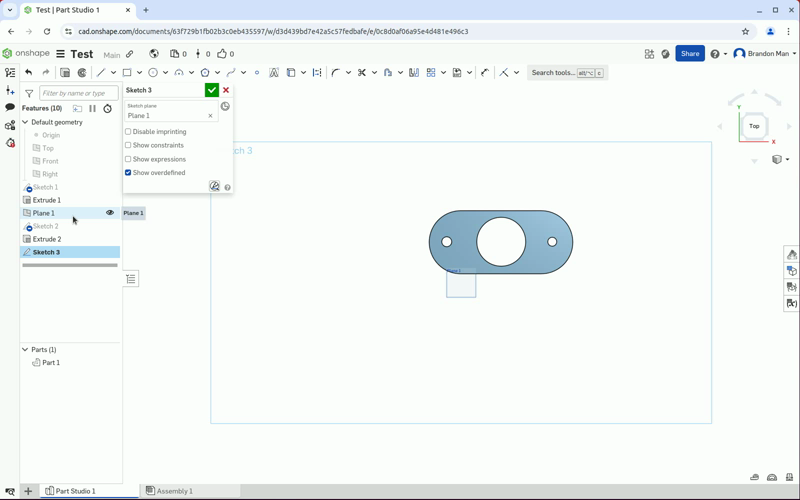
mouse_move(73, 352)
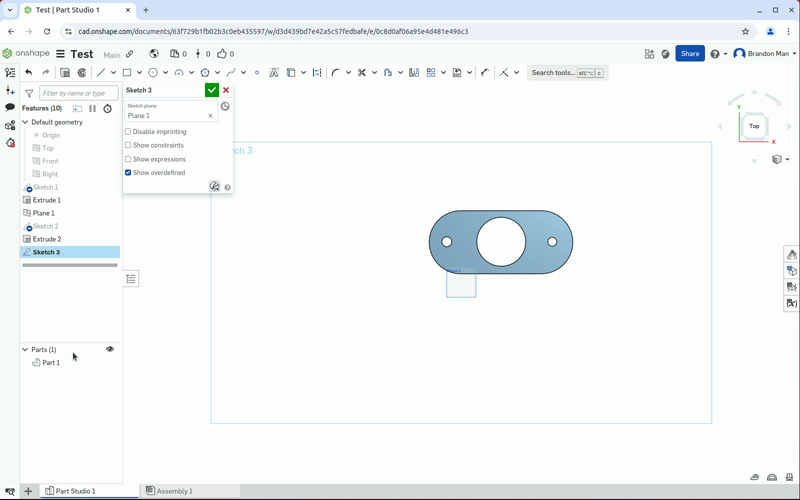
key(y)
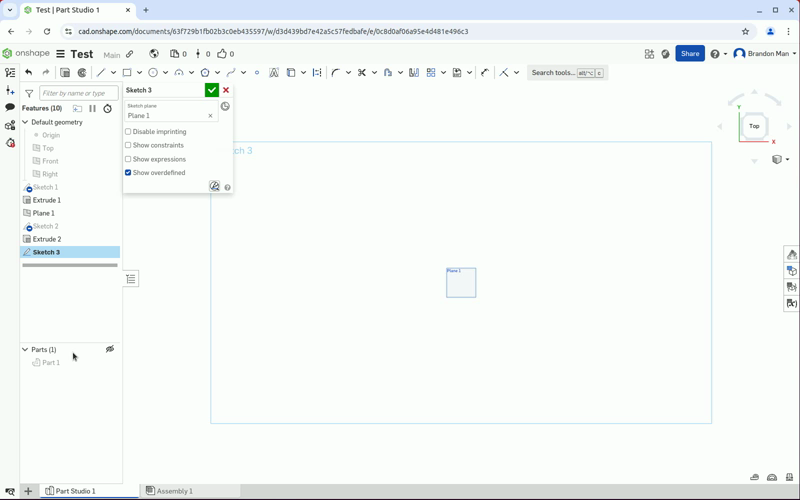
key(c)
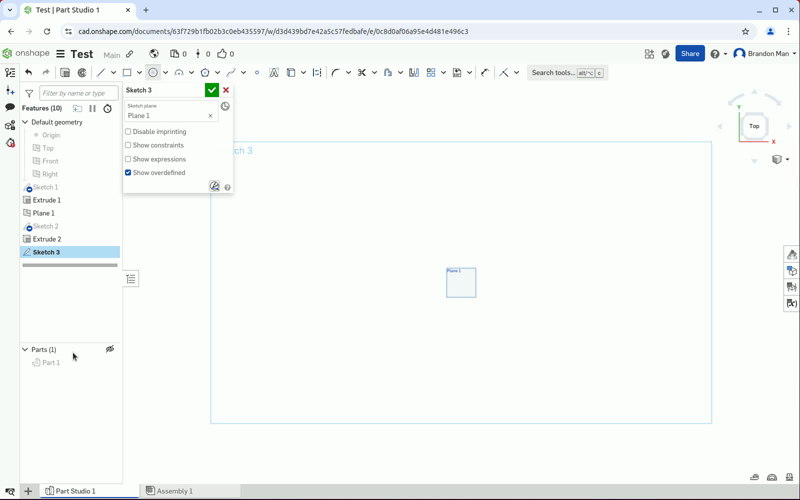
key_down(shift)
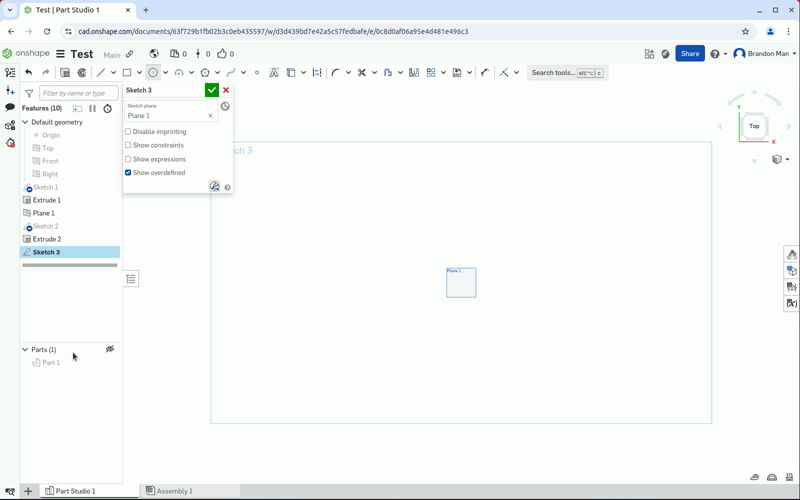
mouse_move(552, 241)
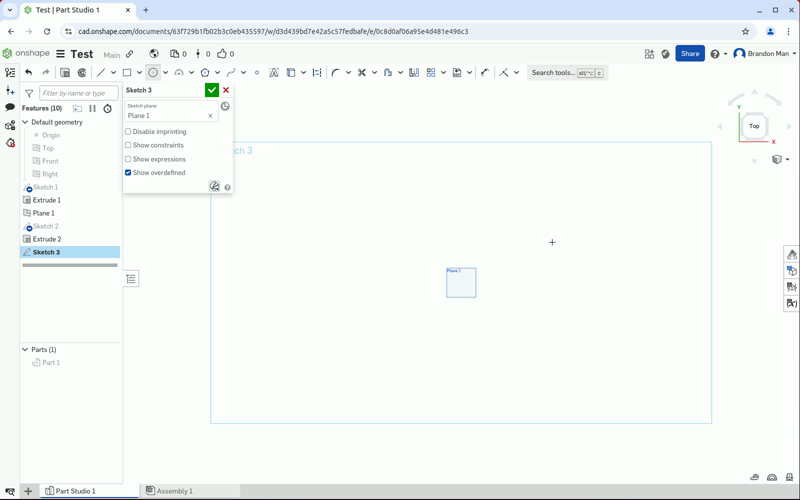
click(552, 241)
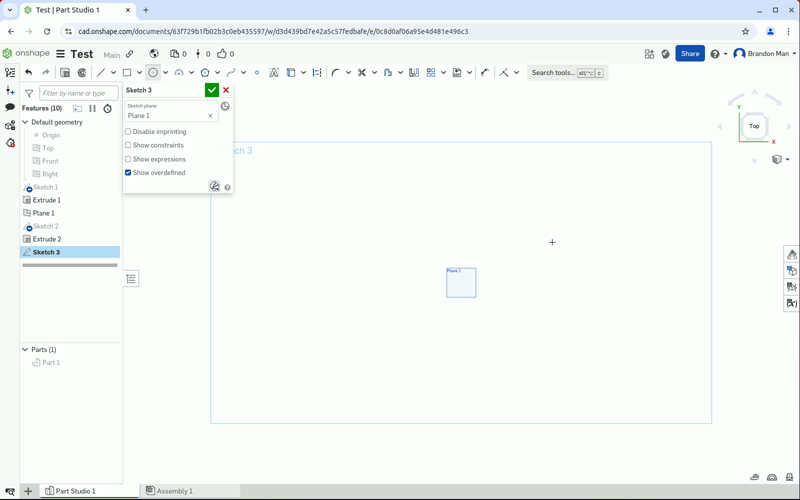
key_up(shift)
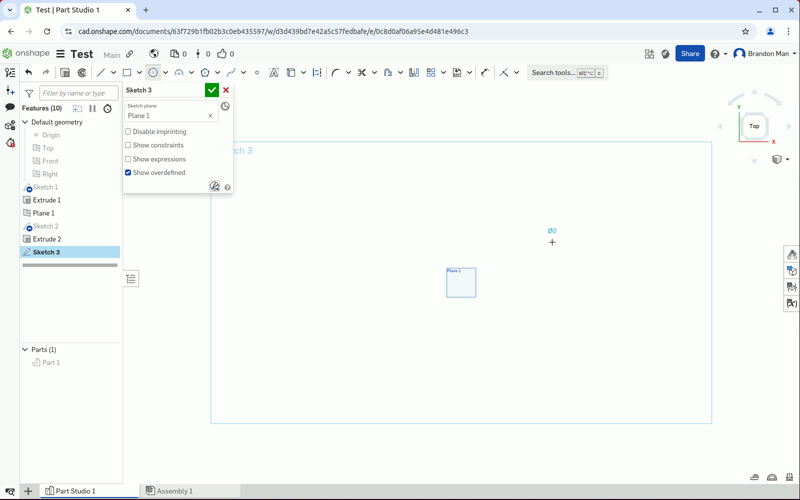
mouse_move(564, 241)
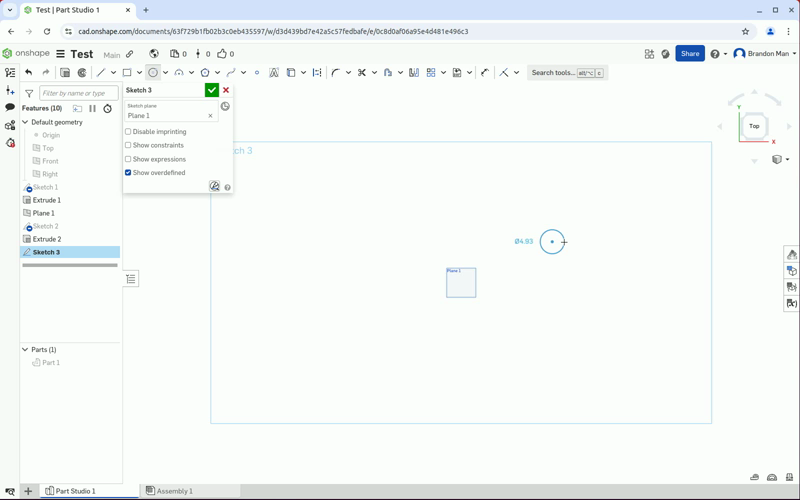
click(564, 241)
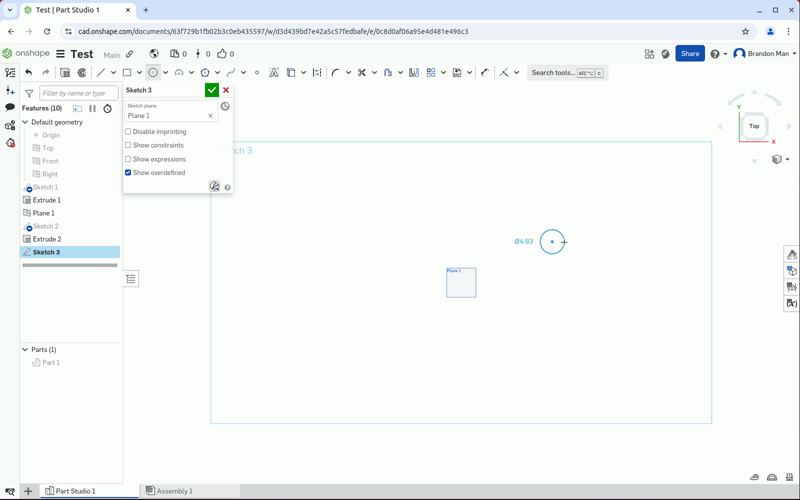
key(esc)
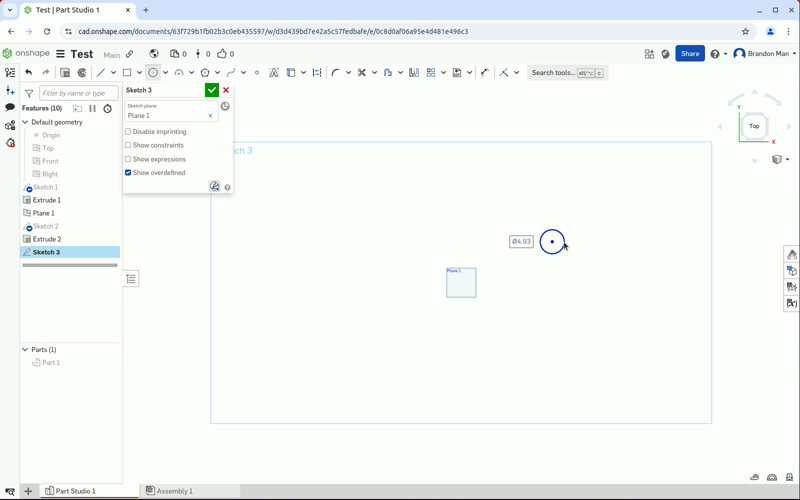
key(c)
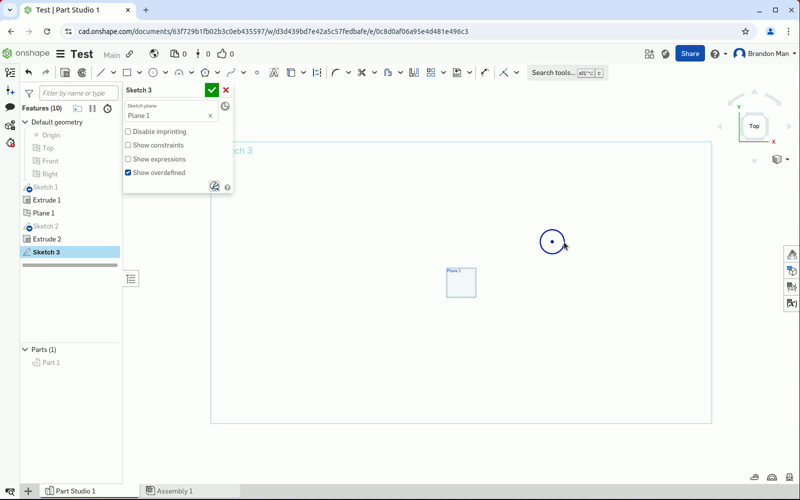
key_down(shift)
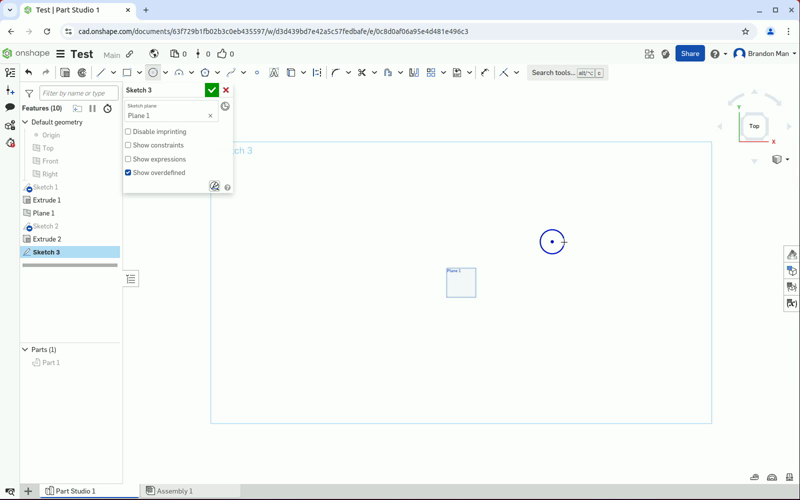
mouse_move(552, 241)
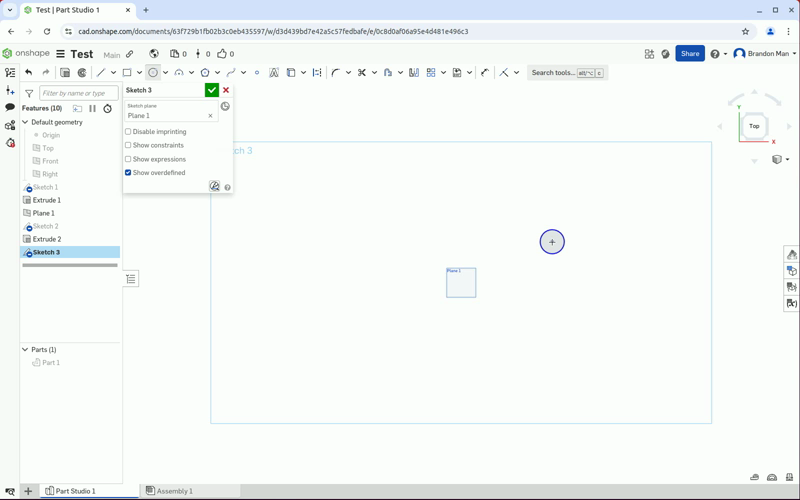
click(552, 241)
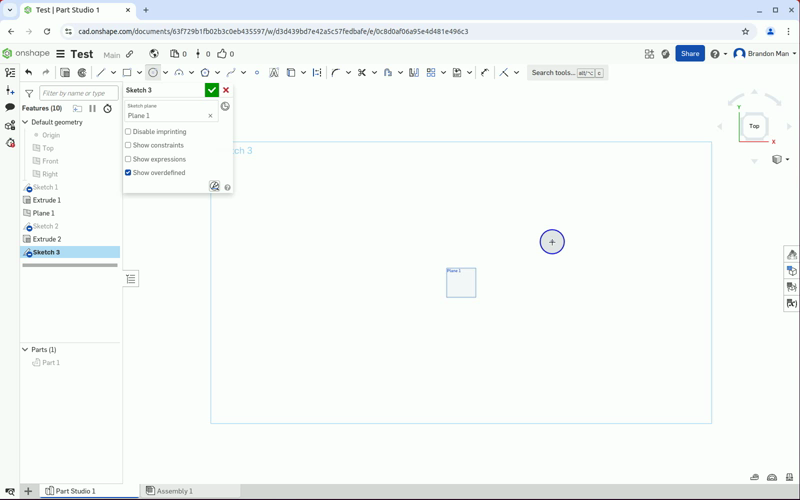
key_up(shift)
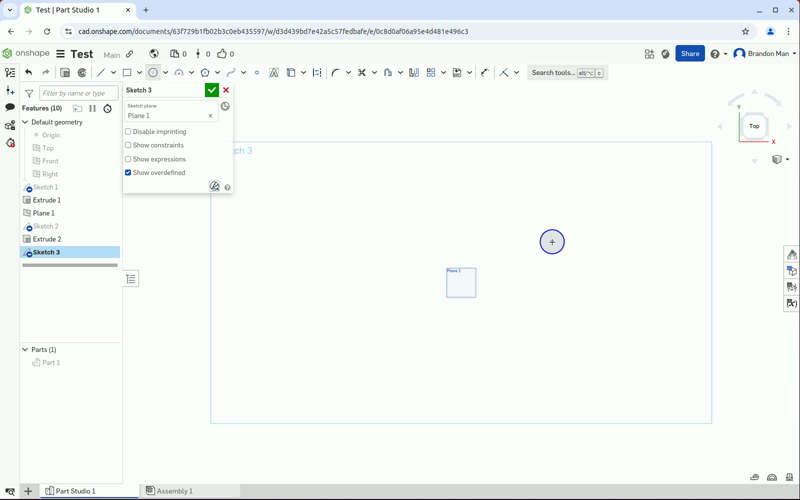
mouse_move(557, 241)
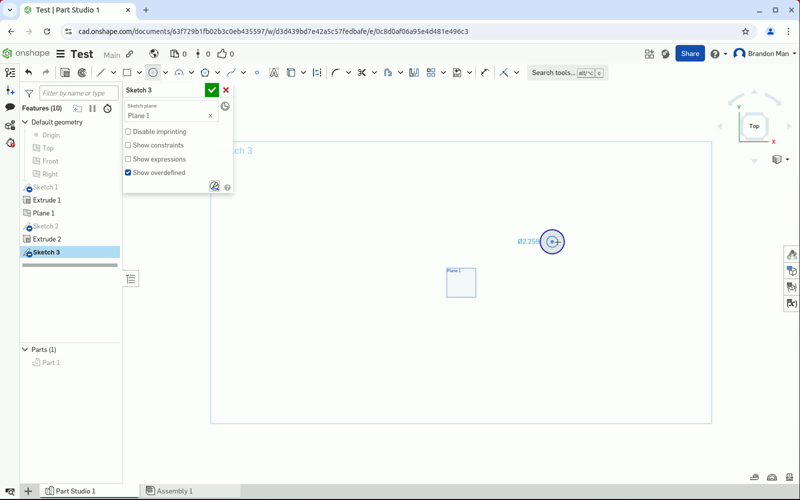
click(557, 241)
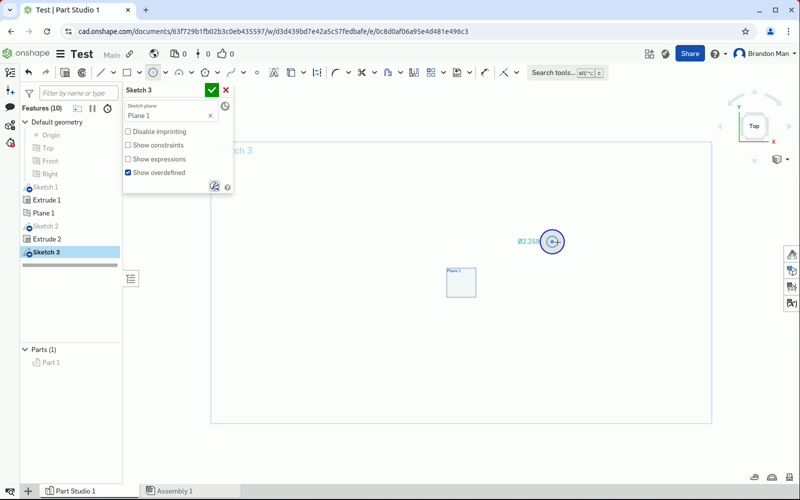
key(esc)
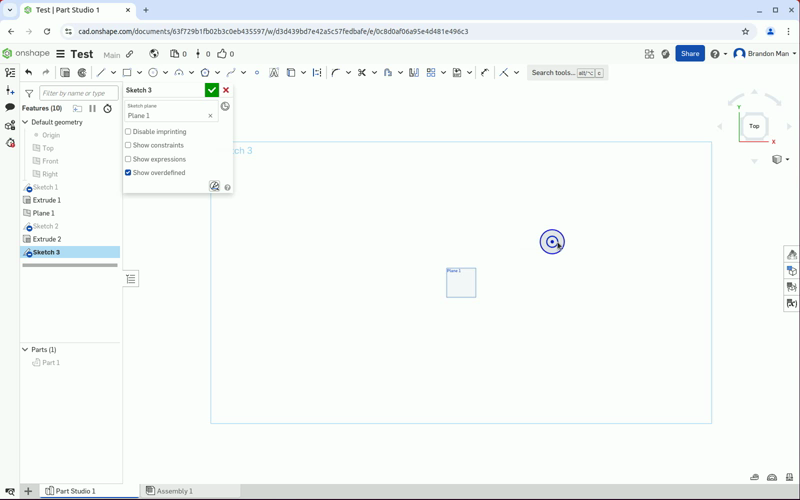
mouse_move(546, 240)
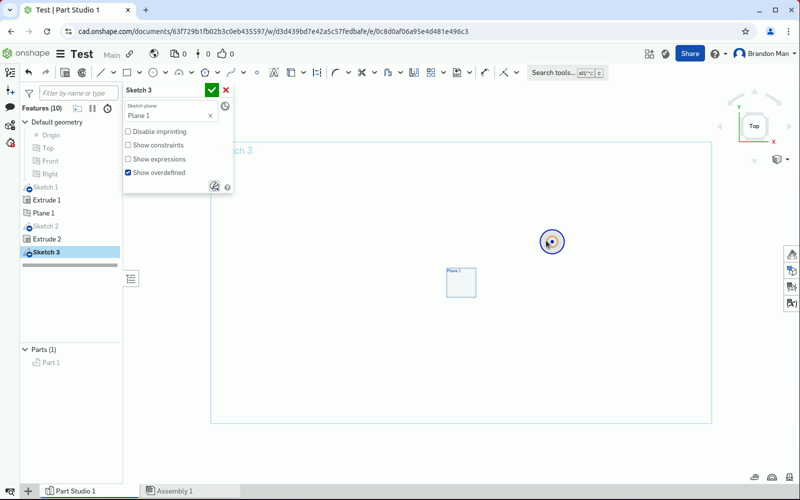
scroll(6)
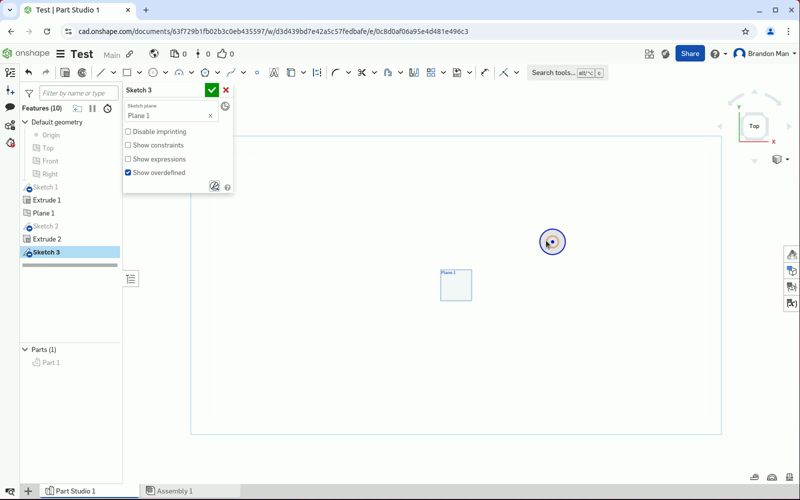
scroll(6)
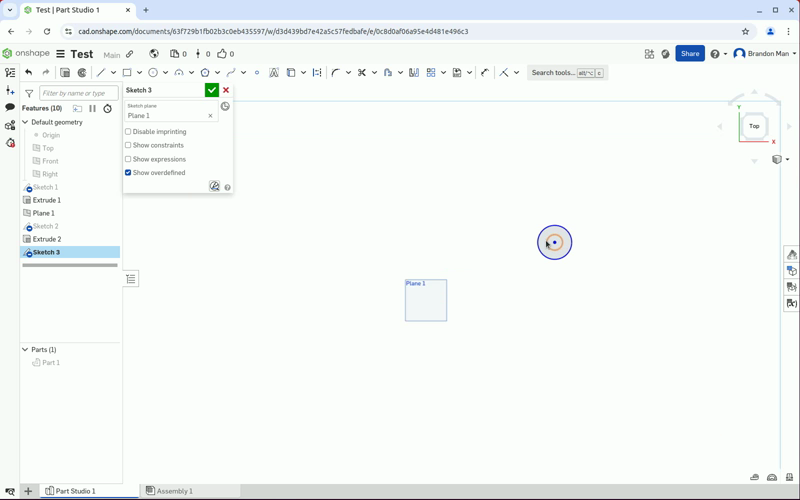
scroll(6)
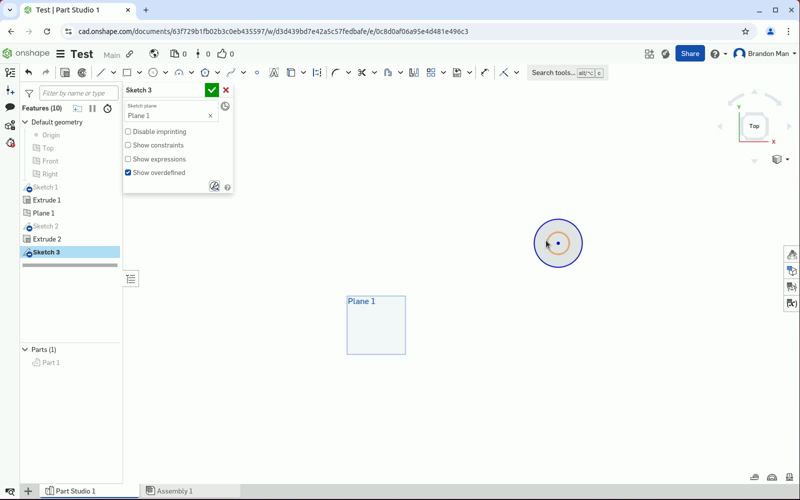
scroll(6)
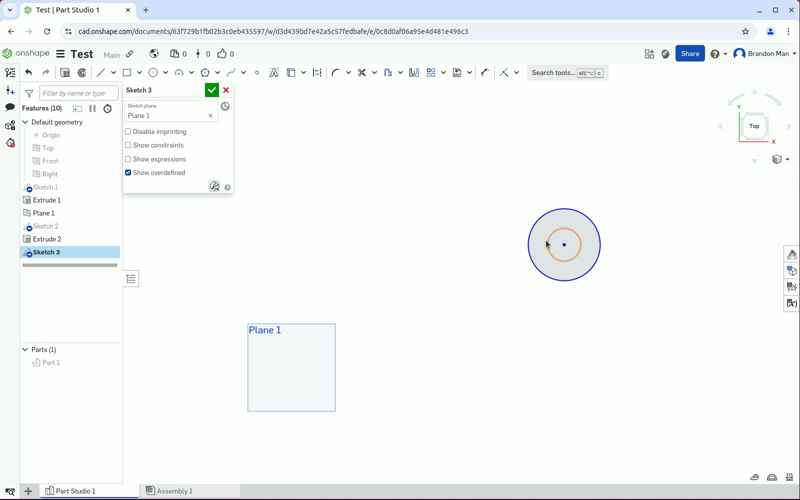
scroll(6)
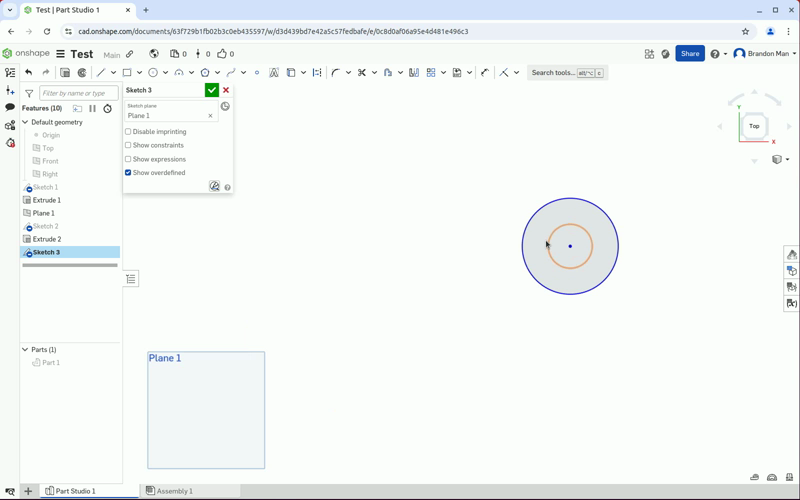
scroll(6)
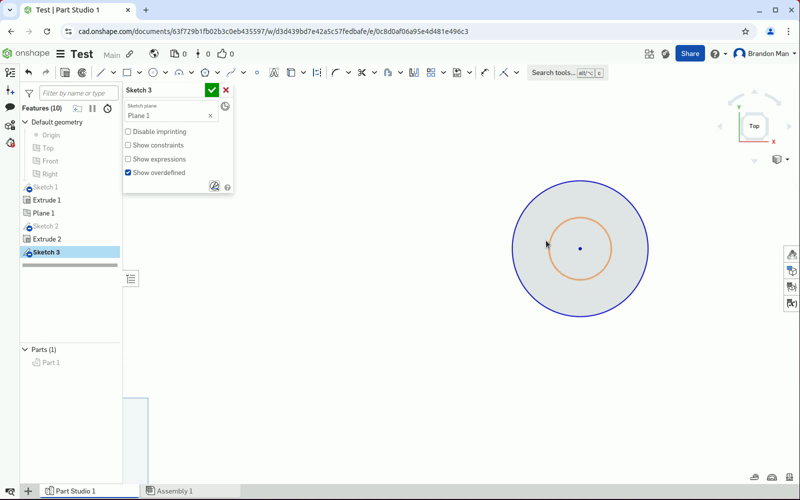
scroll(6)
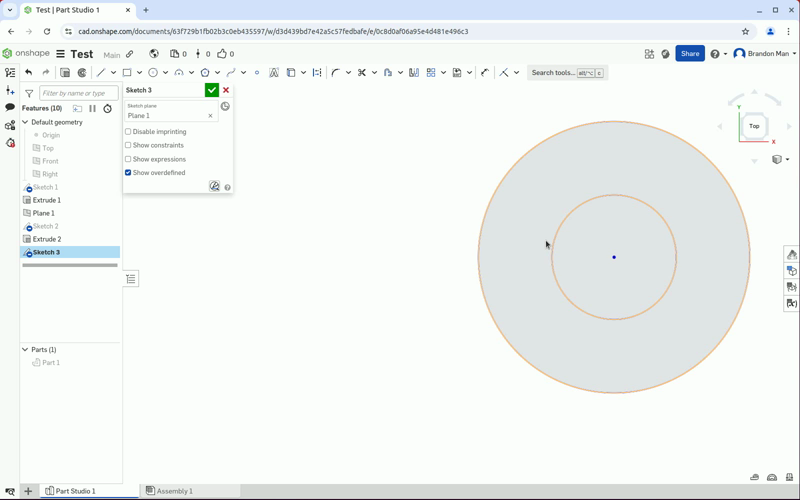
click(546, 240)
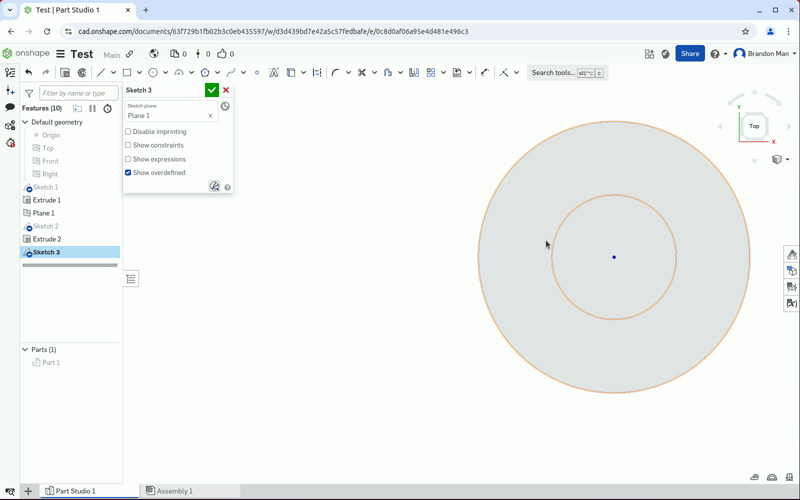
scroll(-6)
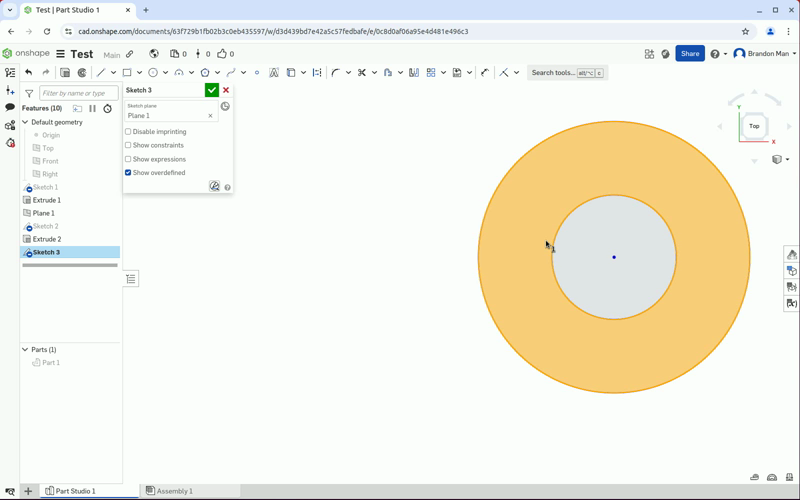
scroll(-6)
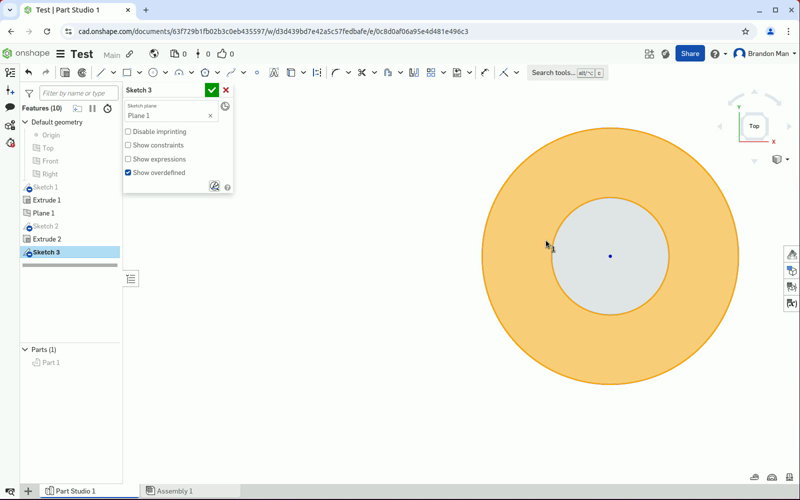
scroll(-6)
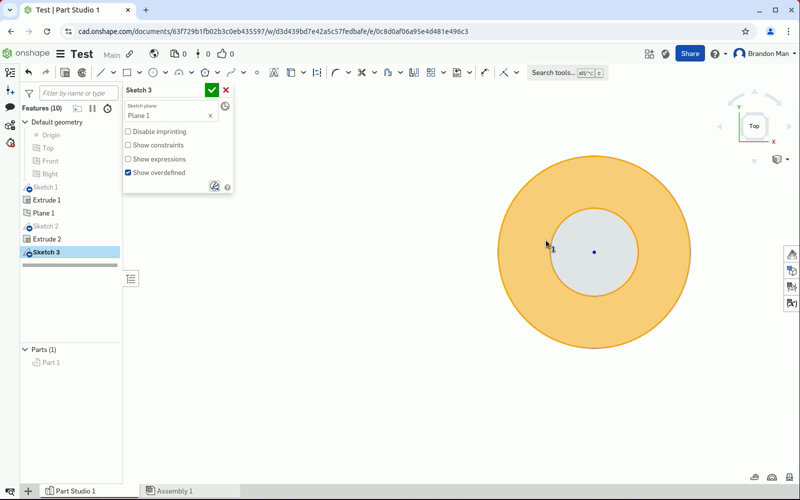
scroll(-6)
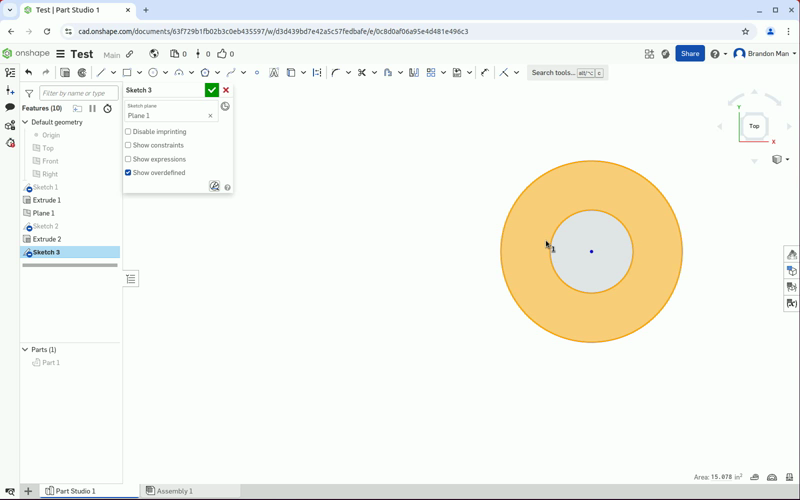
scroll(-6)
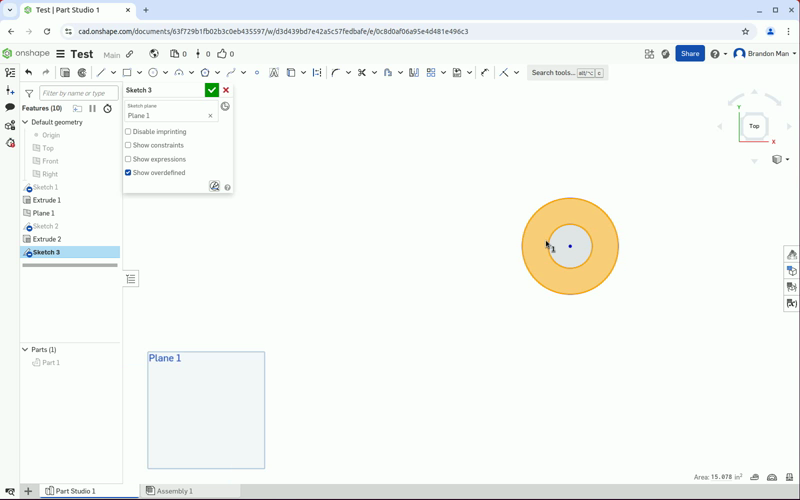
scroll(-6)
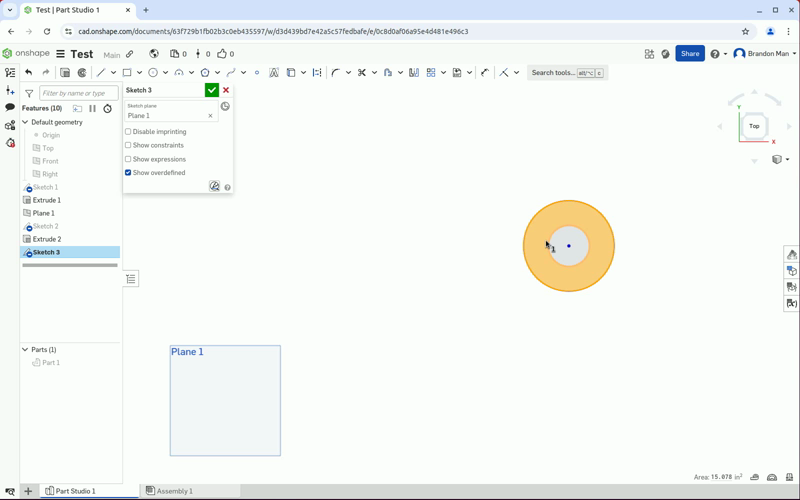
scroll(-6)
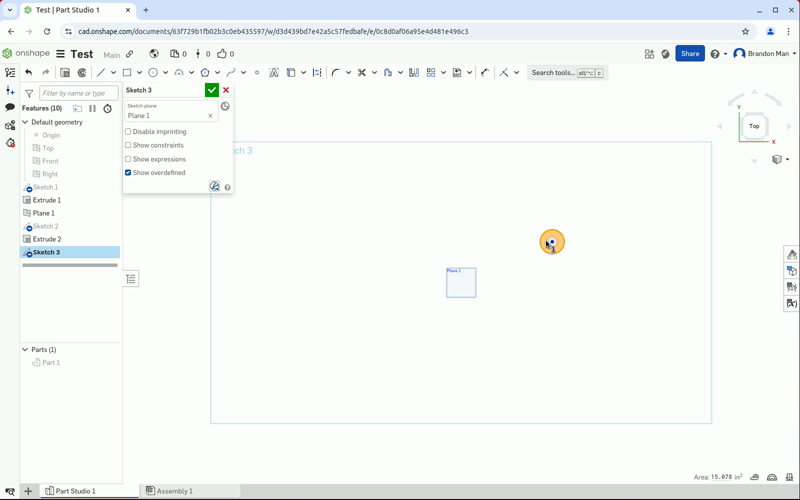
mouse_move(73, 352)
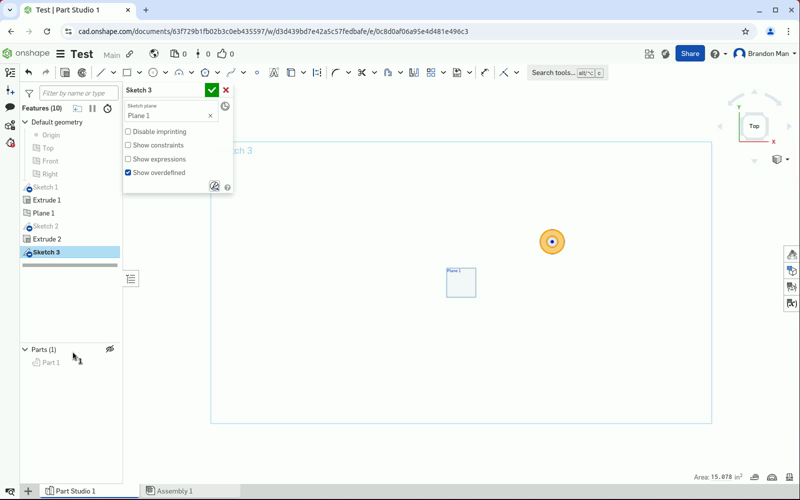
key(shift+y)
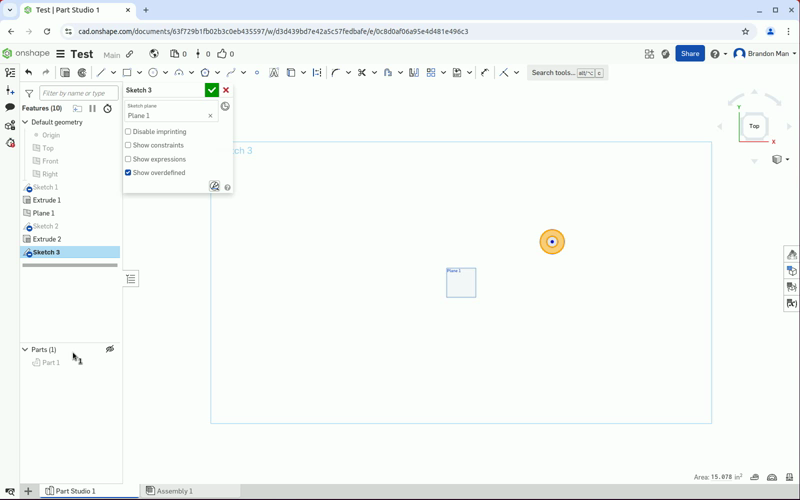
key(shift+e)
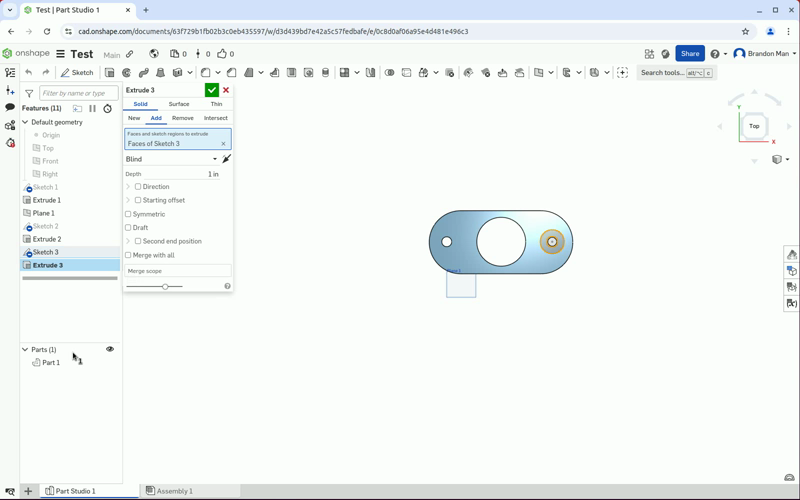
mouse_move(143, 106)
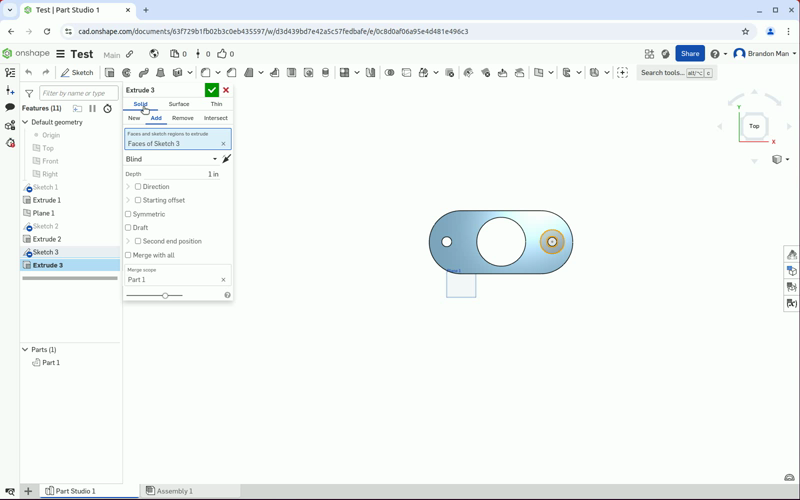
click(143, 106)
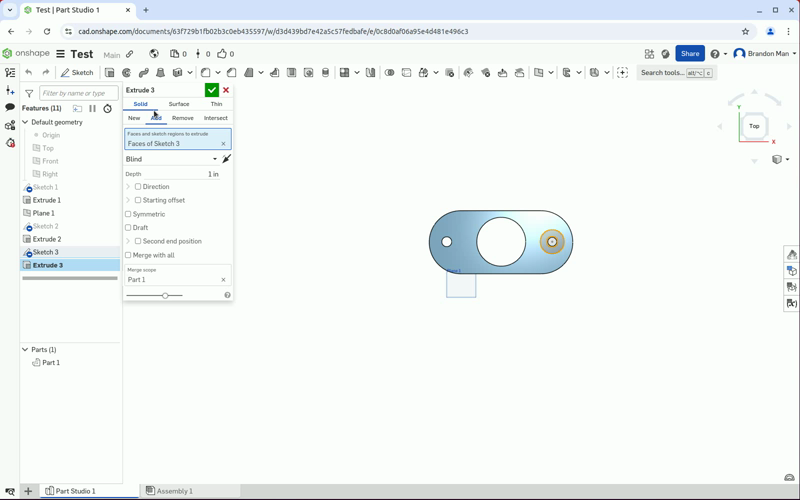
mouse_move(186, 120)
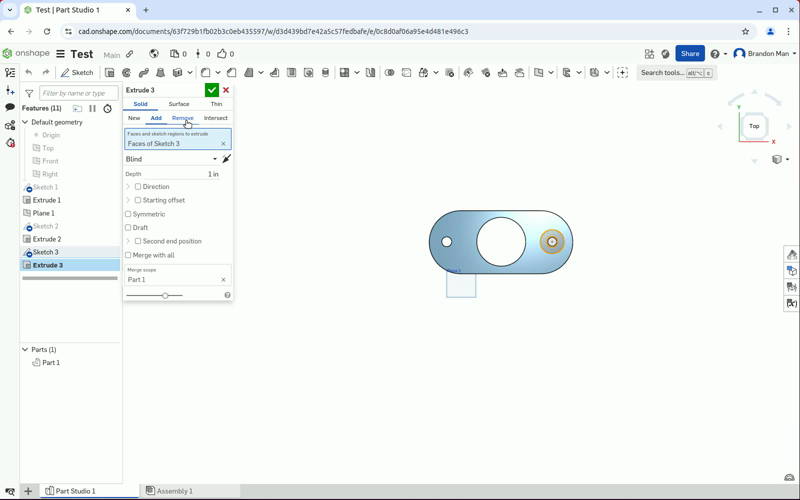
click(186, 120)
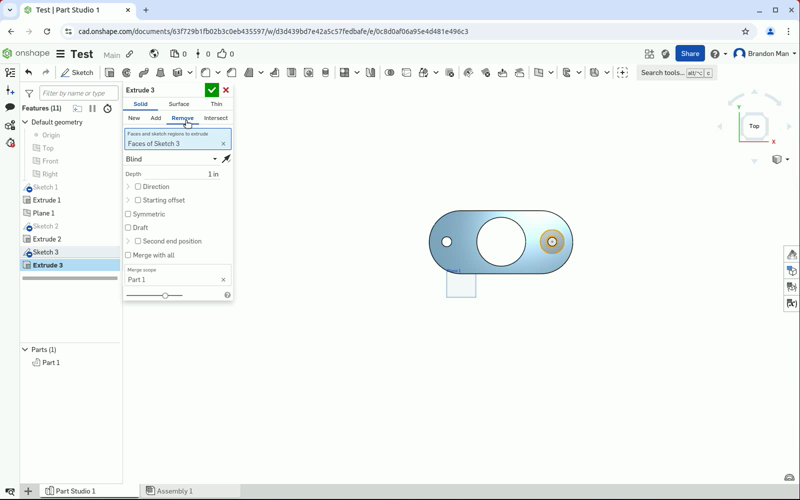
key(tab, 4)
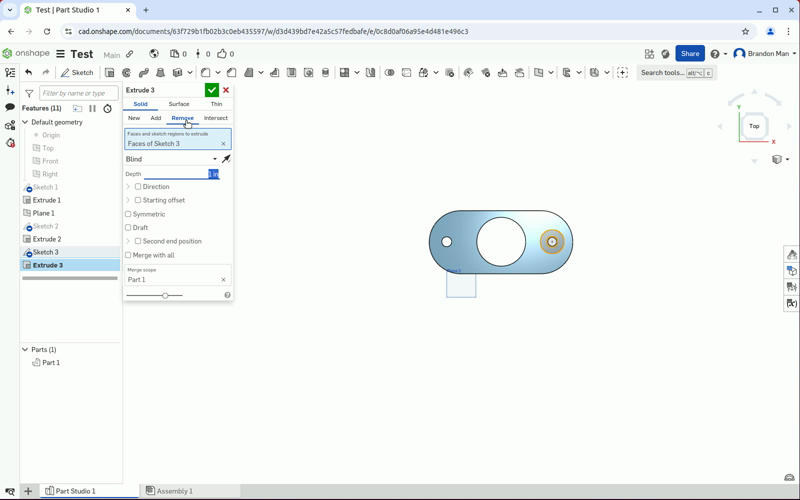
text(4.092)
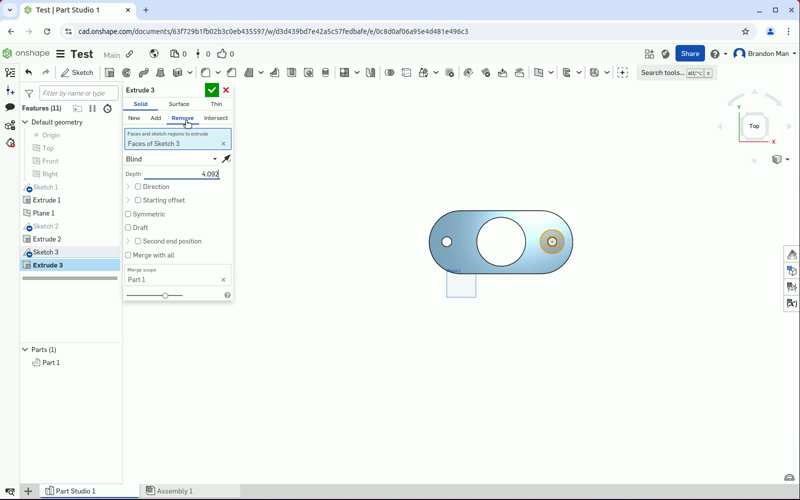
key(tab, 6)
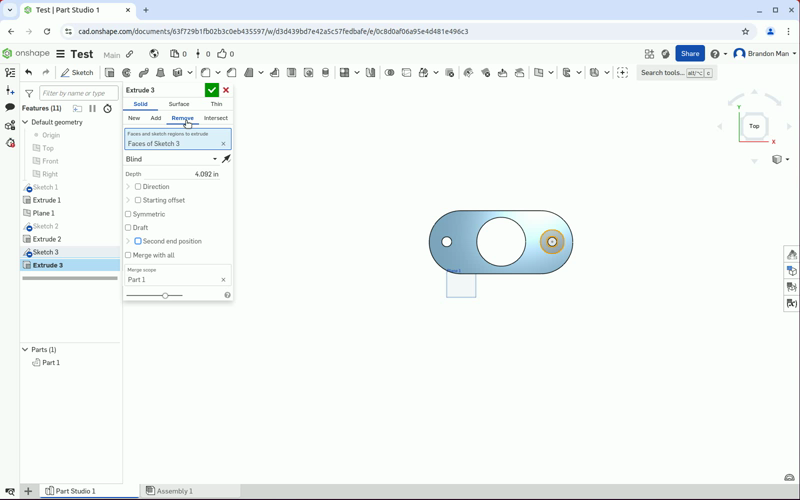
key(space)
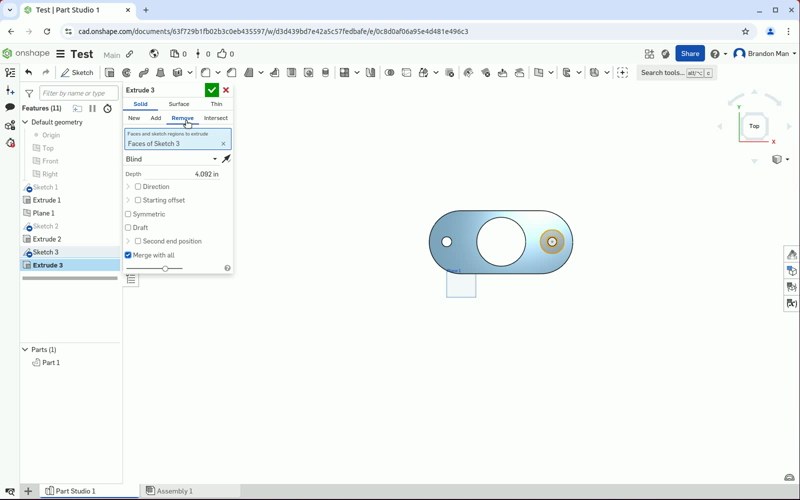
key(enter)
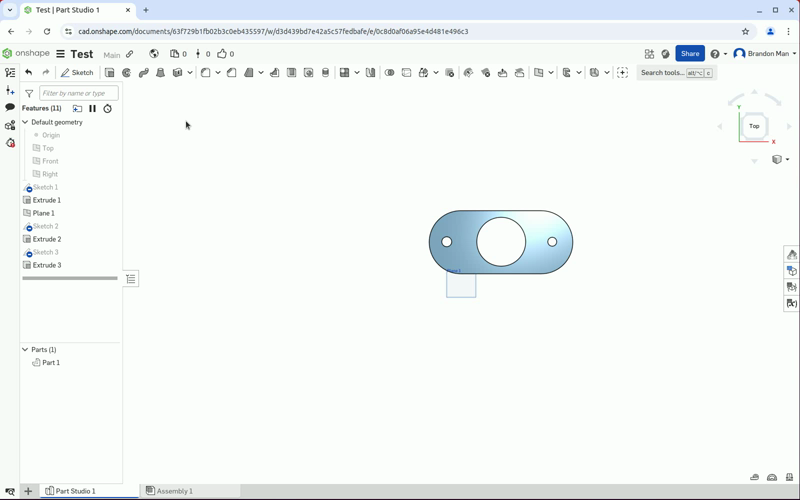
key(shift+h)
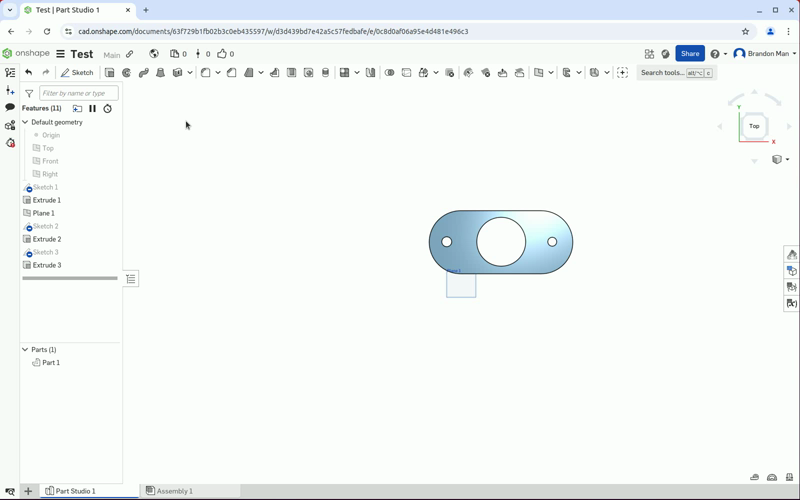
key(shift+h)
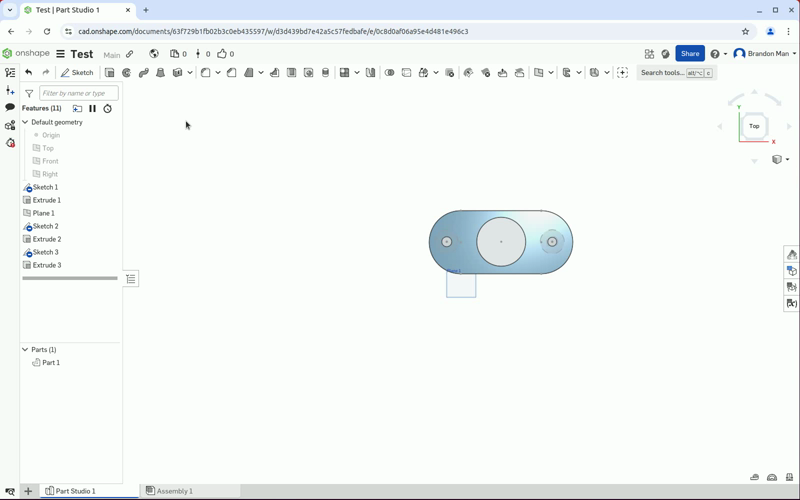
key(shift+7)
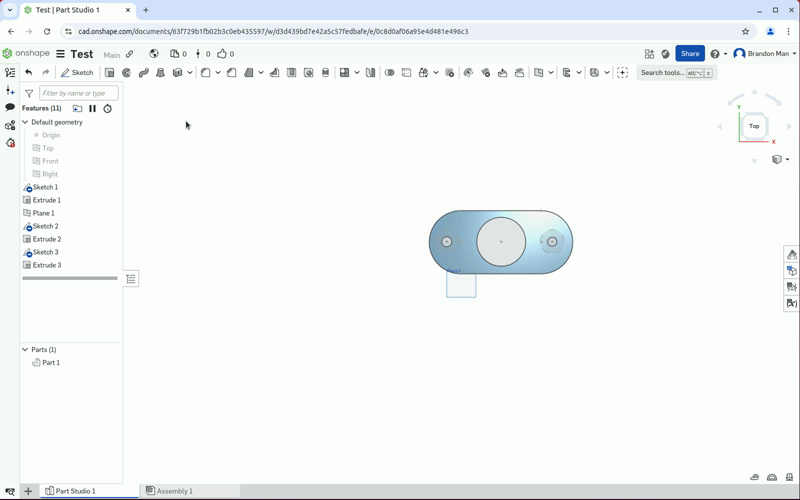
key(up, 3)
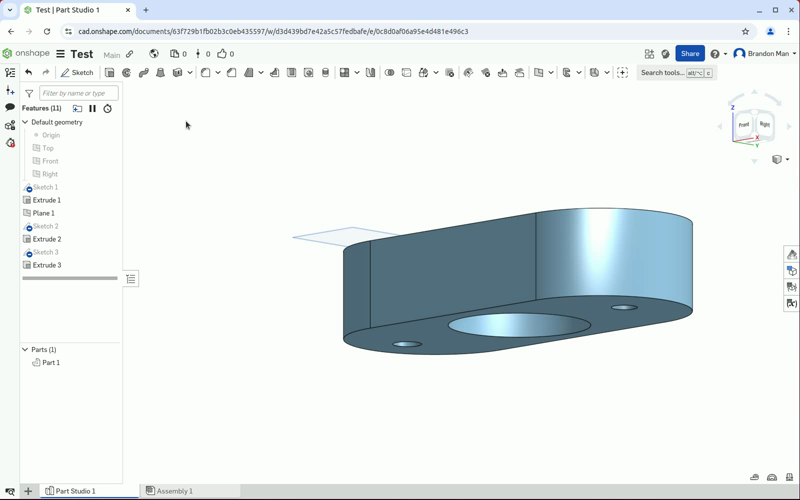
key(left, 3)
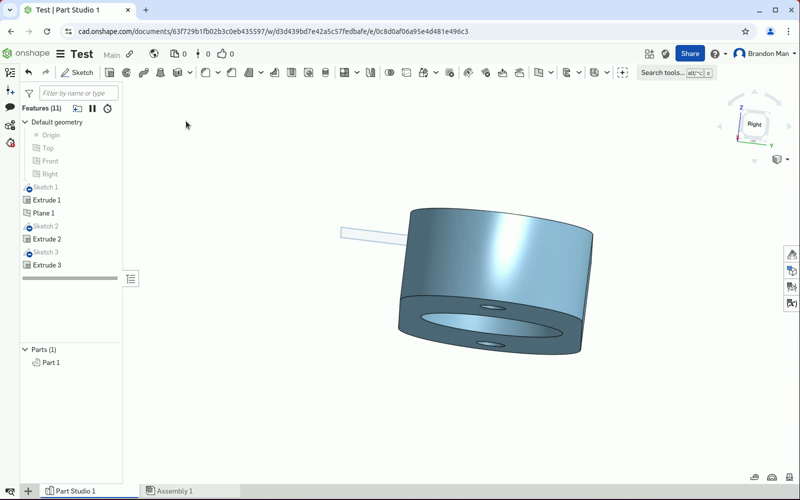
key(right, 3)
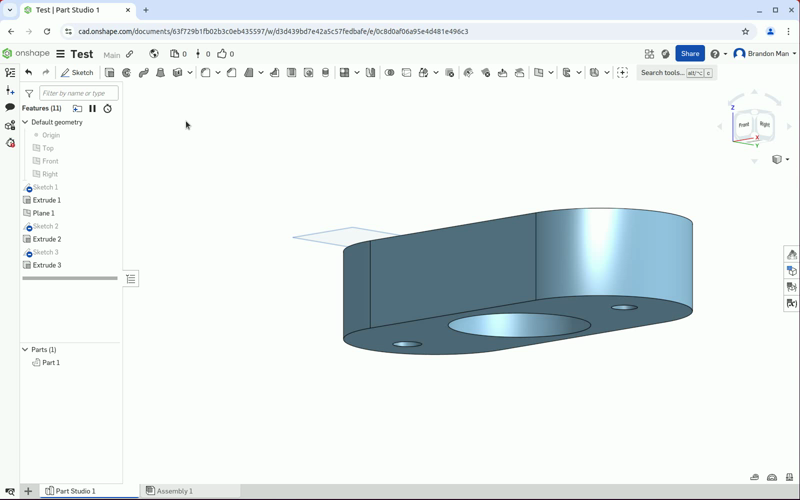
key(down, 3)
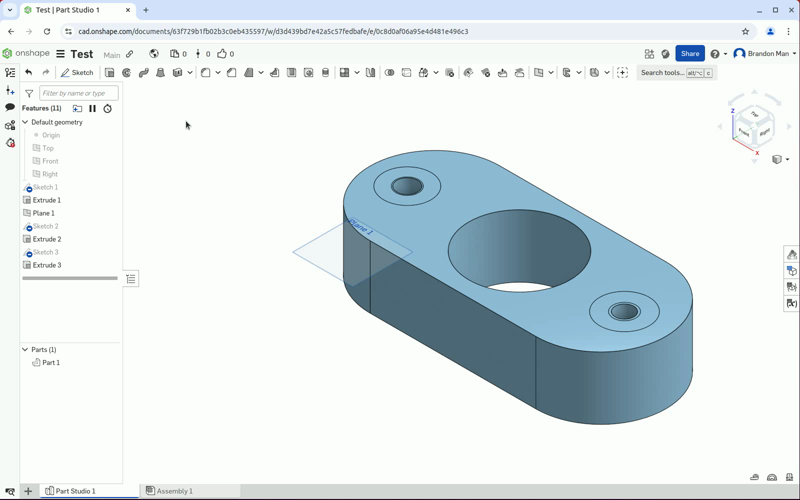
mouse_move(73, 189)
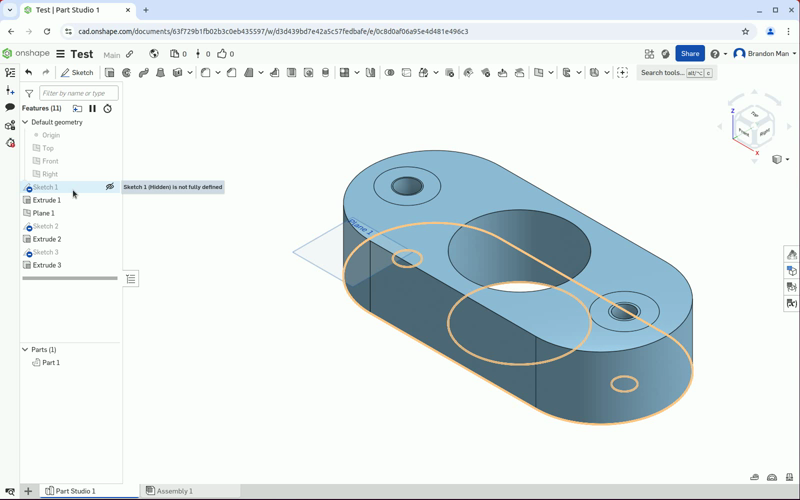
click(73, 189)